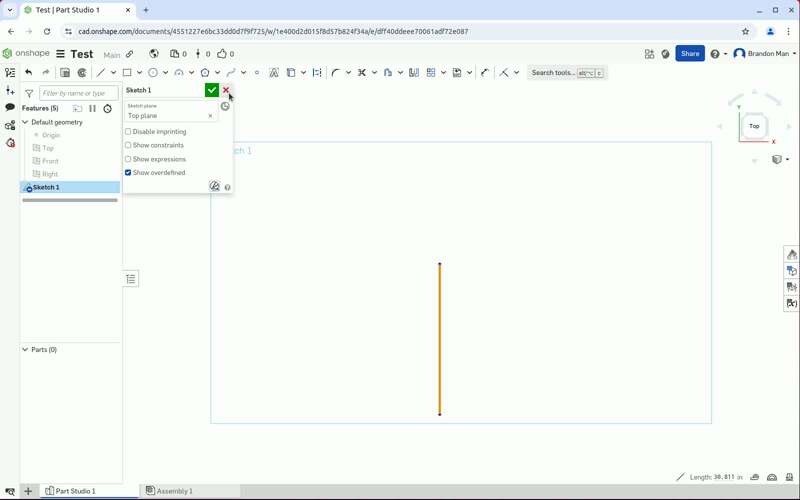
key(shift+h)
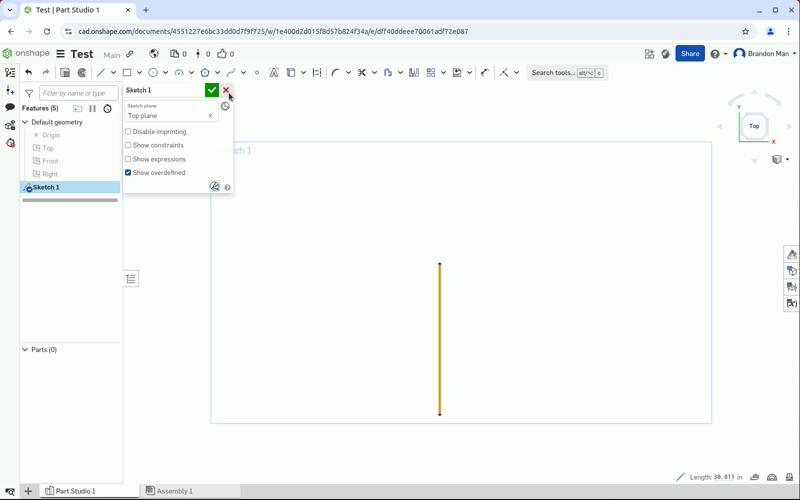
key(shift+s)
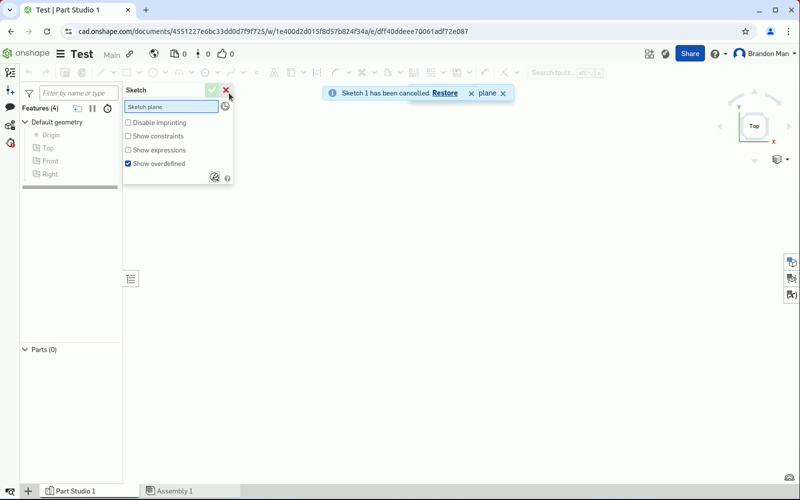
mouse_move(73, 150)
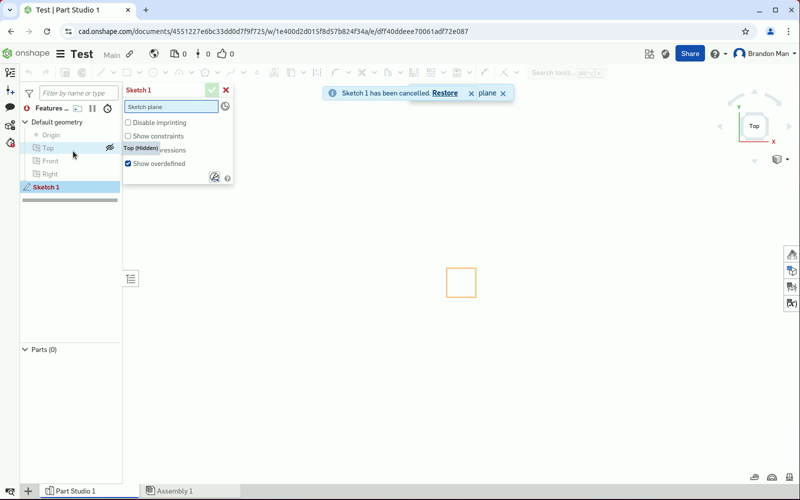
click(73, 150)
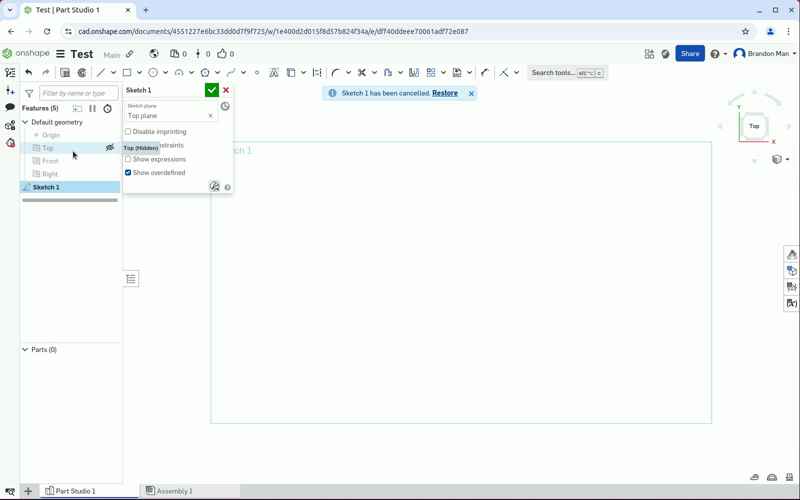
mouse_move(73, 352)
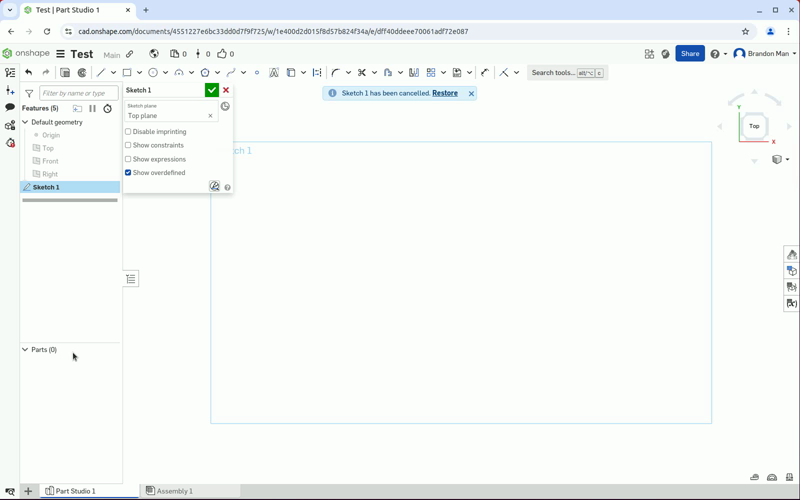
key(y)
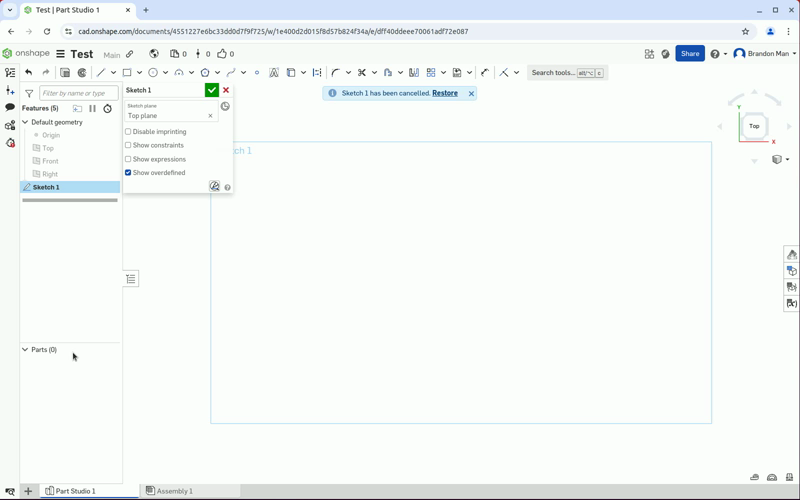
key(l)
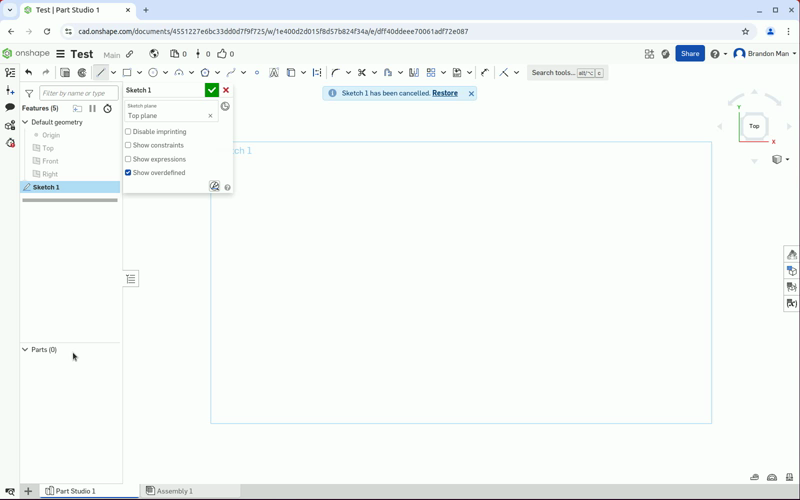
key_down(shift)
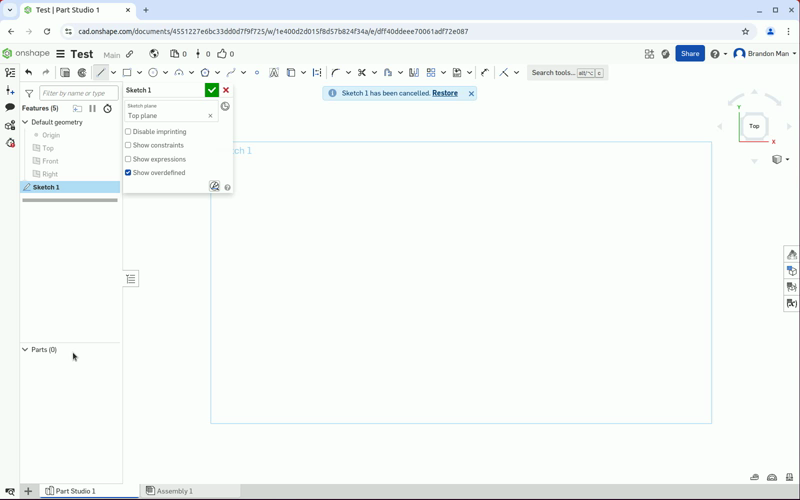
mouse_move(460, 395)
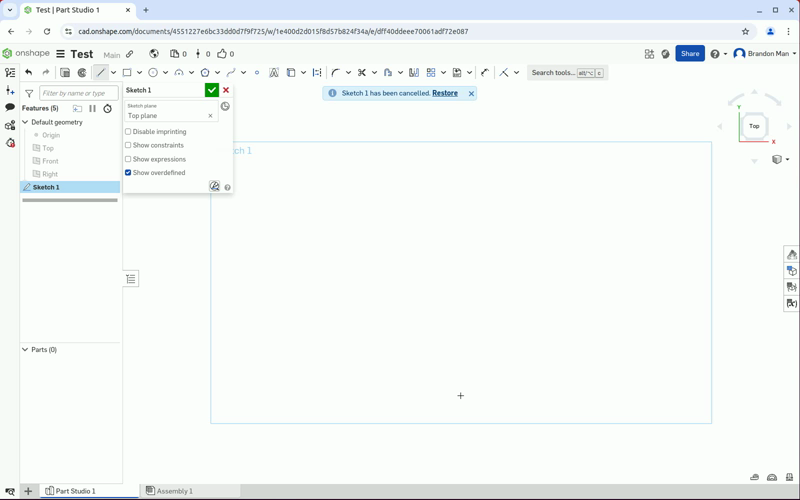
click(460, 395)
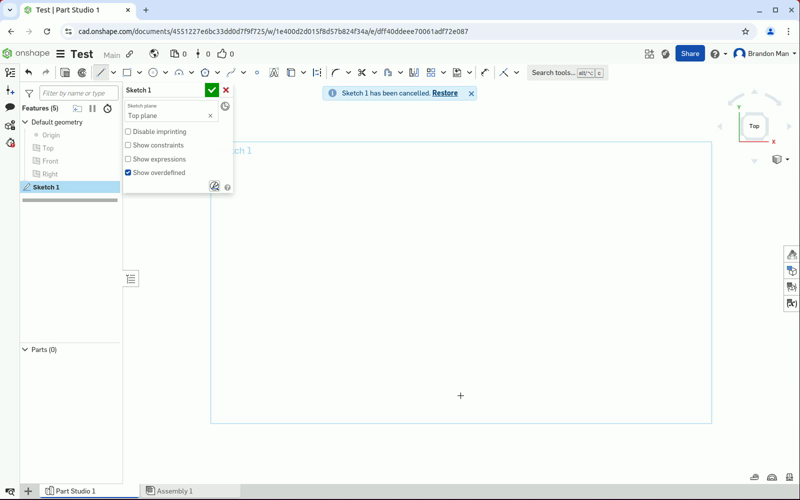
key_up(shift)
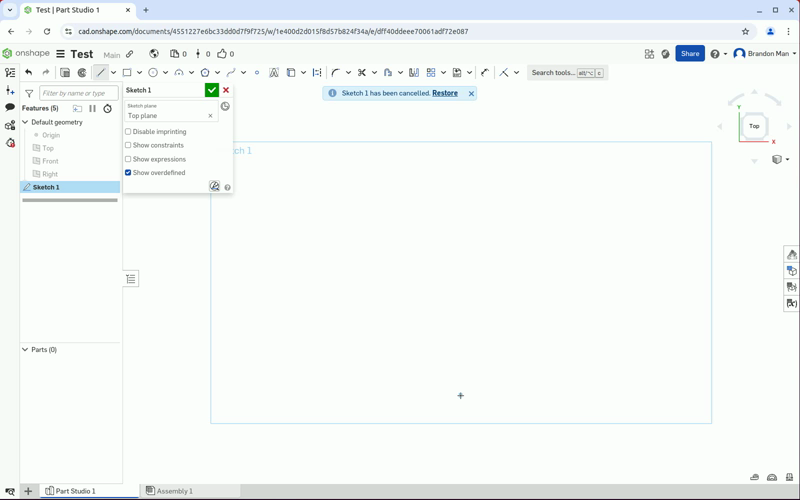
key_down(shift)
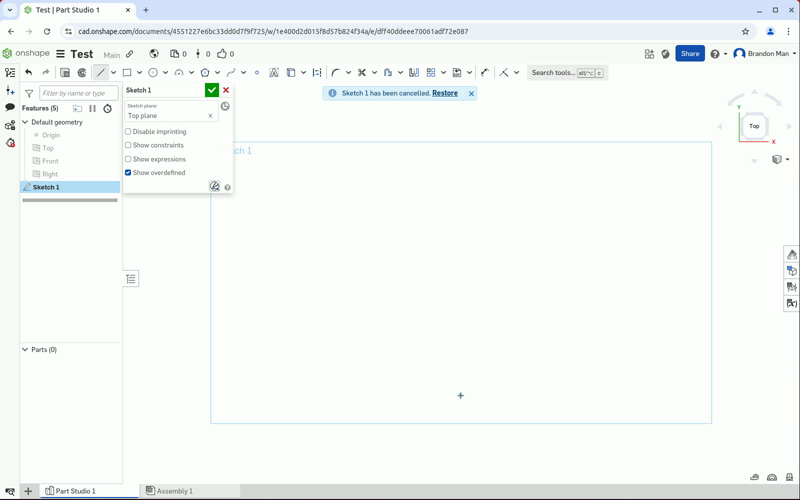
mouse_move(490, 395)
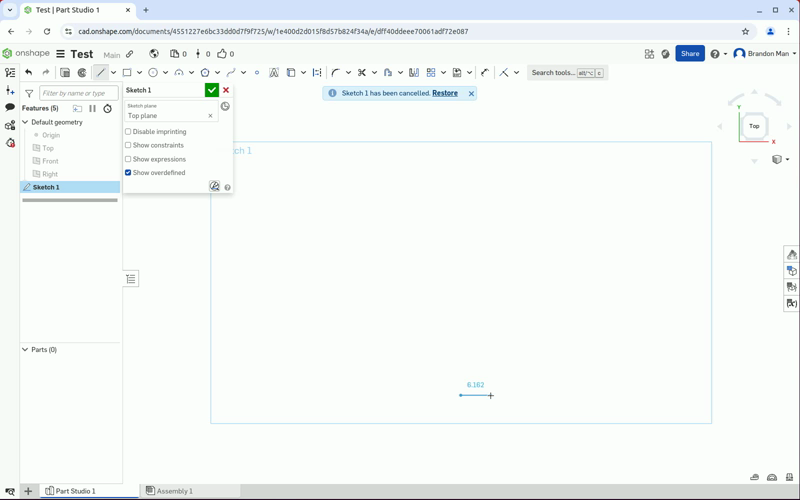
mouse_move(498, 395)
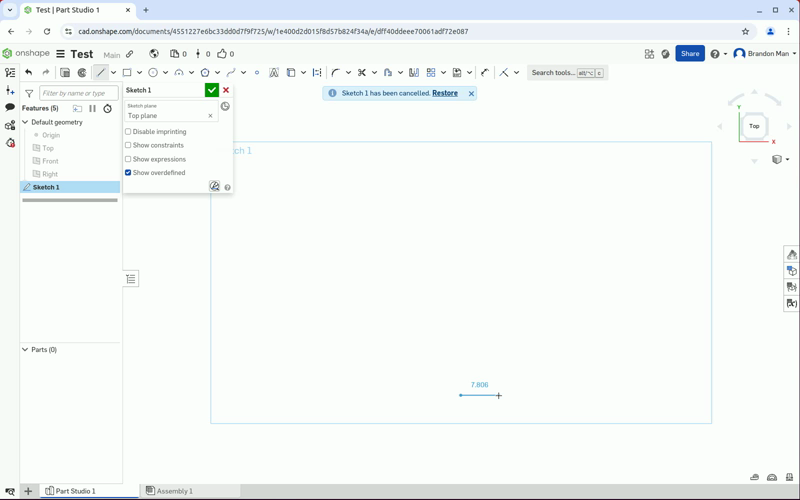
click(498, 395)
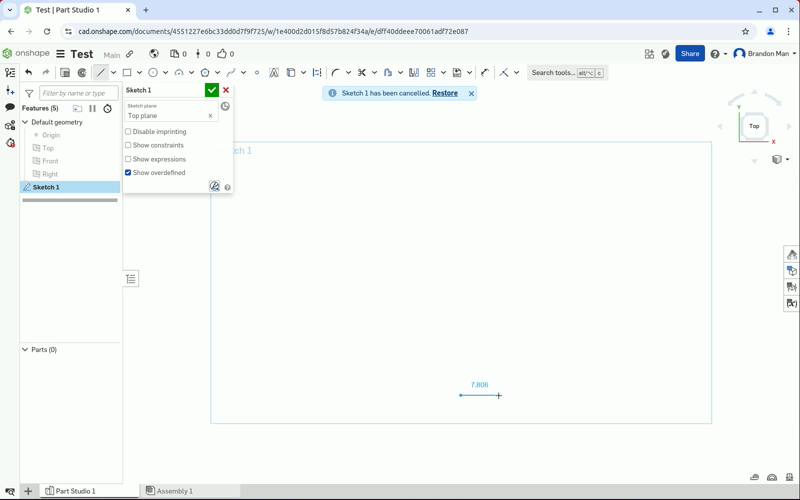
key_up(shift)
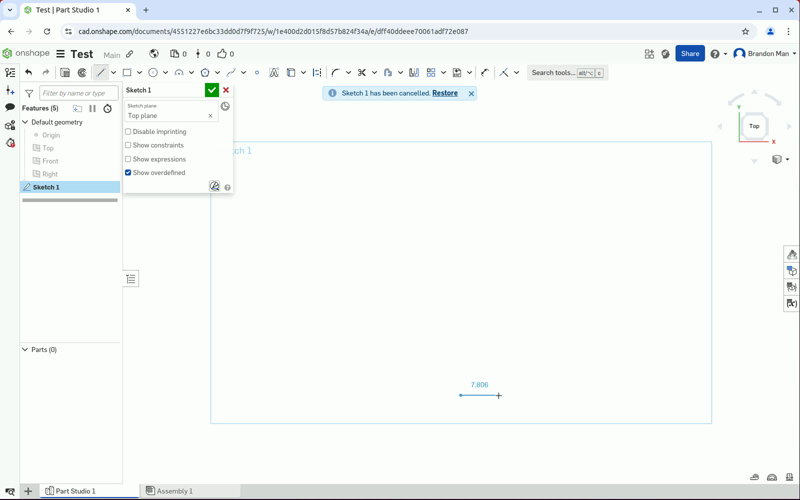
key_down(shift)
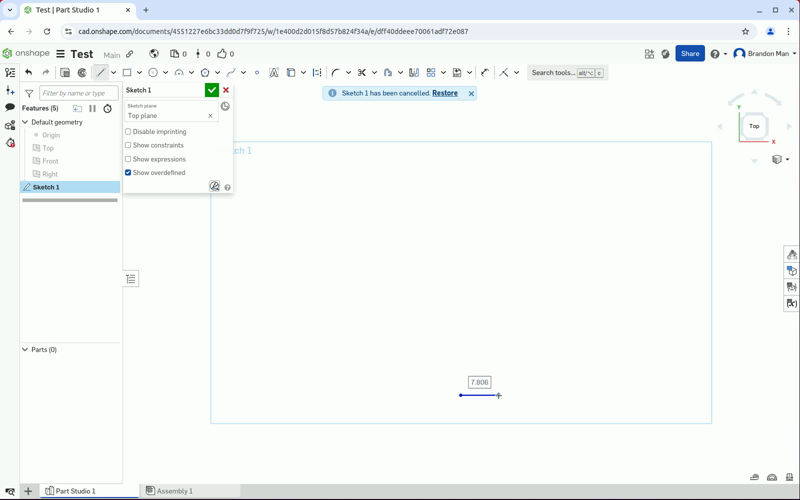
mouse_move(498, 282)
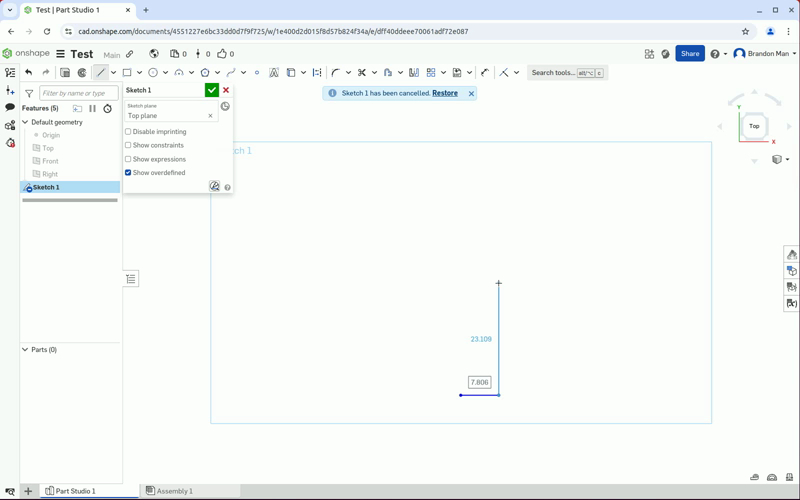
click(498, 282)
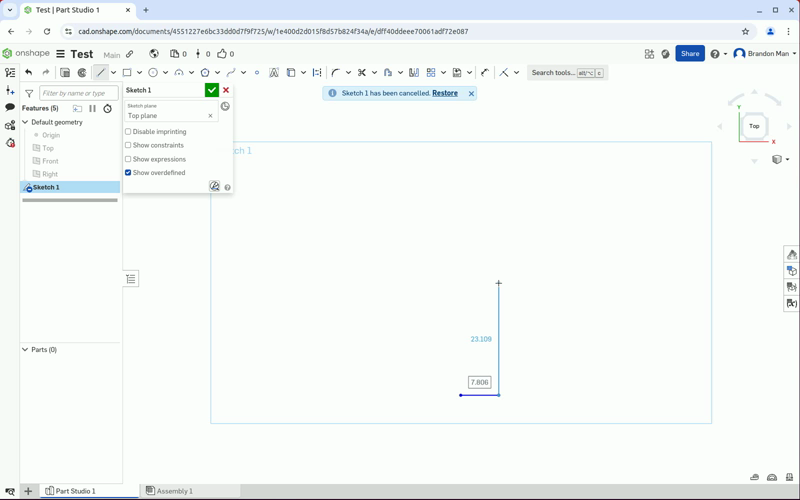
key_up(shift)
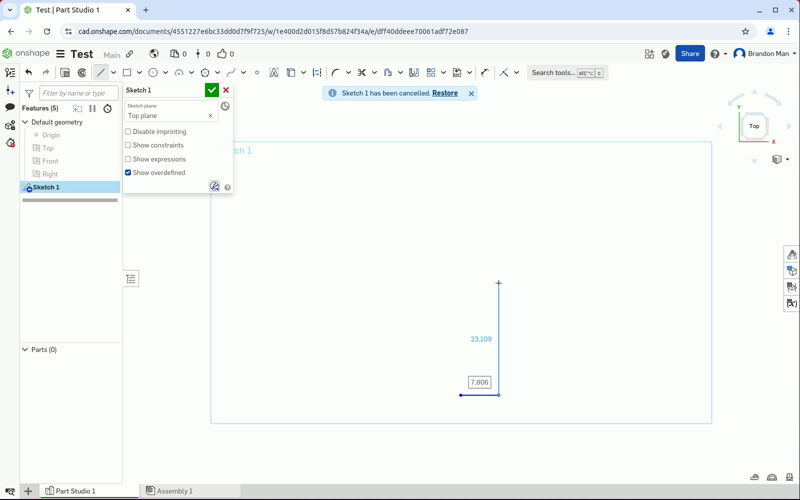
key_down(shift)
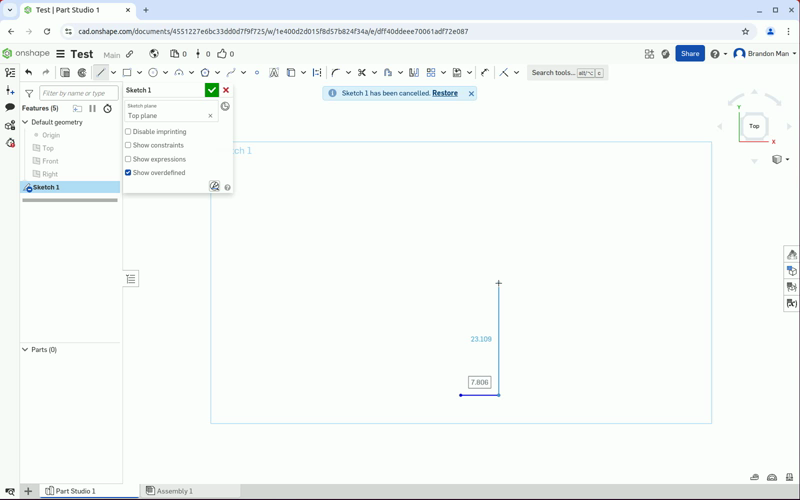
mouse_move(528, 282)
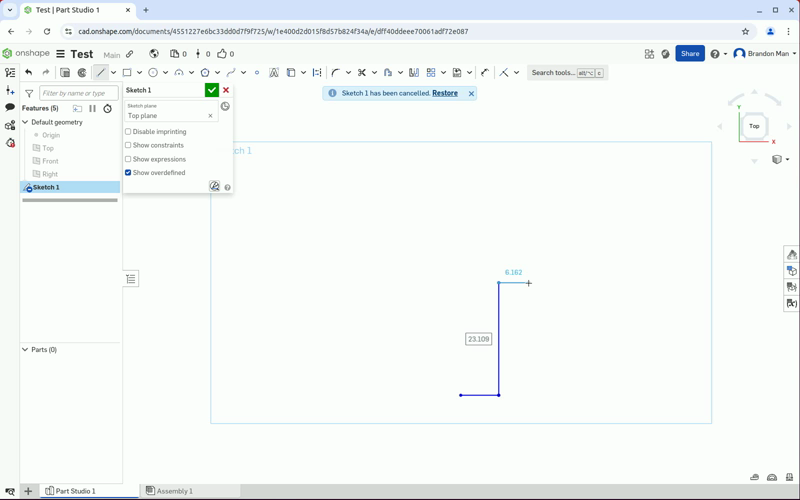
mouse_move(460, 282)
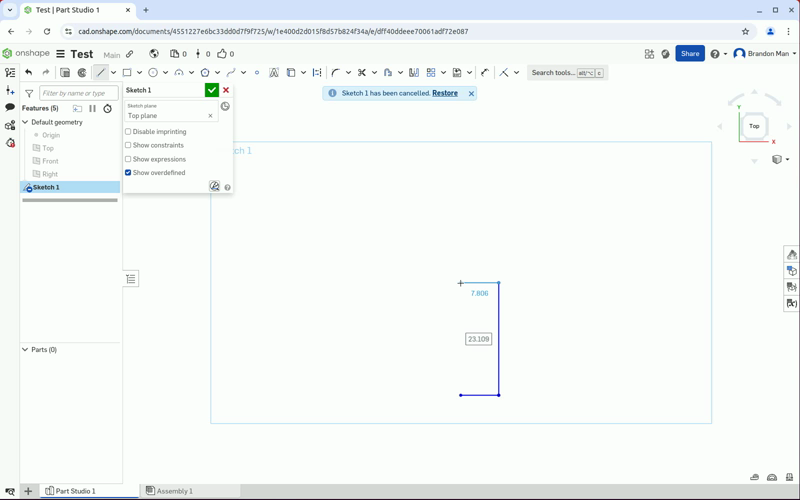
click(460, 282)
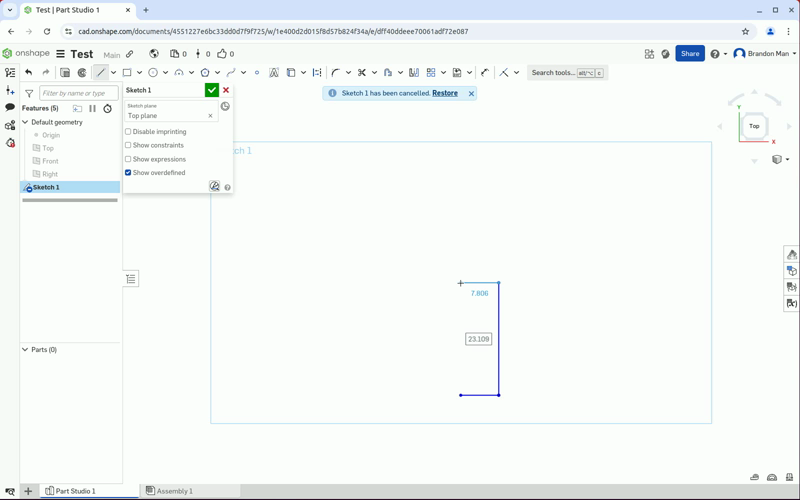
key_up(shift)
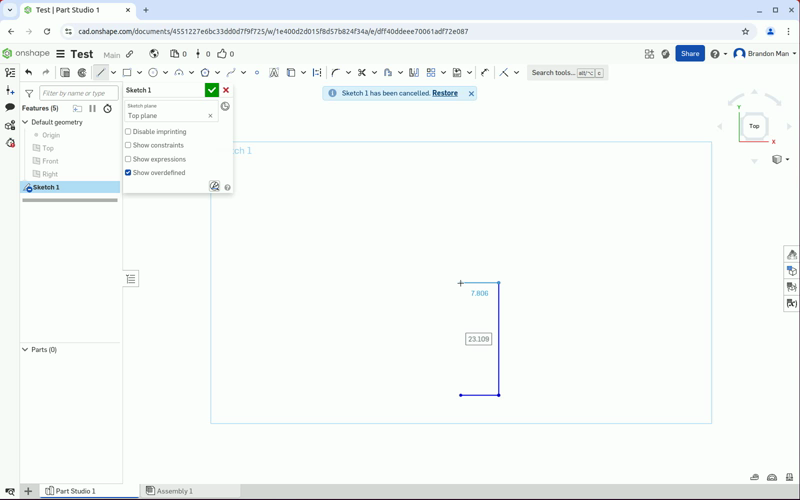
key_down(shift)
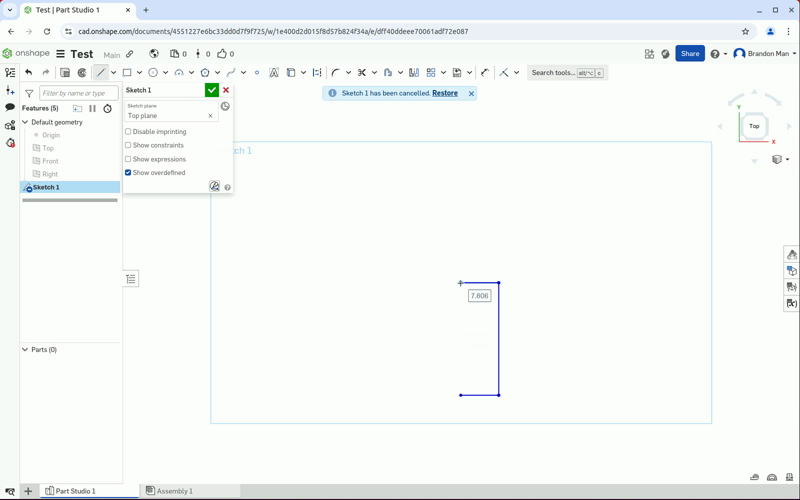
mouse_move(460, 395)
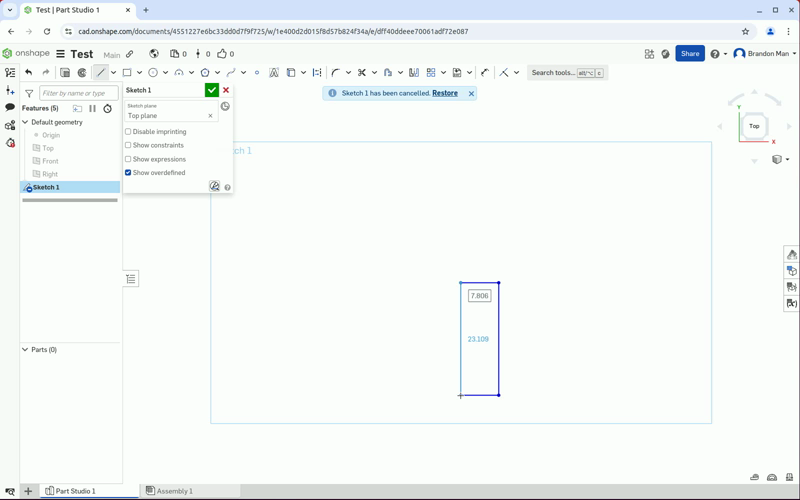
key_up(shift)
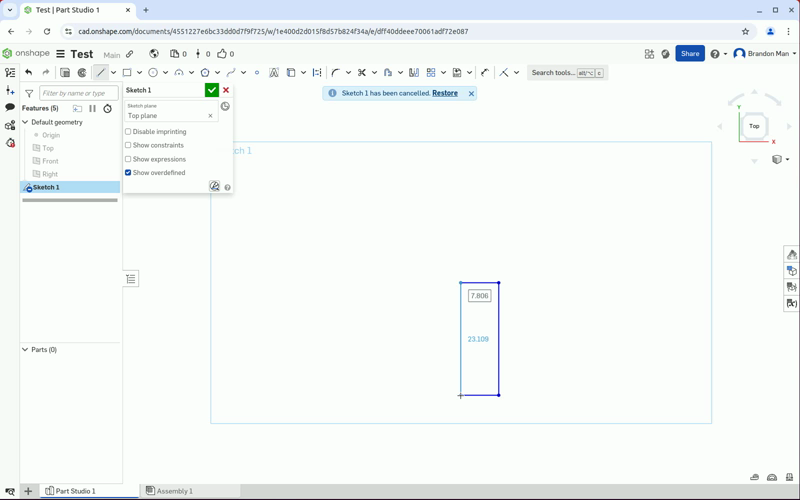
click(460, 395)
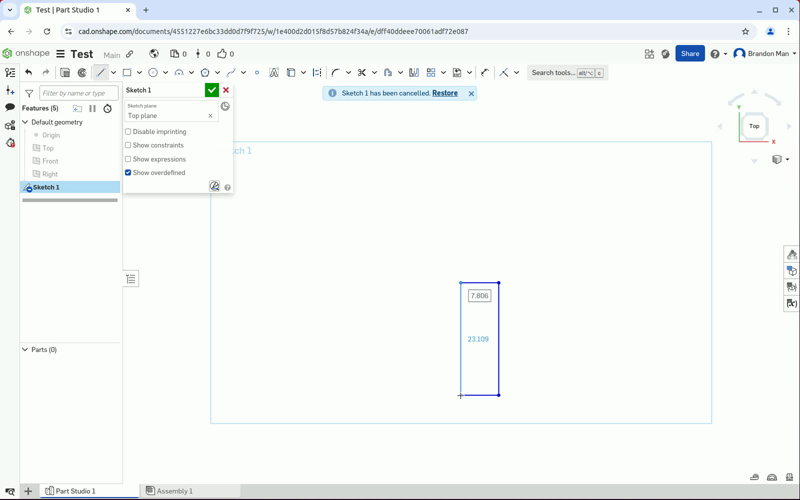
key(esc)
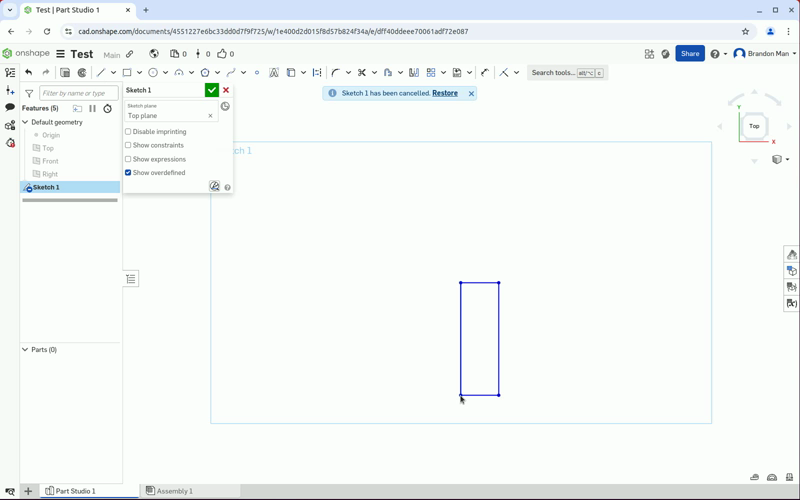
mouse_move(474, 305)
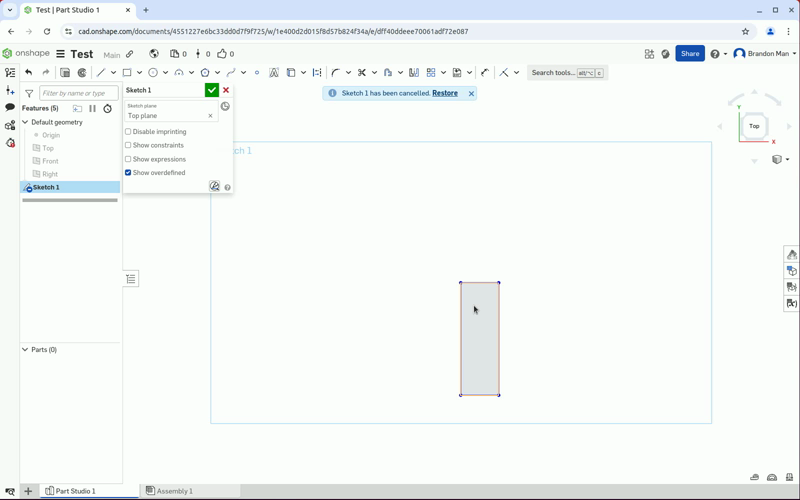
click(474, 305)
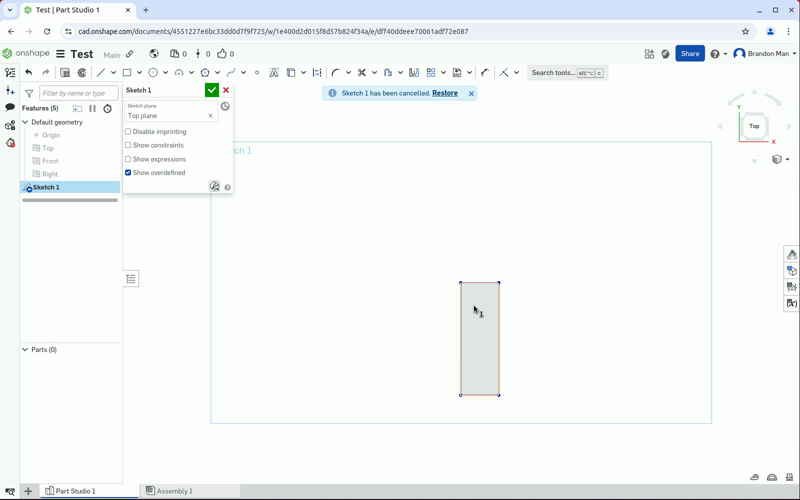
mouse_move(73, 352)
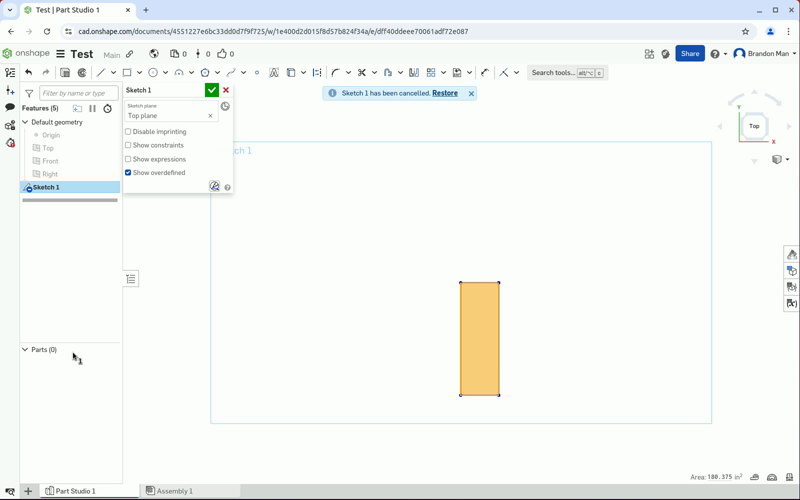
key(shift+y)
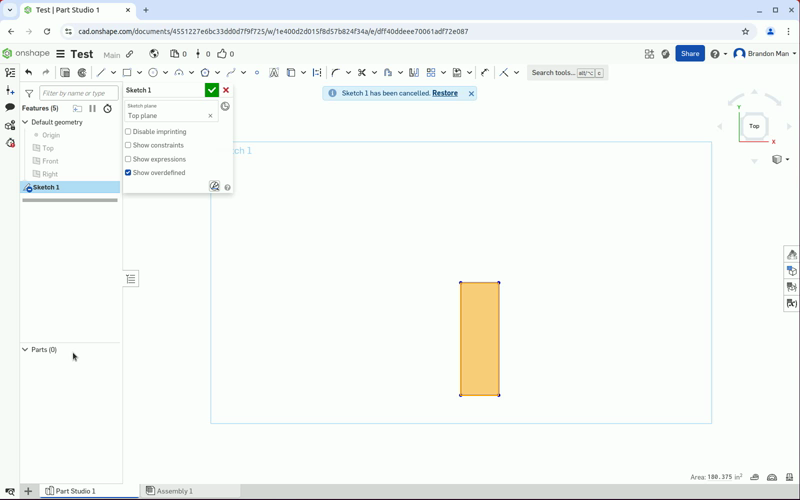
key(shift+e)
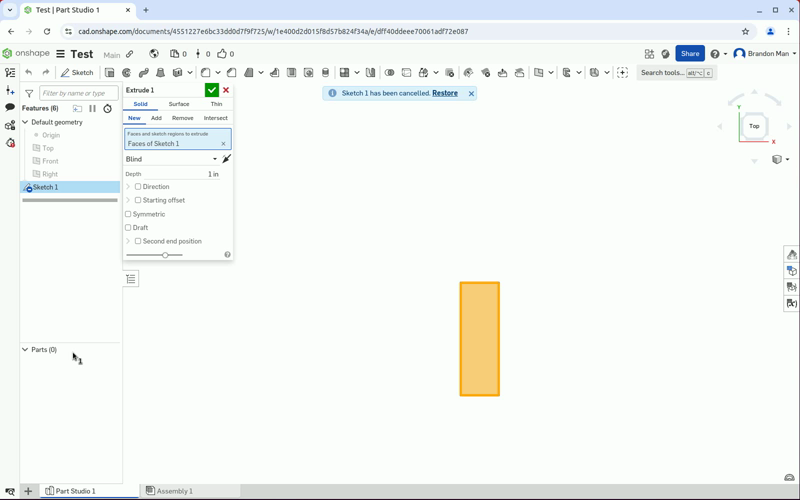
mouse_move(143, 106)
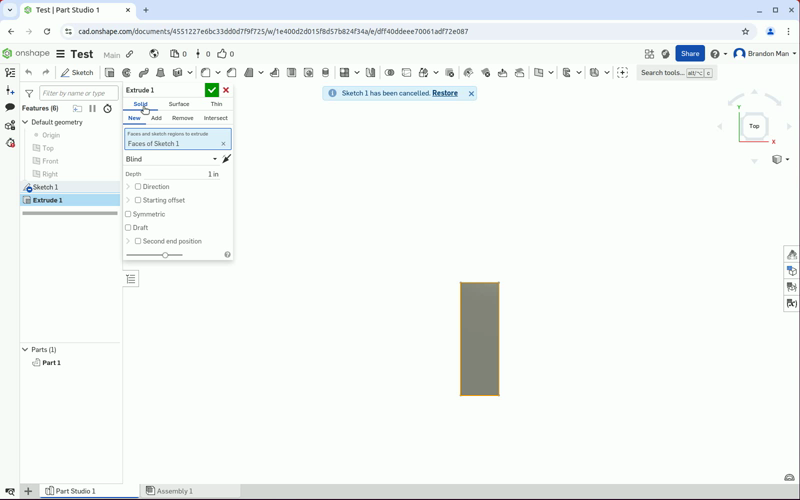
click(143, 106)
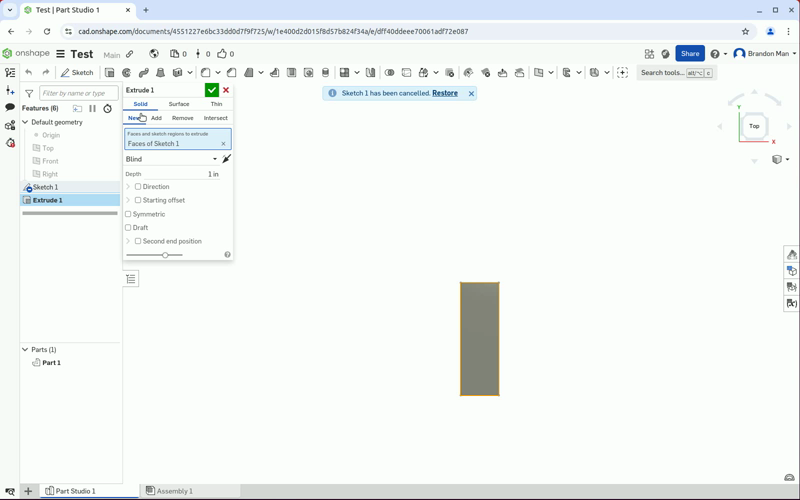
mouse_move(137, 120)
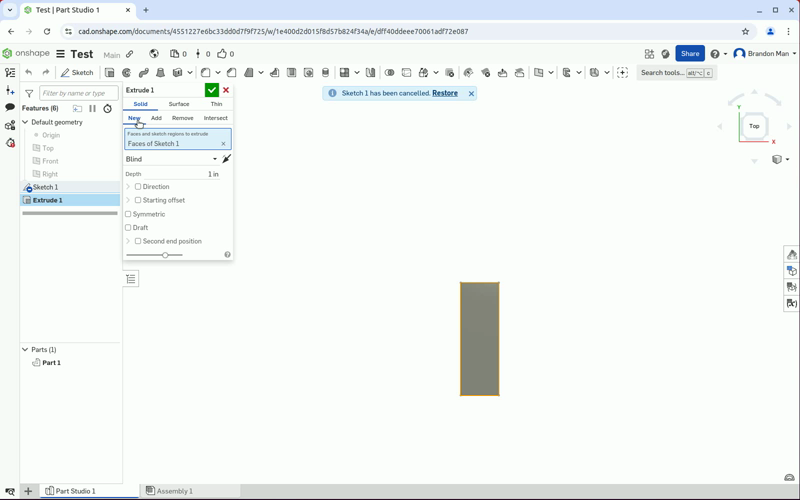
click(137, 120)
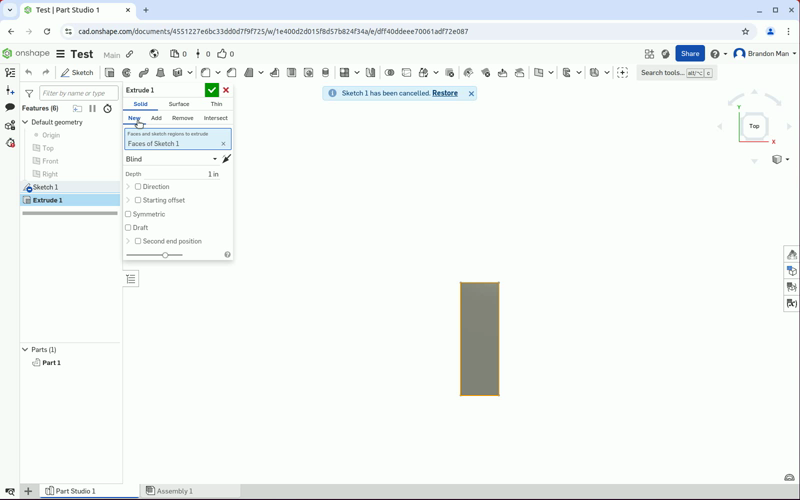
key(tab, 4)
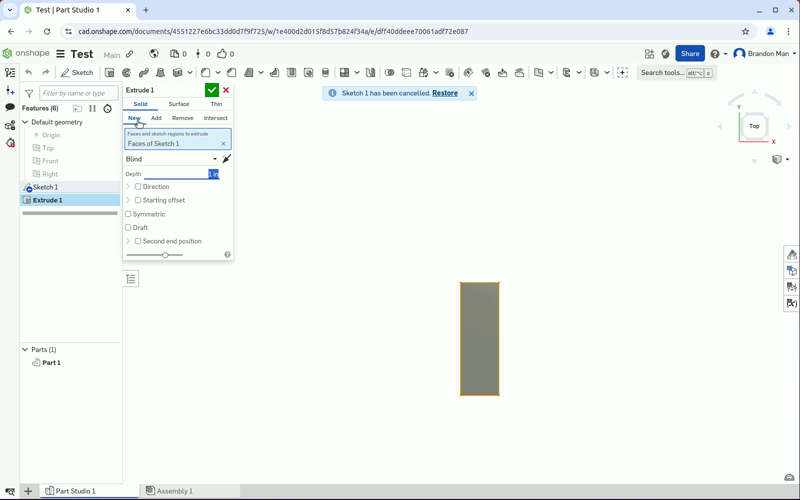
text(7.703)
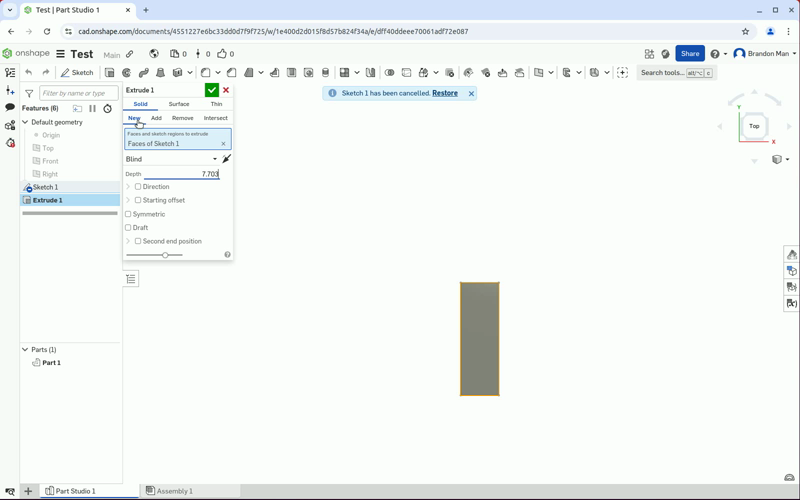
key(enter)
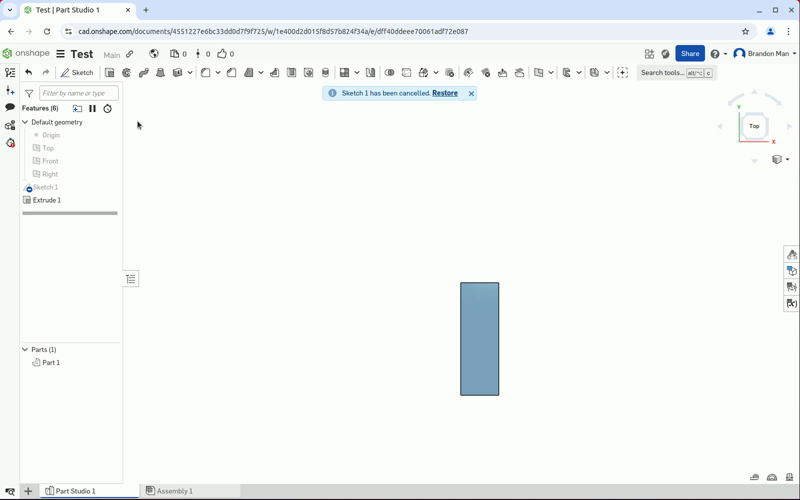
key(shift+h)
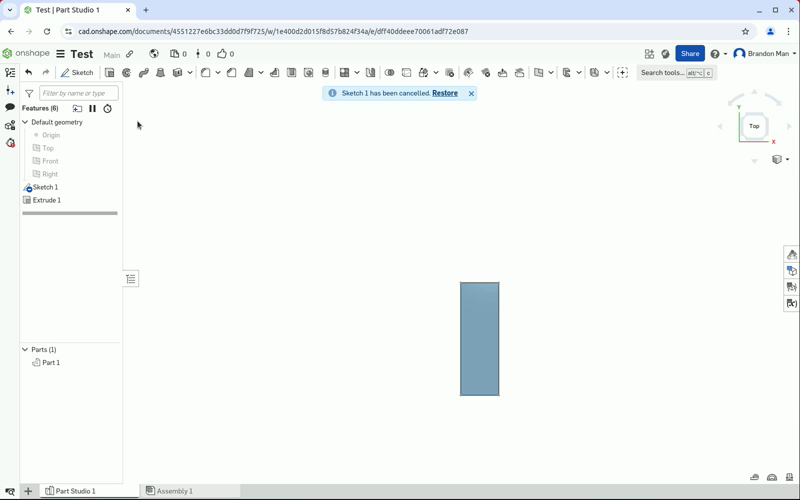
key(shift+h)
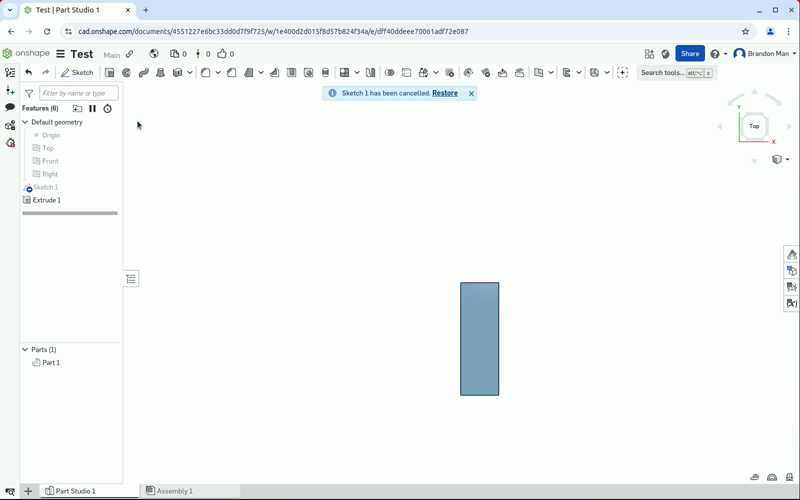
mouse_move(73, 189)
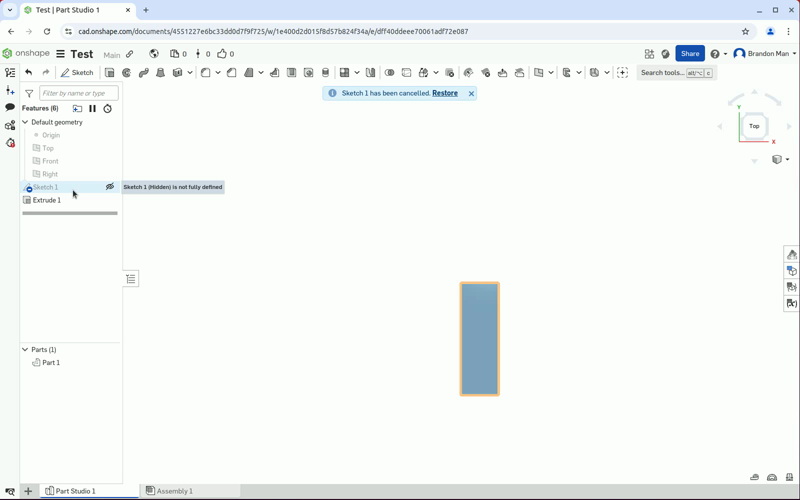
click(73, 189)
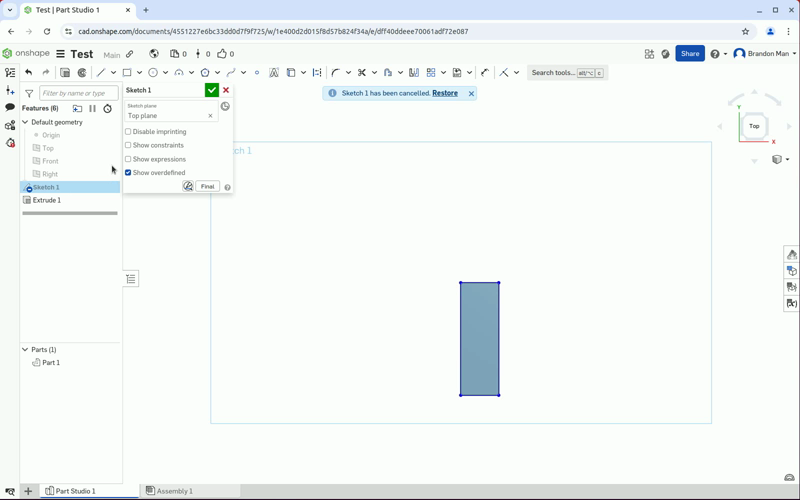
mouse_move(229, 92)
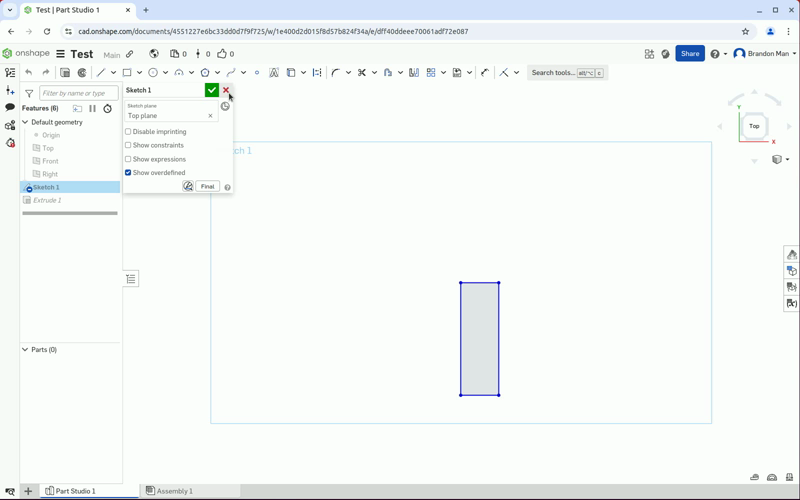
click(229, 92)
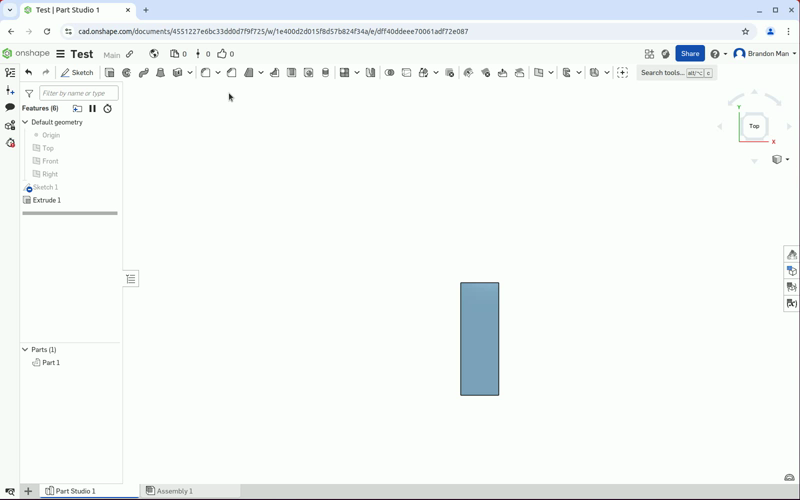
mouse_move(541, 75)
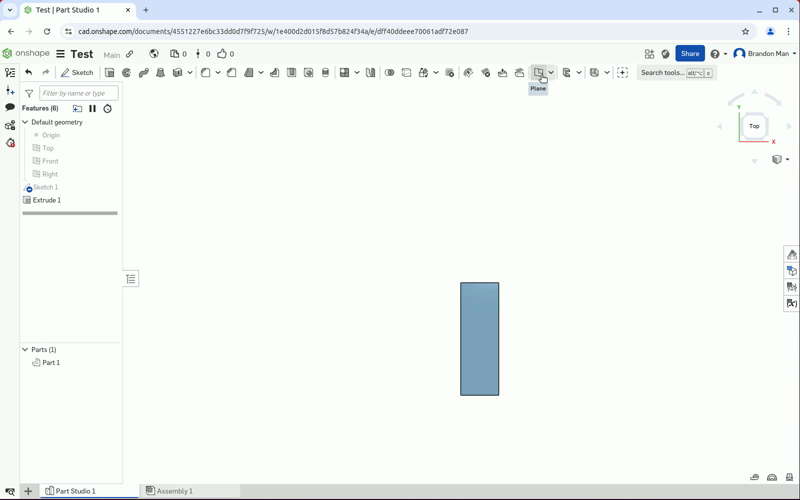
click(541, 75)
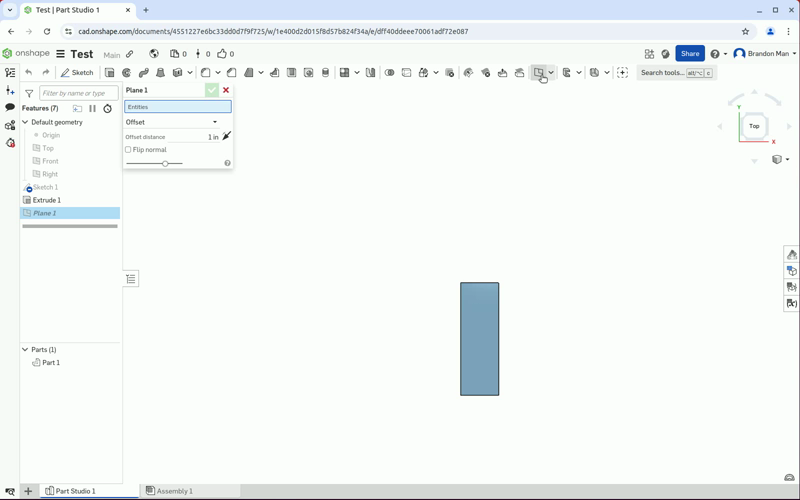
mouse_move(73, 150)
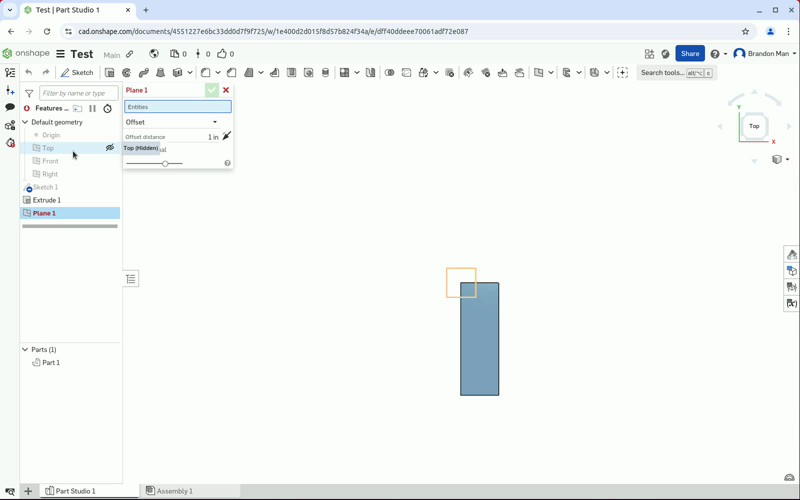
click(73, 150)
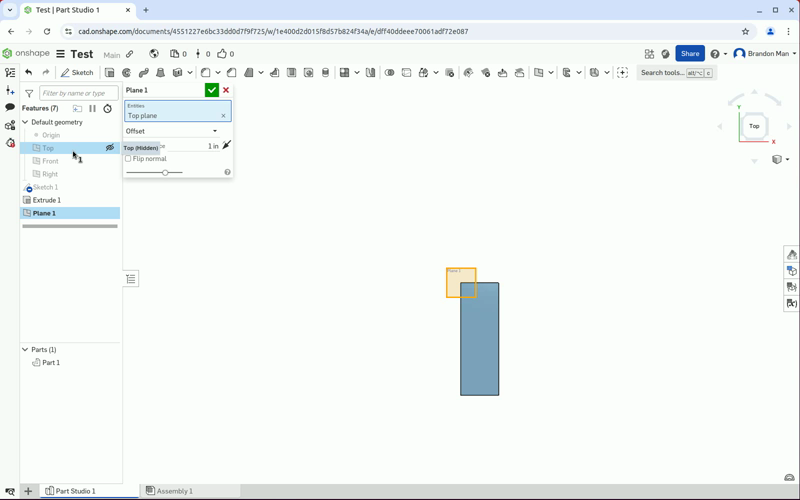
key(tab, 2)
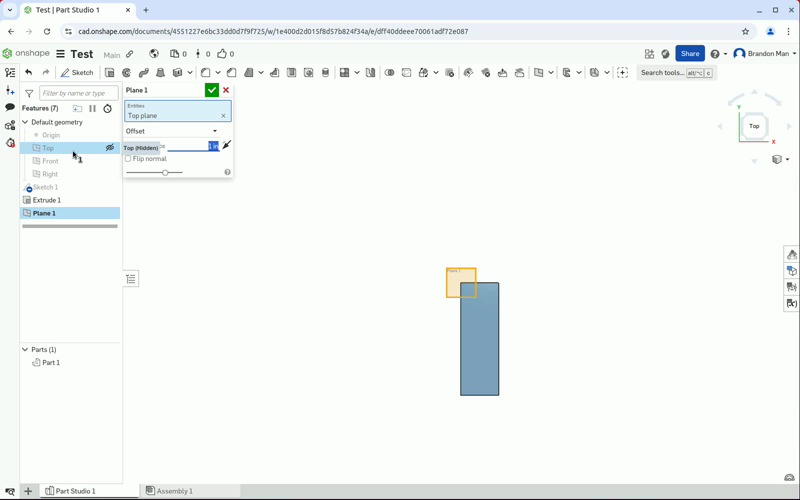
text(7.703)
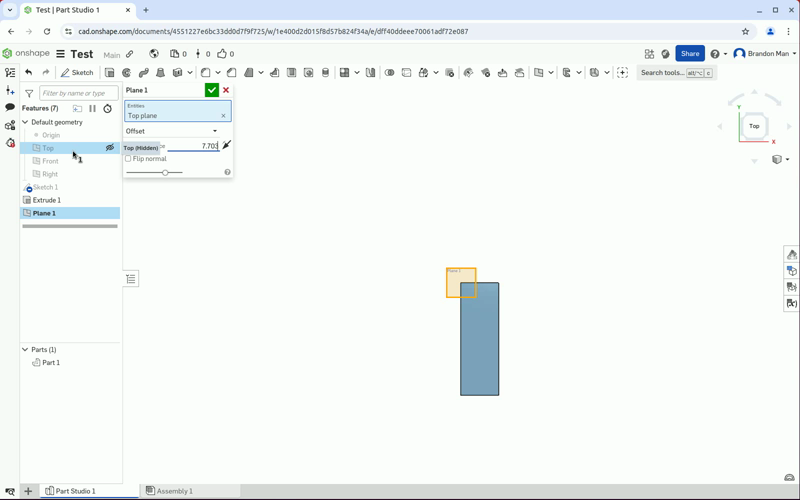
key(enter, 2)
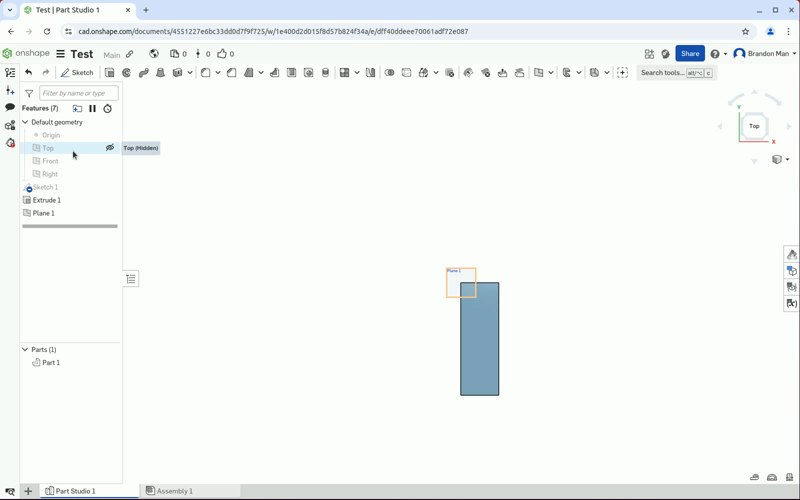
key(shift+s)
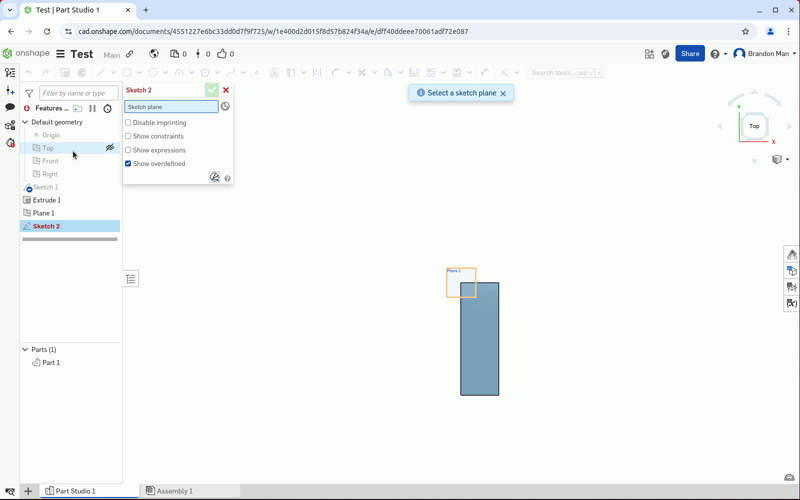
mouse_move(73, 215)
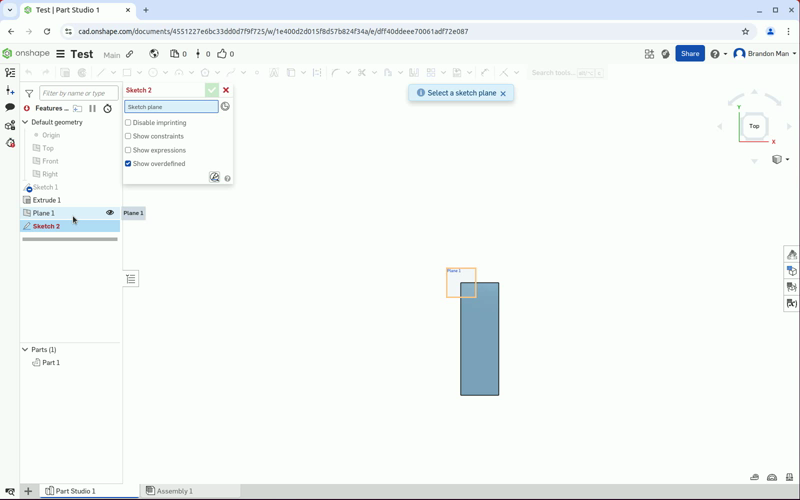
click(73, 215)
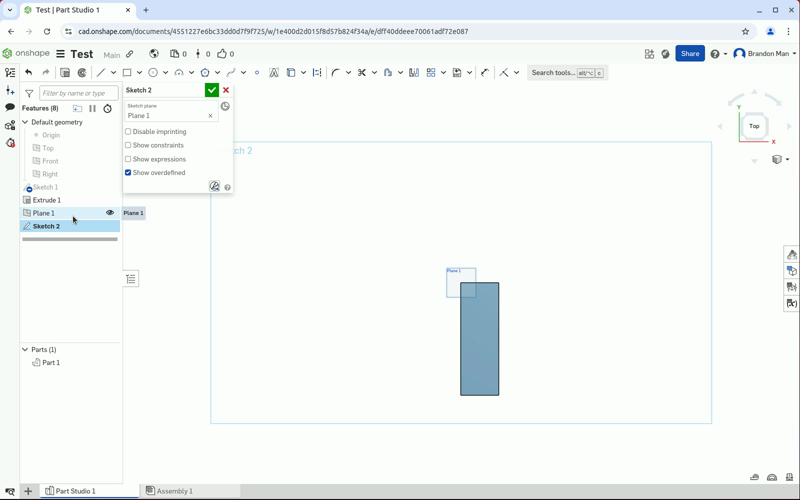
mouse_move(73, 352)
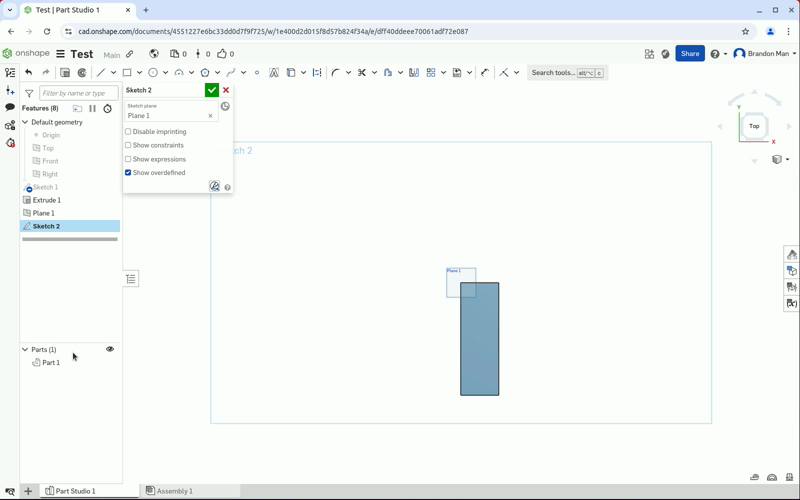
key(y)
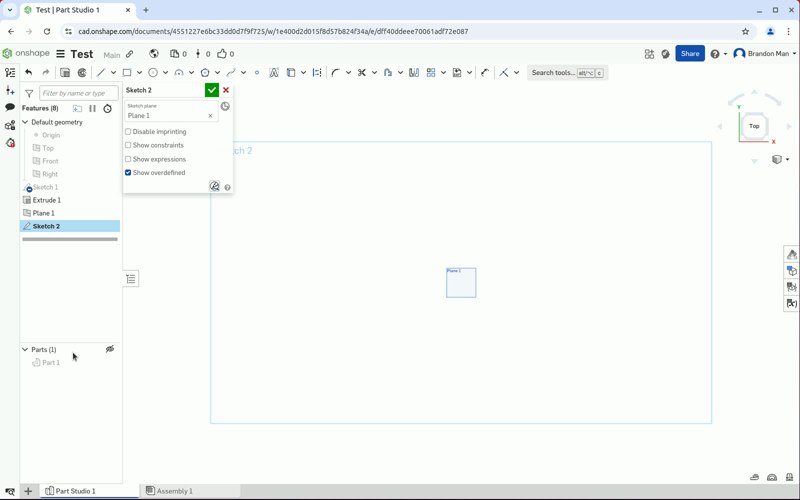
key(l)
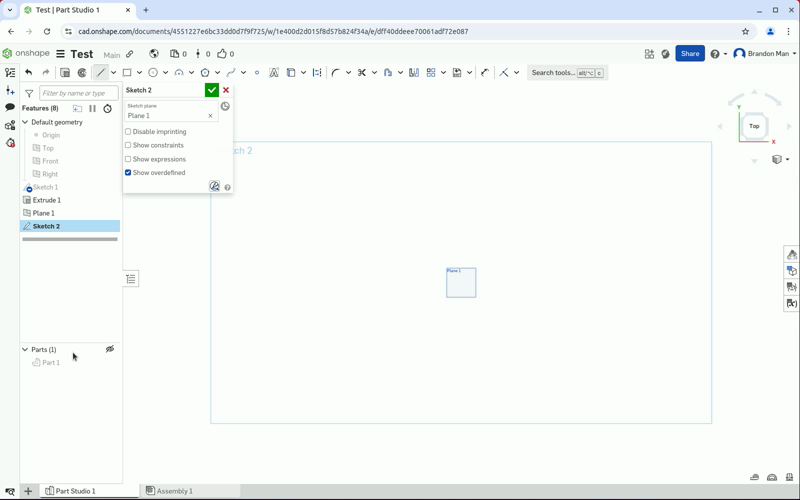
key_down(shift)
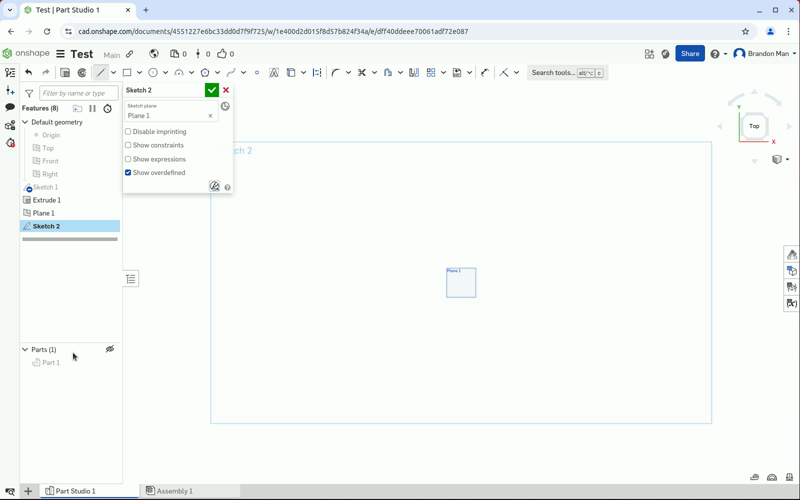
mouse_move(460, 320)
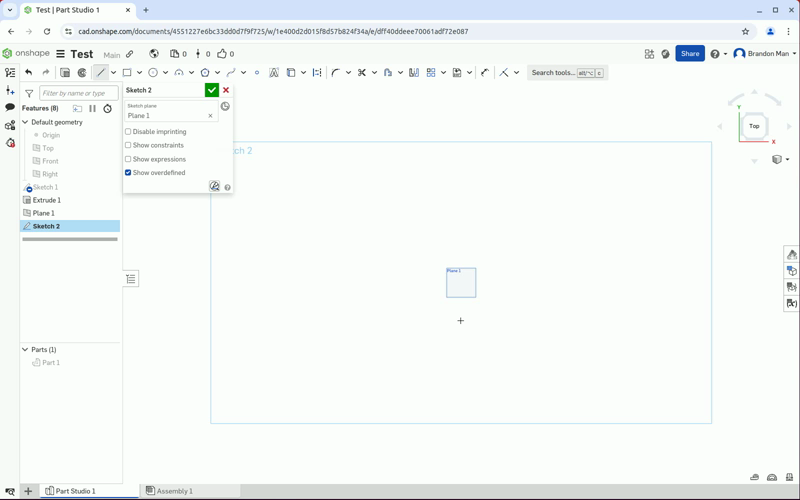
click(460, 320)
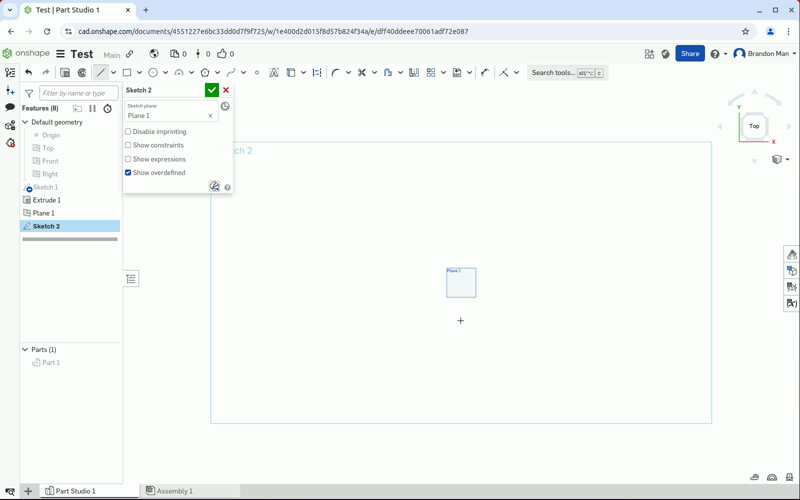
key_up(shift)
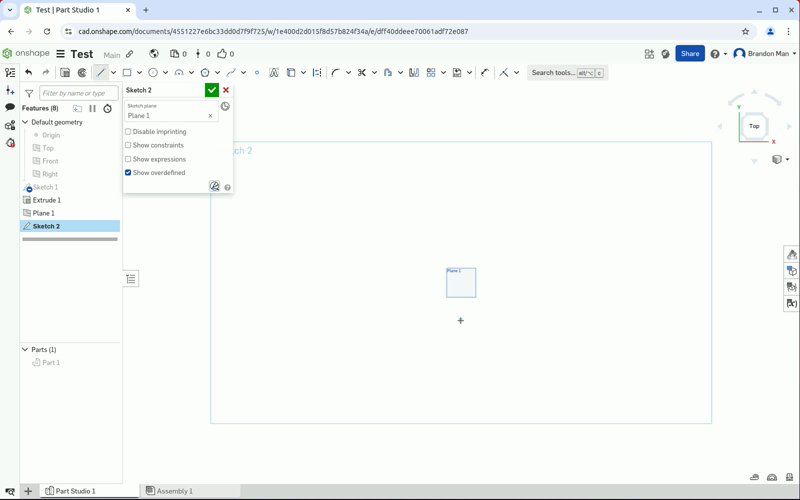
key_down(shift)
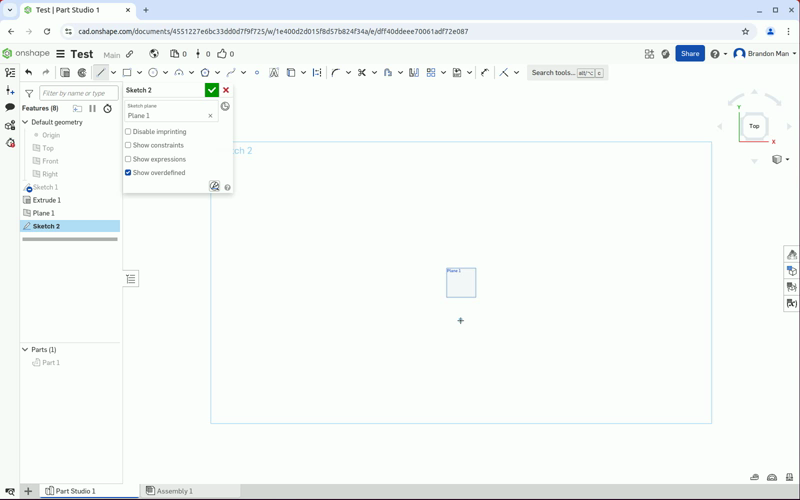
mouse_move(490, 320)
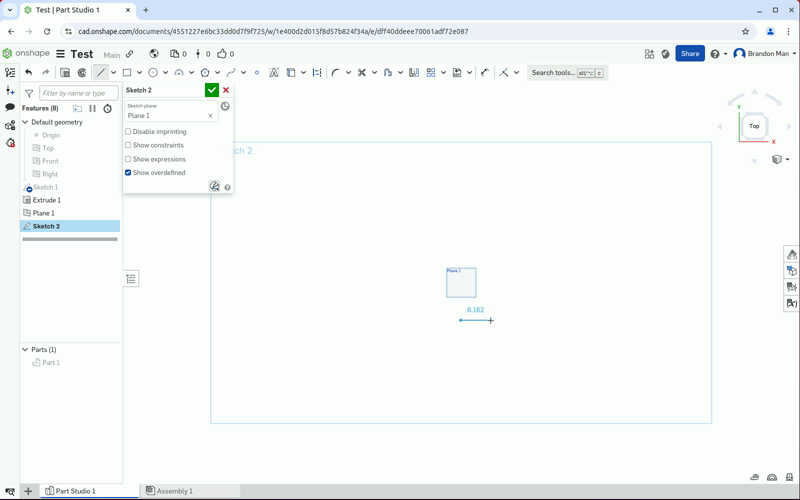
mouse_move(499, 320)
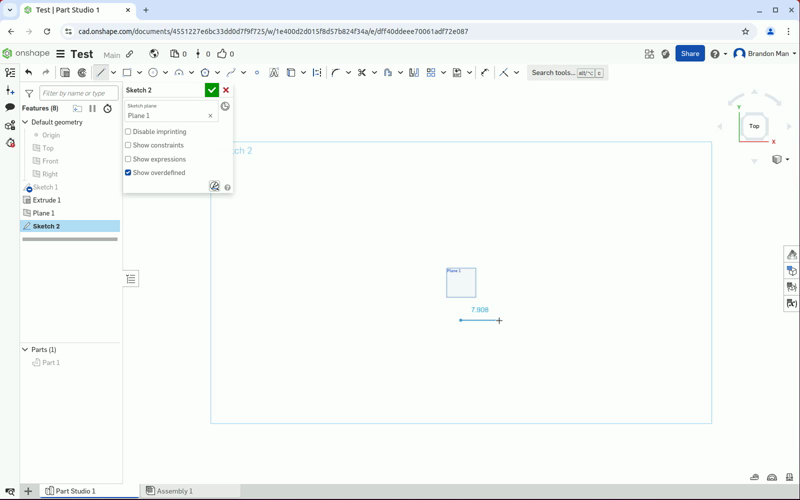
click(499, 320)
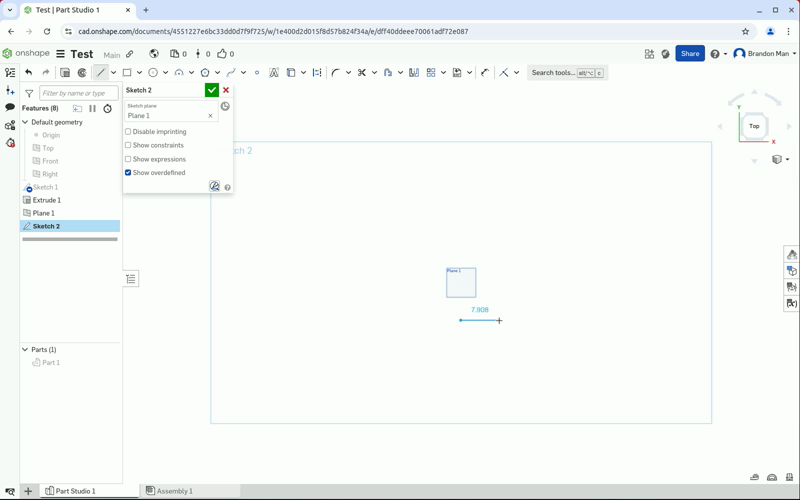
key_up(shift)
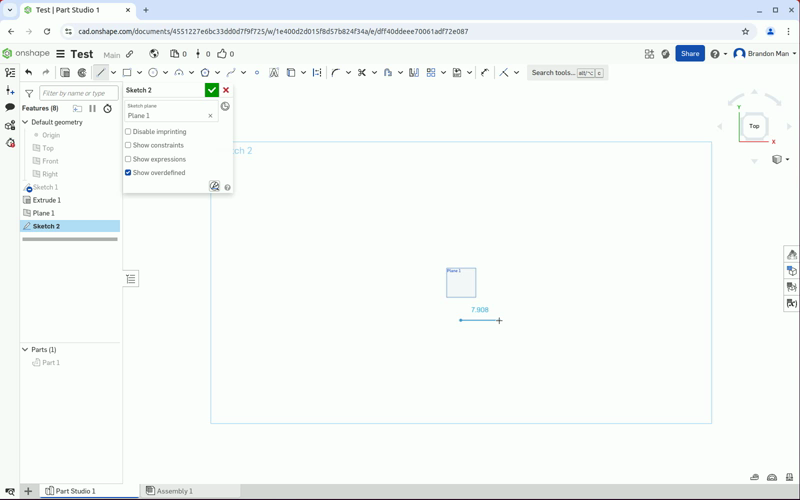
key_down(shift)
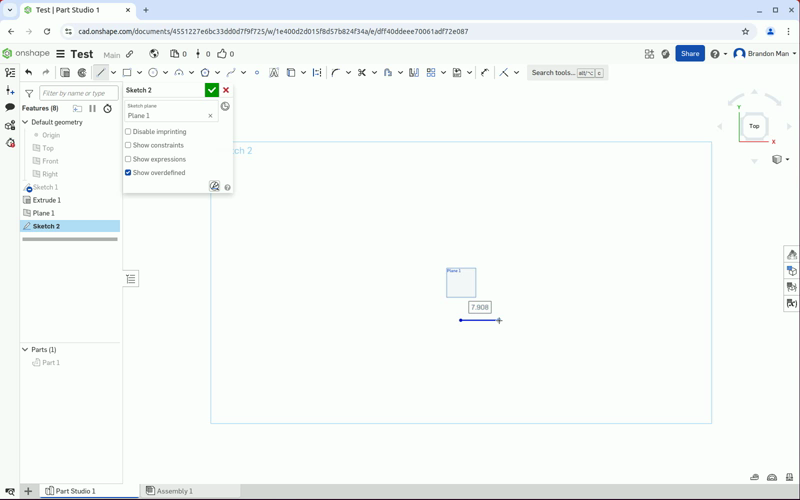
mouse_move(529, 320)
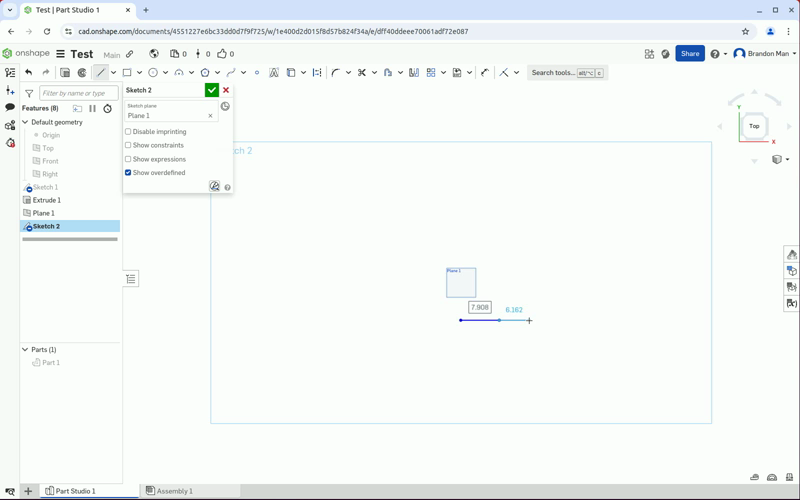
mouse_move(499, 282)
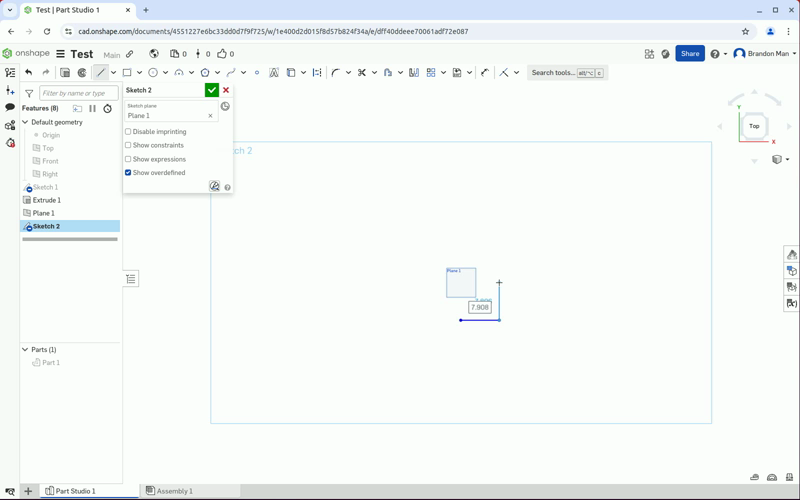
click(499, 282)
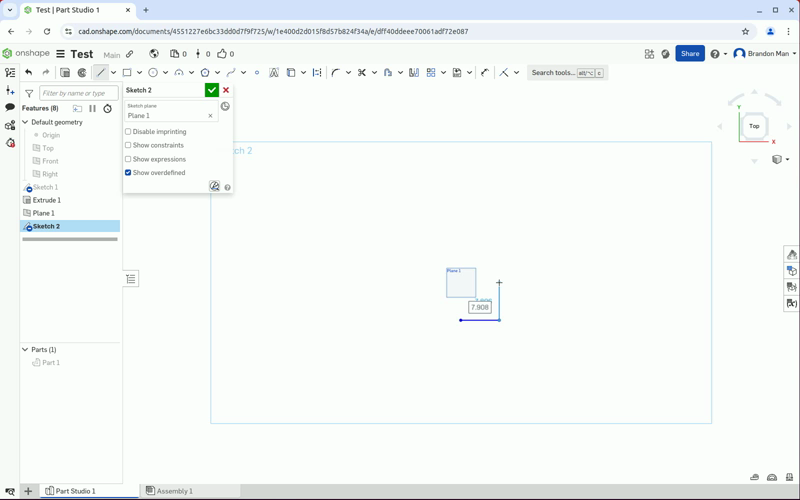
key_up(shift)
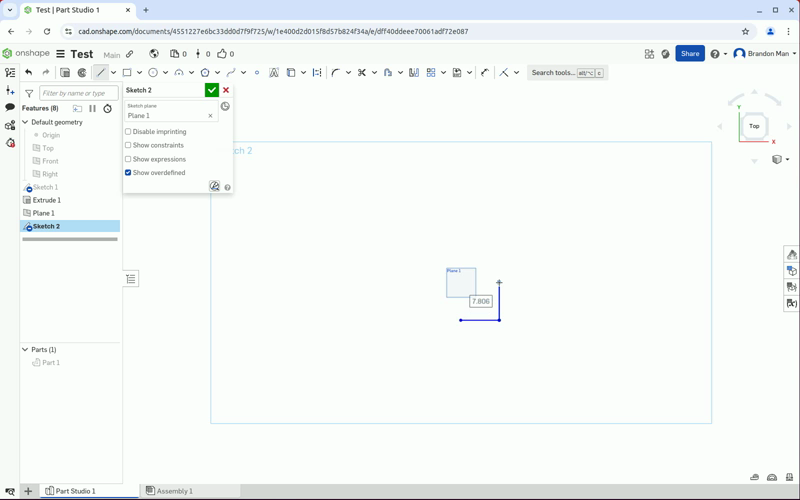
key_down(shift)
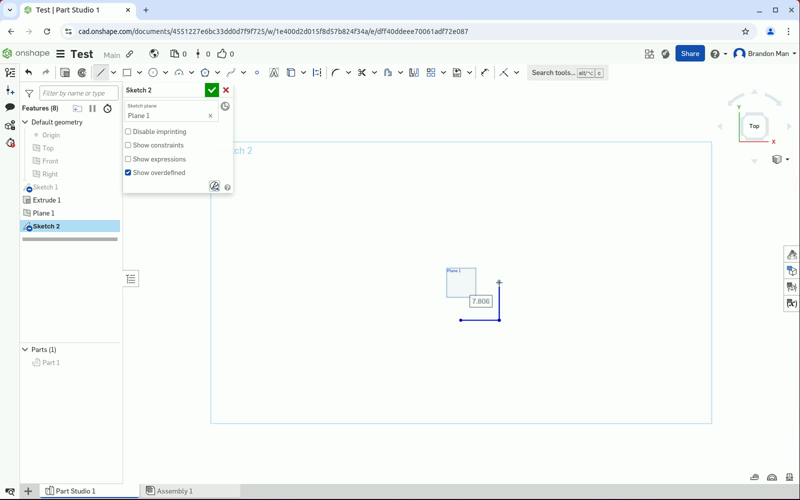
mouse_move(529, 282)
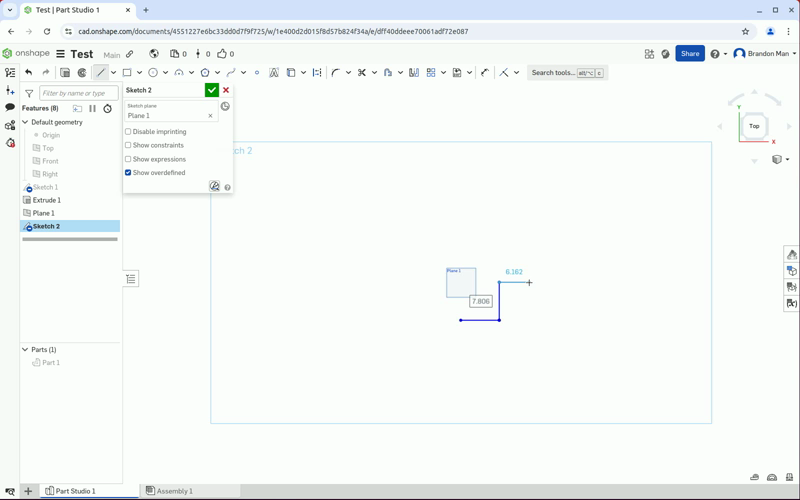
mouse_move(460, 282)
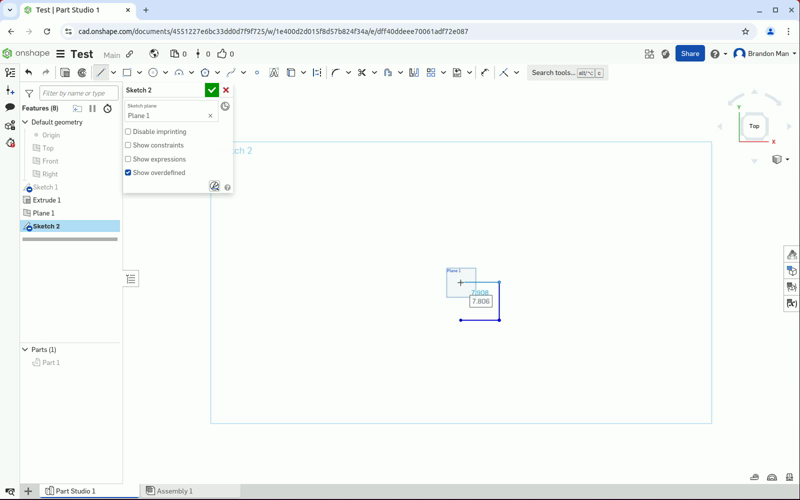
click(460, 282)
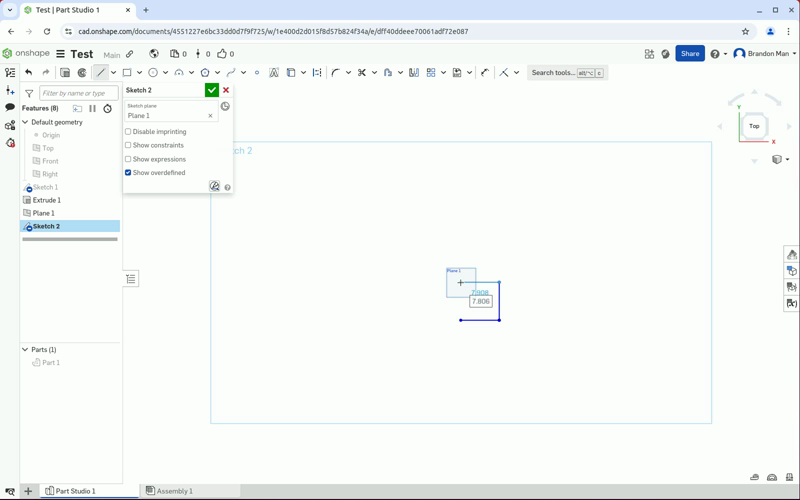
key_up(shift)
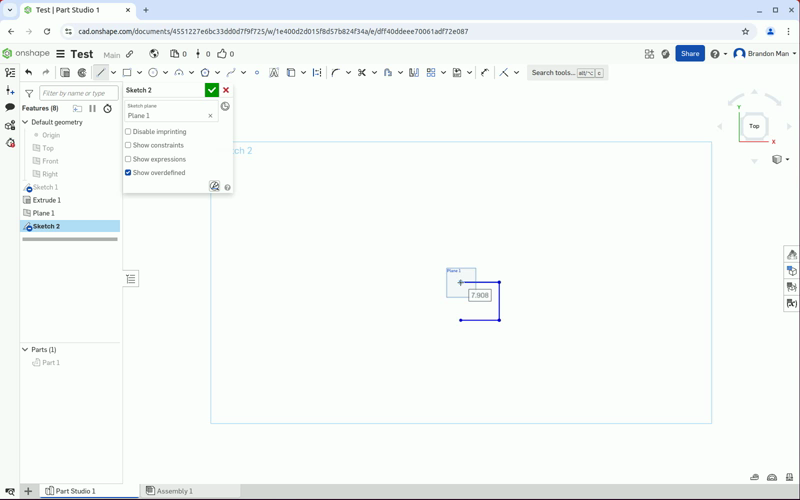
mouse_move(490, 282)
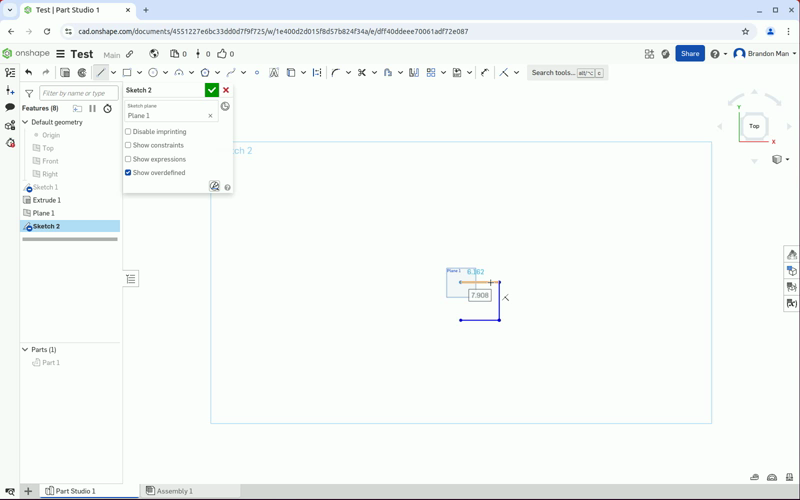
key_down(shift)
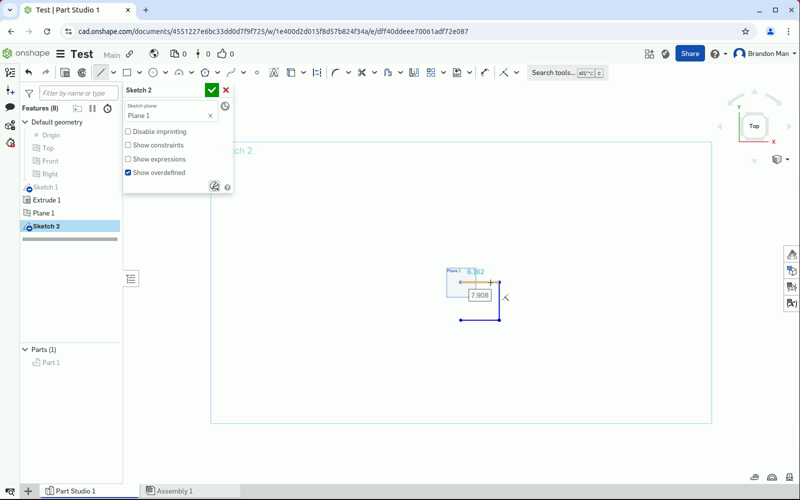
mouse_move(460, 320)
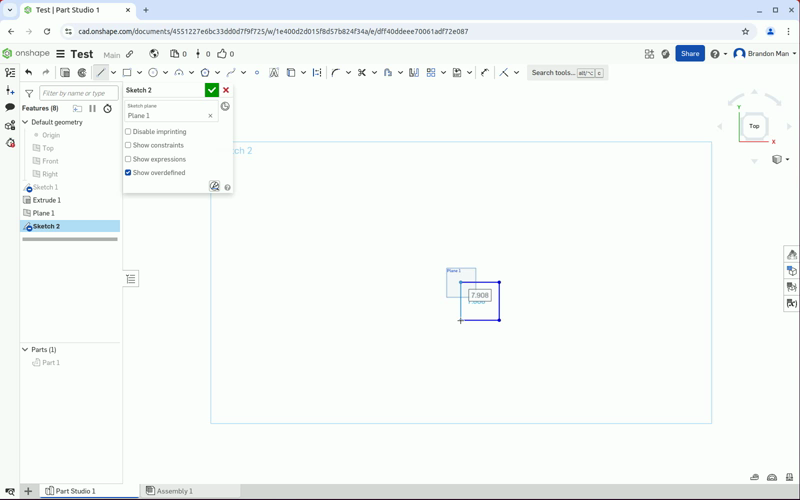
key_up(shift)
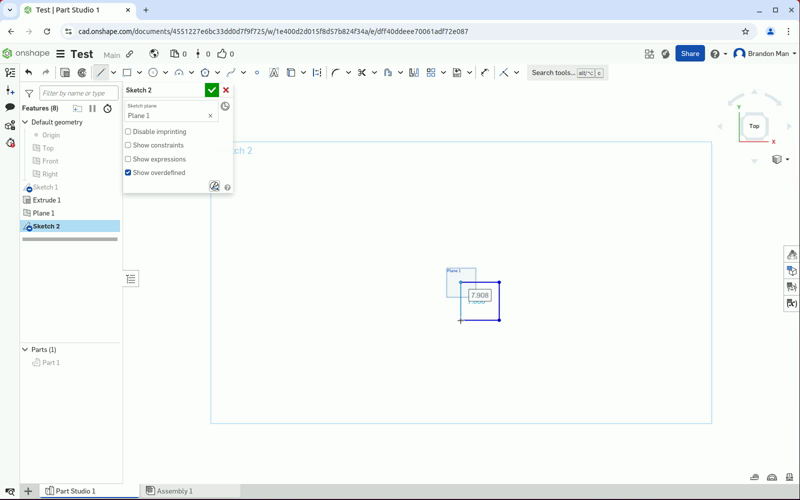
click(460, 320)
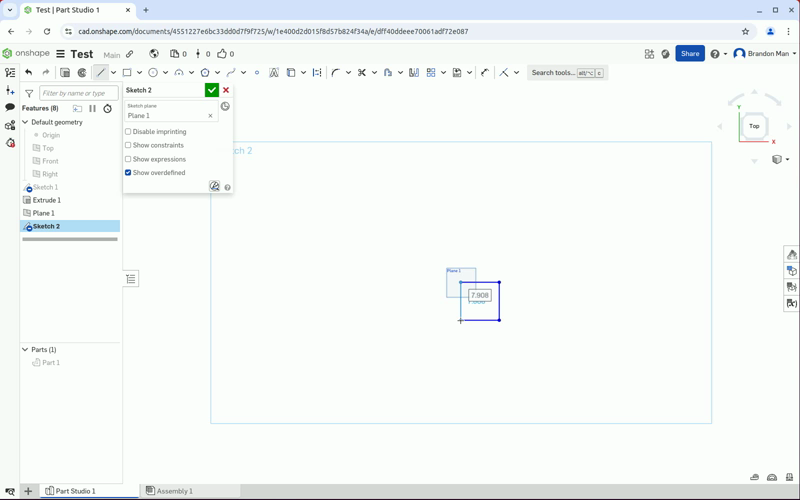
key(esc)
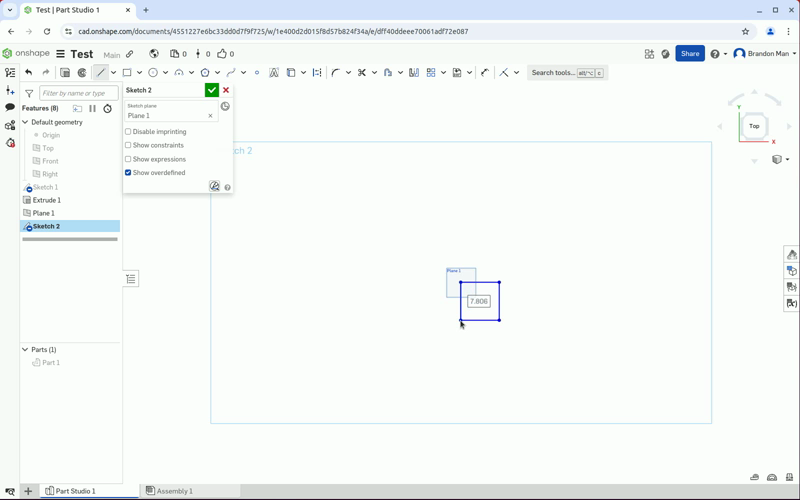
mouse_move(497, 312)
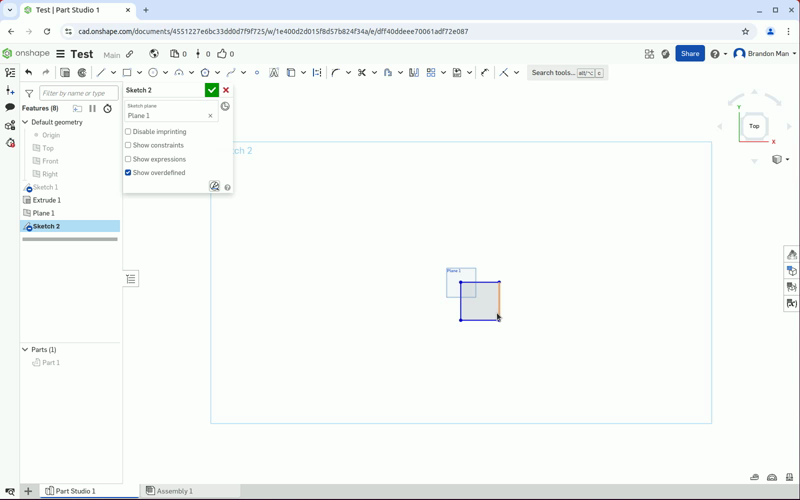
scroll(6)
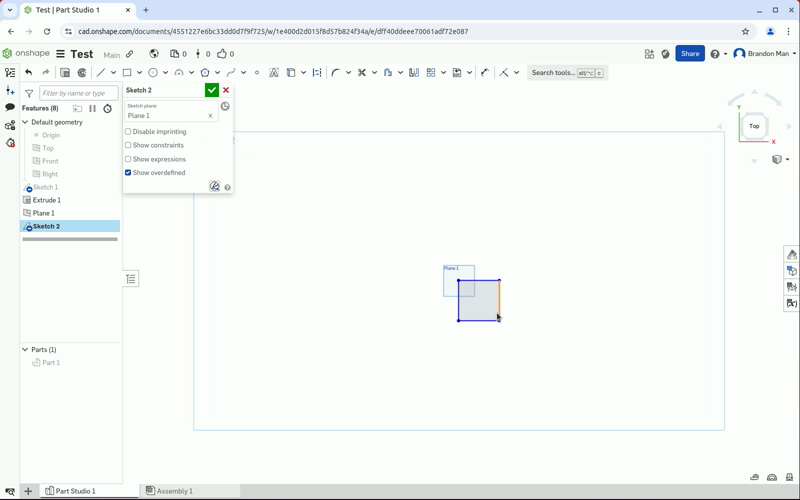
scroll(6)
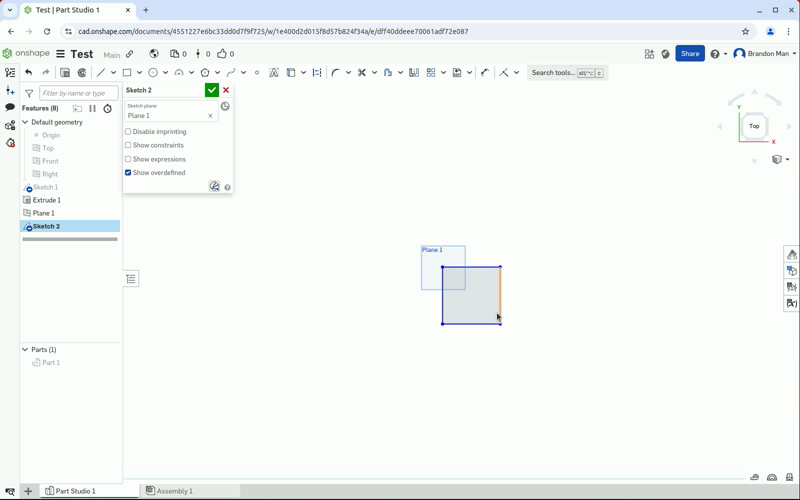
scroll(6)
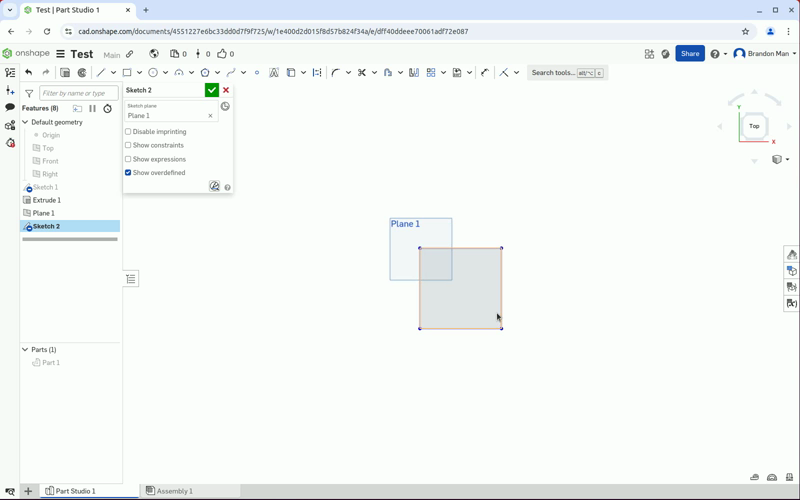
scroll(6)
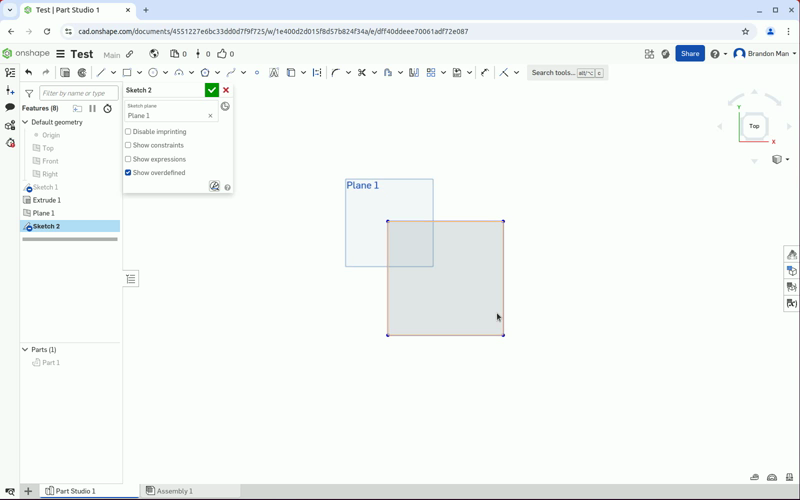
scroll(6)
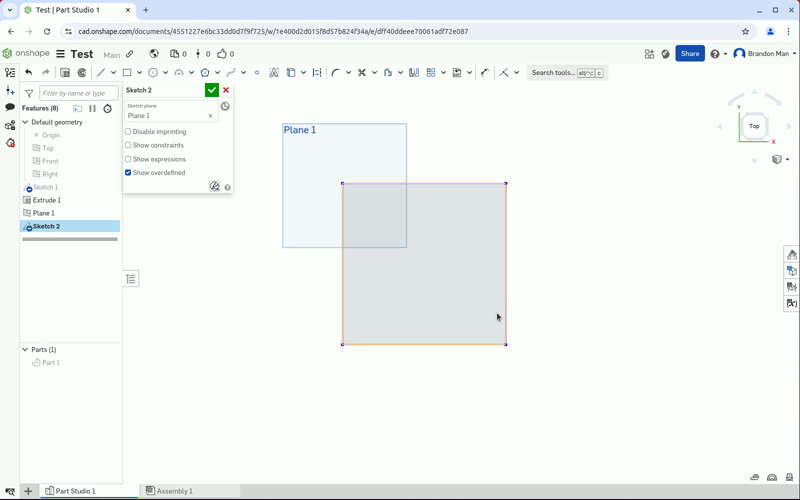
scroll(6)
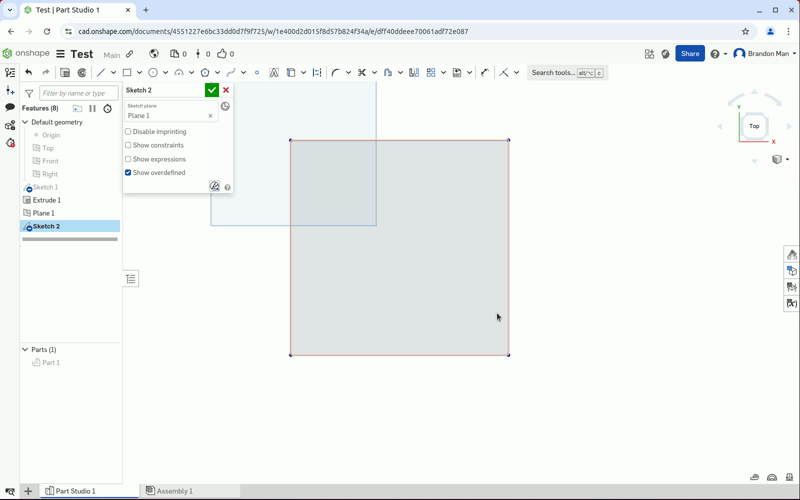
scroll(6)
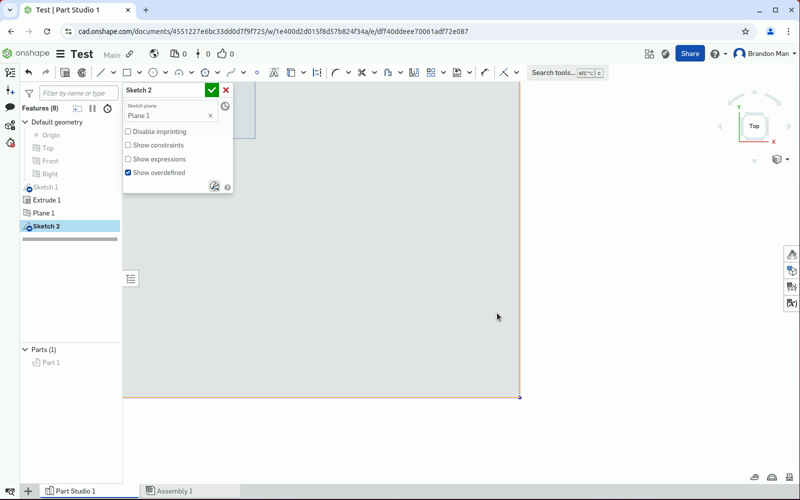
click(497, 312)
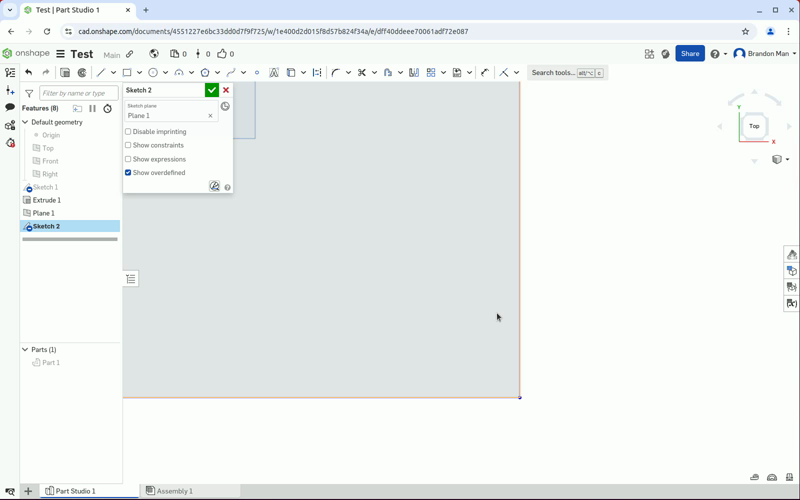
scroll(-6)
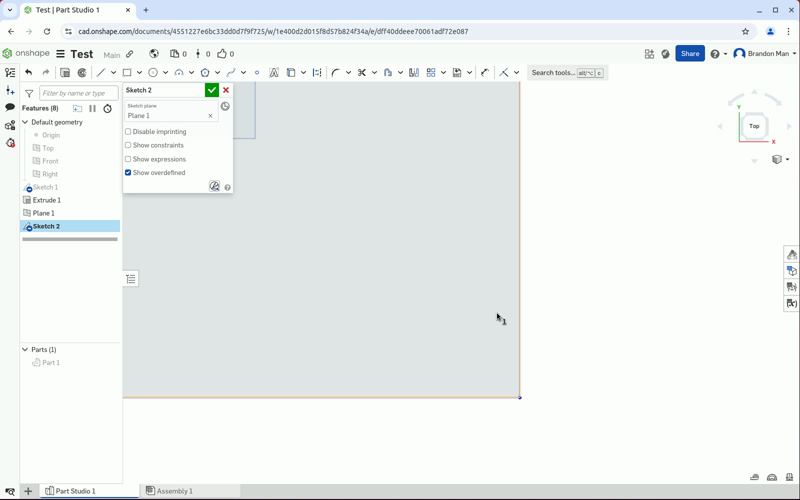
scroll(-6)
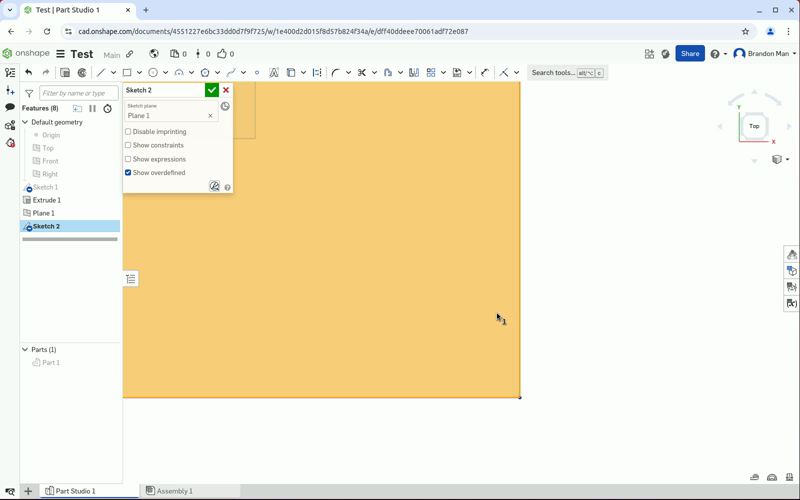
scroll(-6)
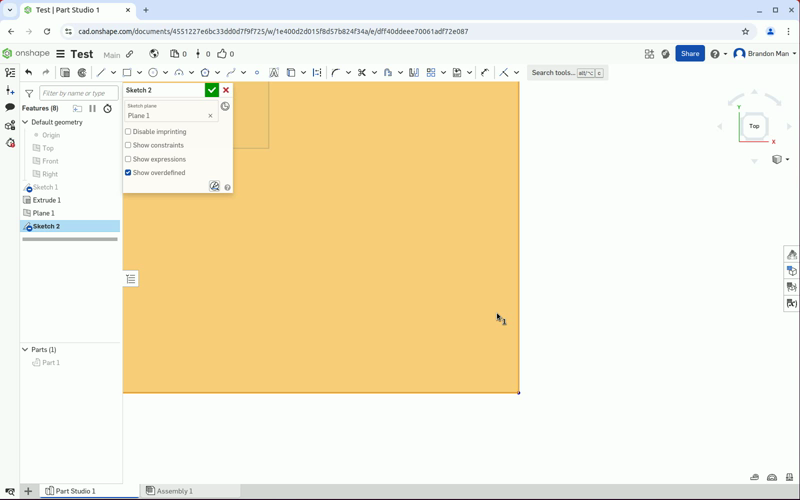
scroll(-6)
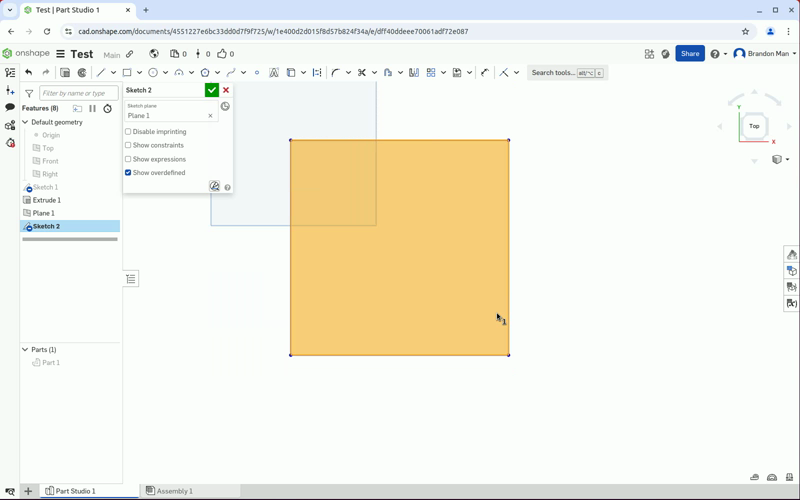
scroll(-6)
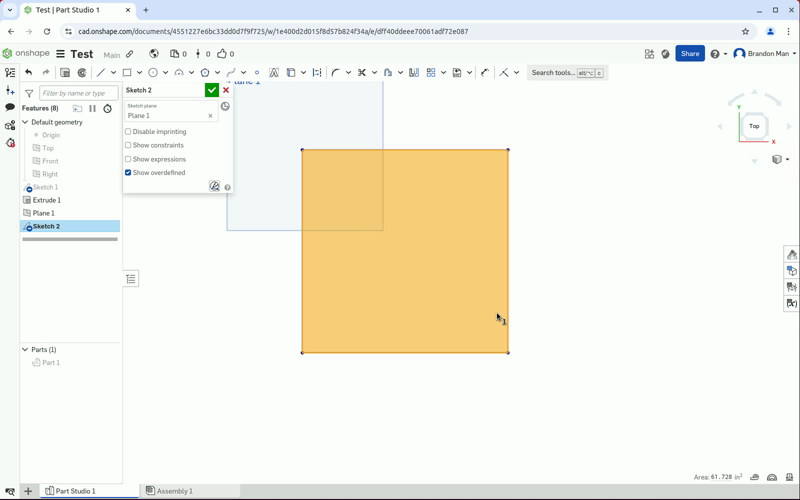
scroll(-6)
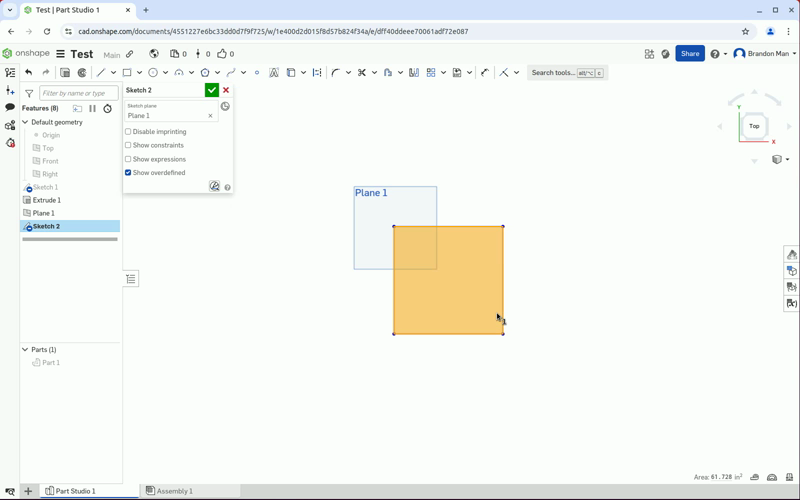
scroll(-6)
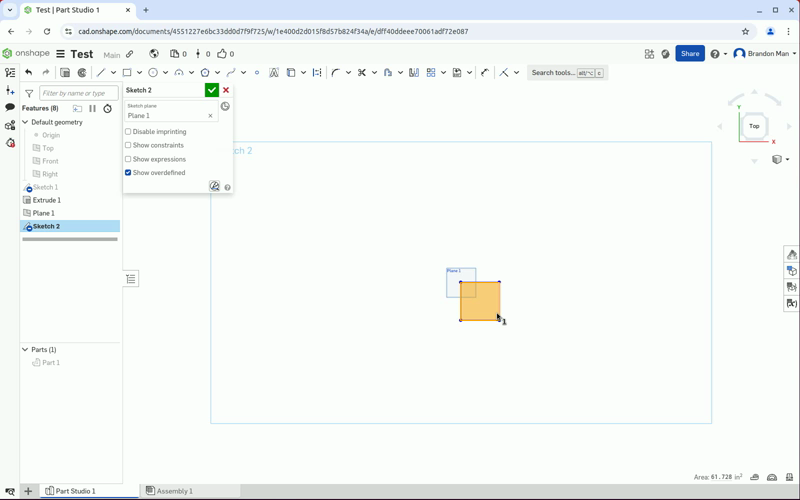
mouse_move(73, 352)
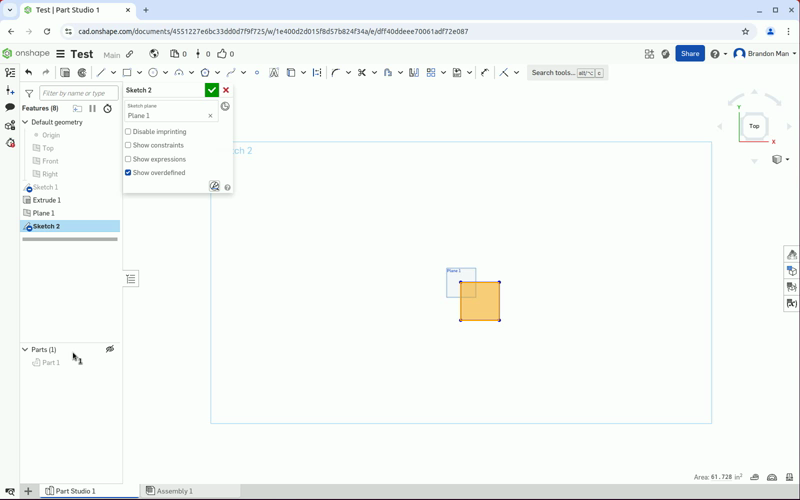
key(shift+y)
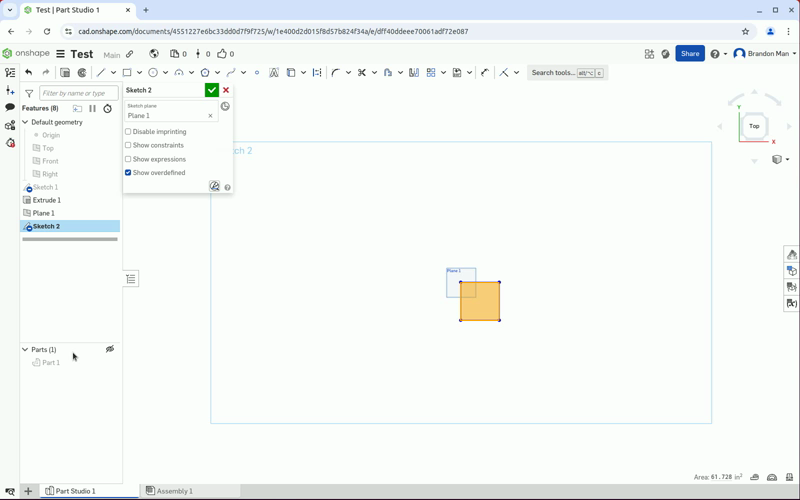
key(shift+e)
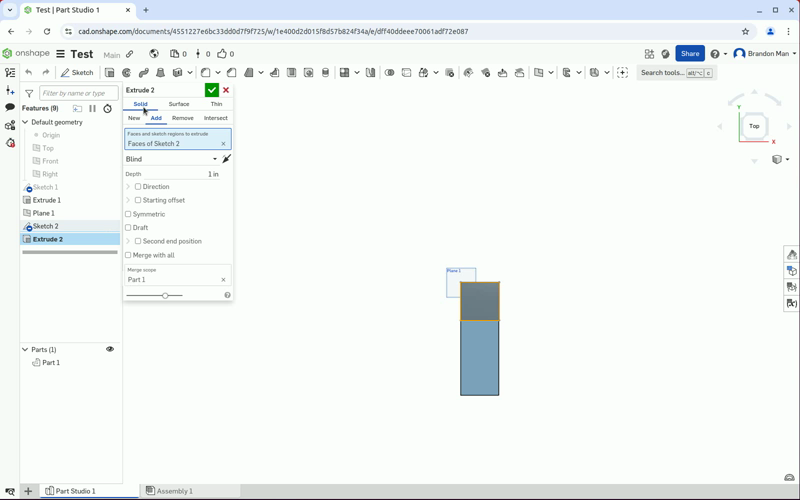
mouse_move(143, 106)
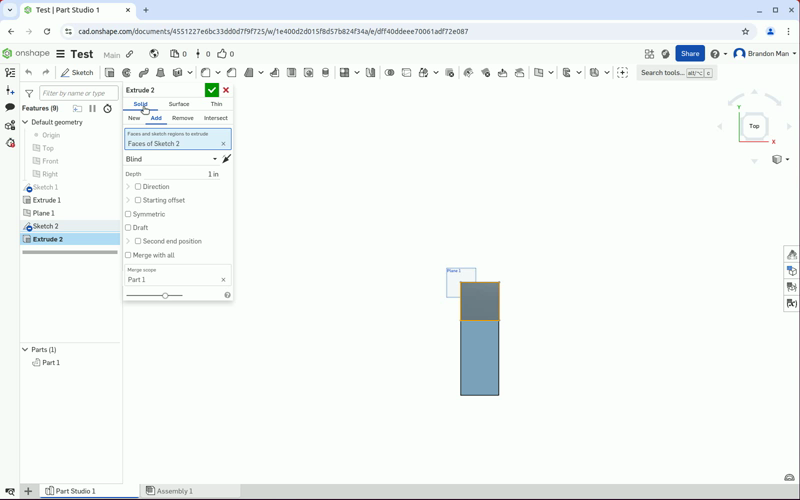
click(143, 106)
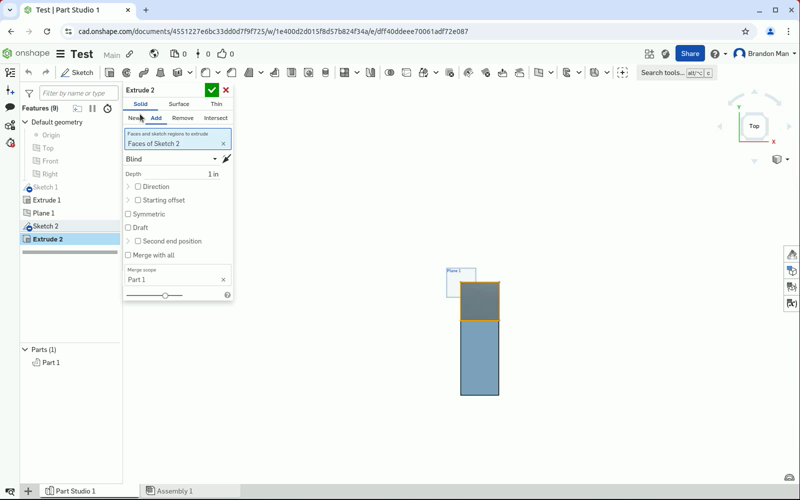
mouse_move(137, 120)
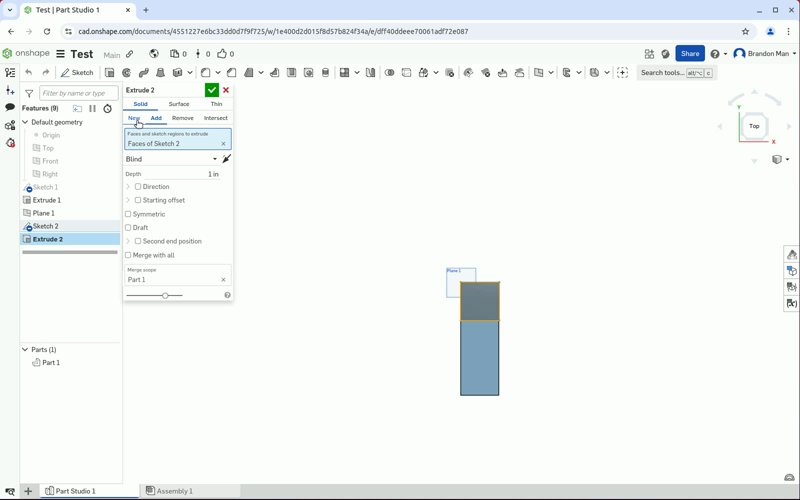
click(137, 120)
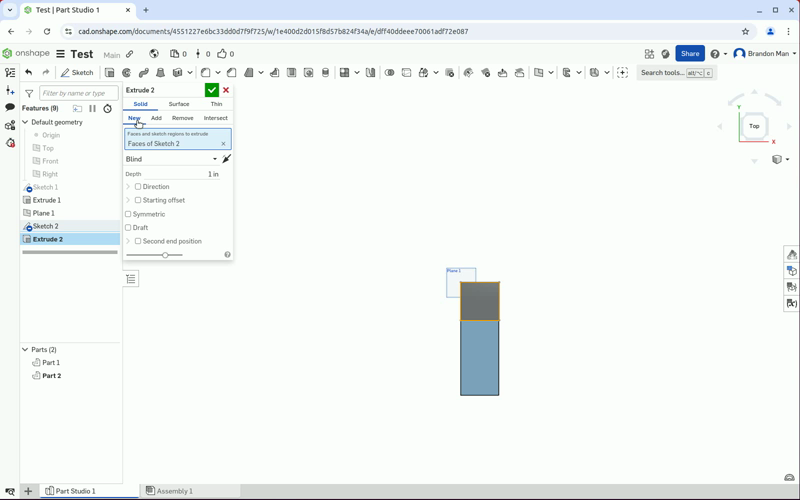
key(tab, 4)
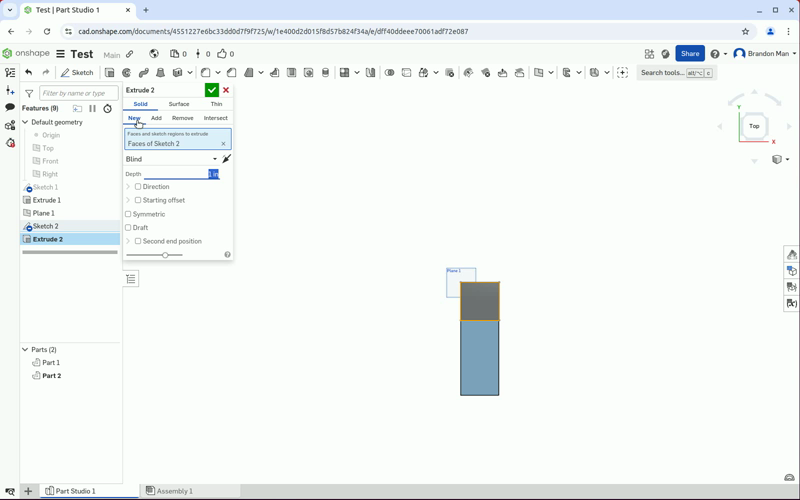
text(7.703)
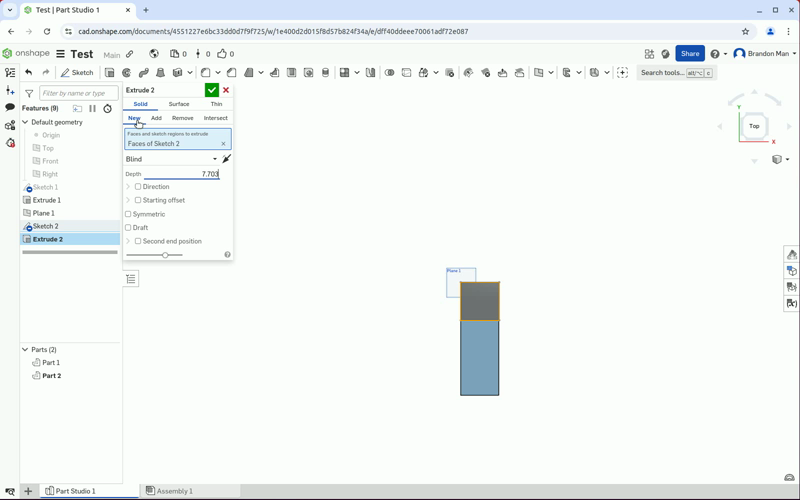
key(enter)
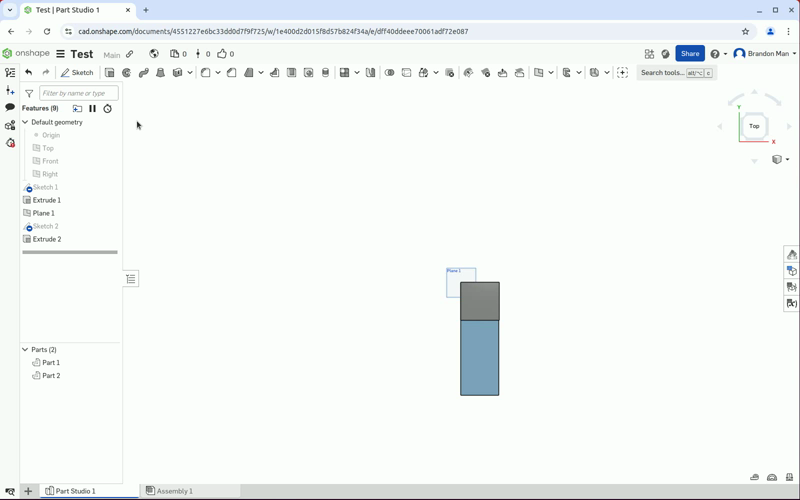
key(shift+h)
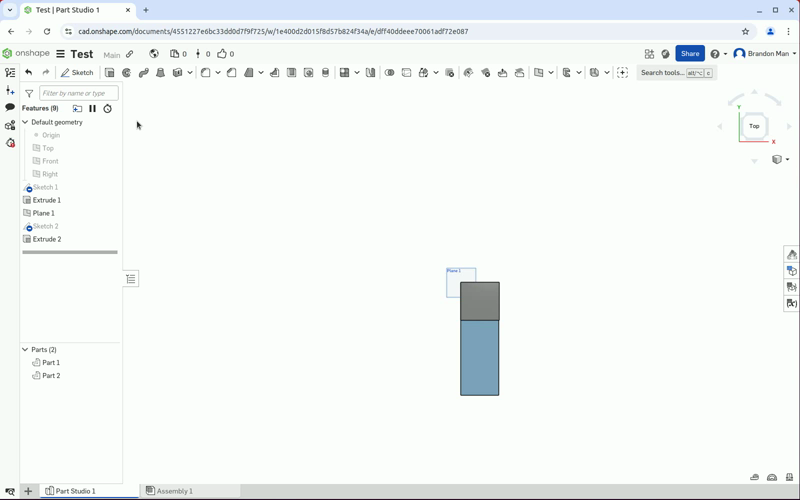
key(shift+h)
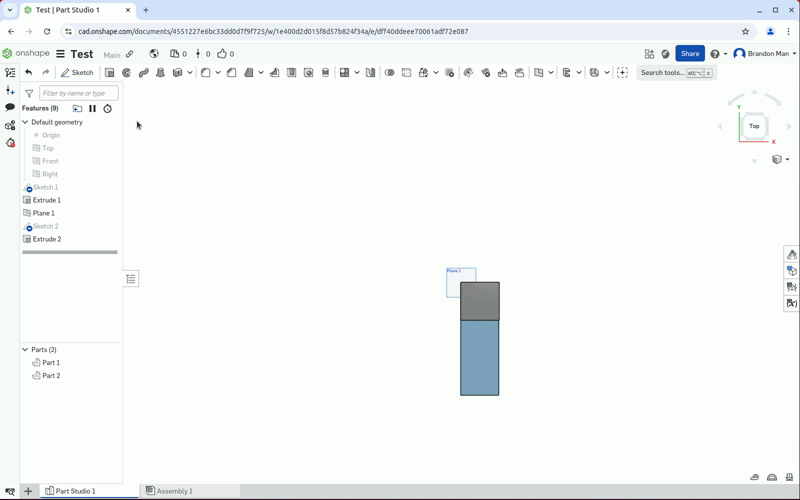
mouse_move(73, 189)
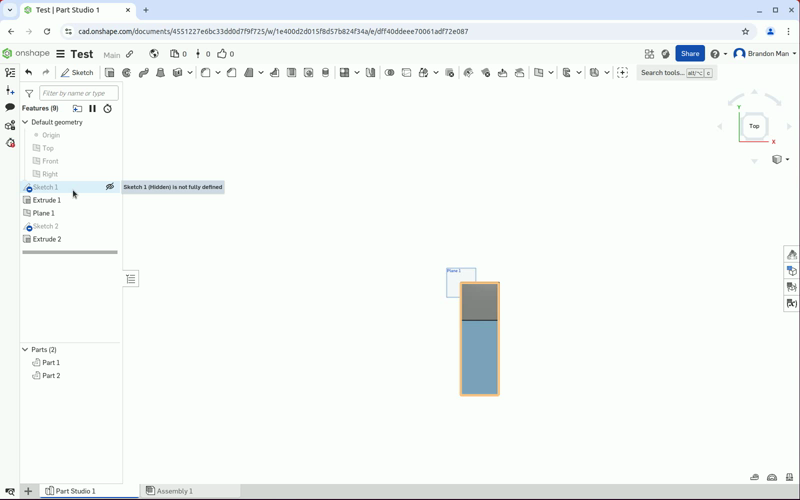
click(73, 189)
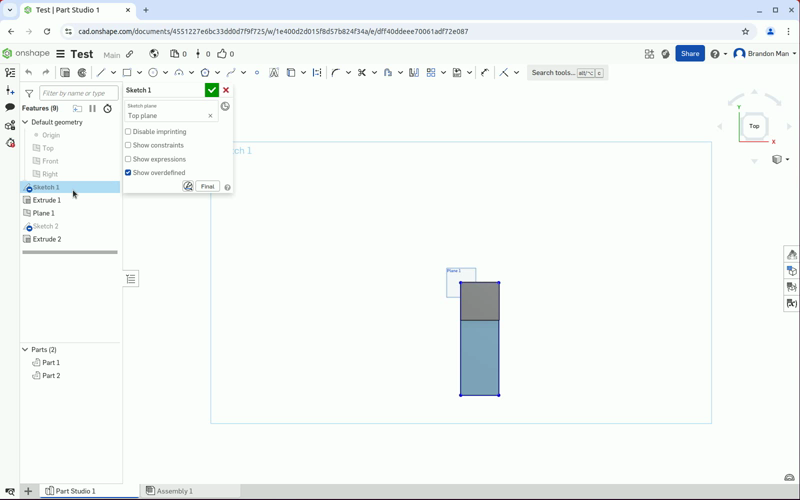
mouse_move(229, 92)
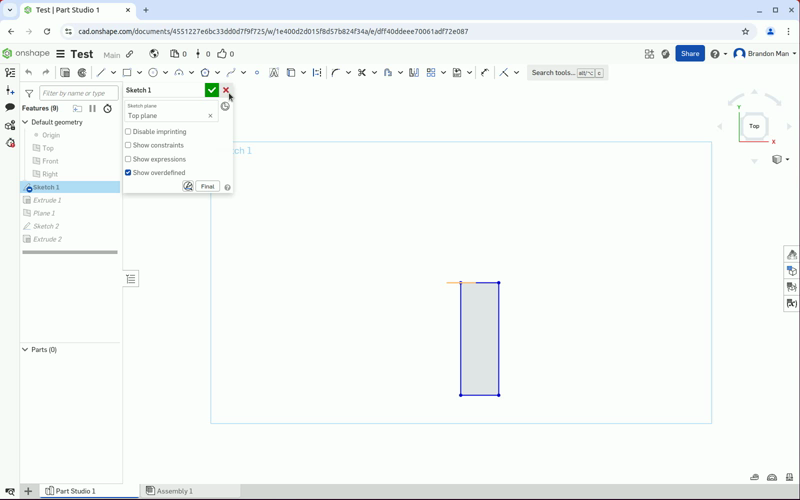
click(229, 92)
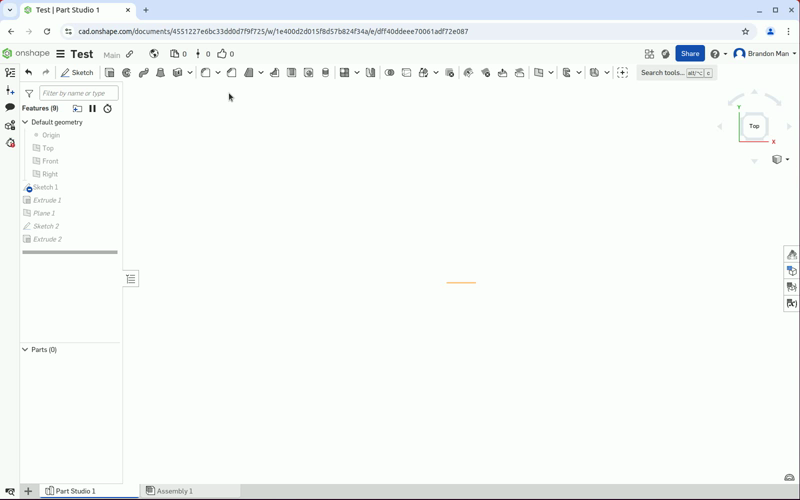
mouse_move(73, 352)
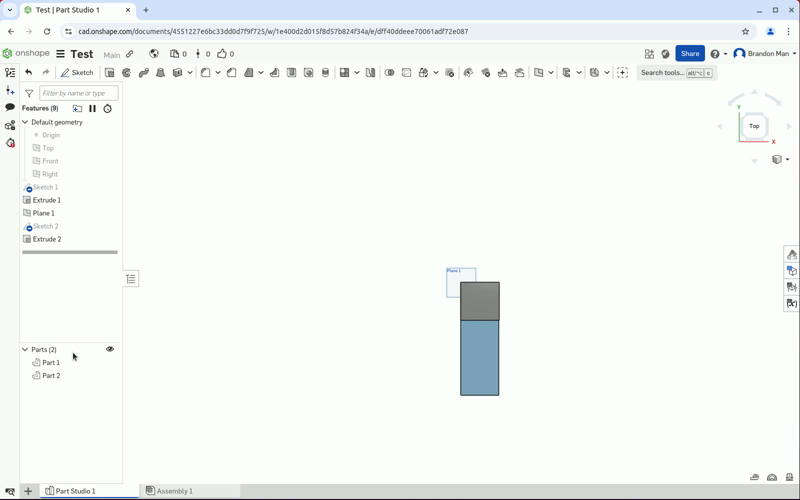
key(y)
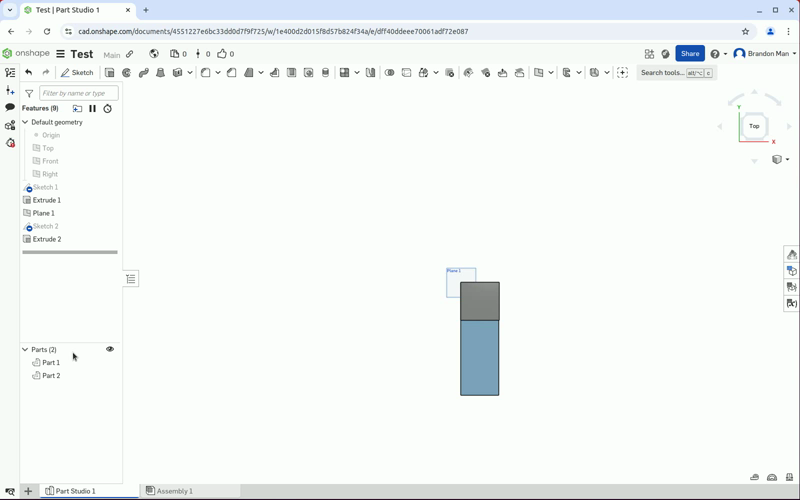
key(shift+p)
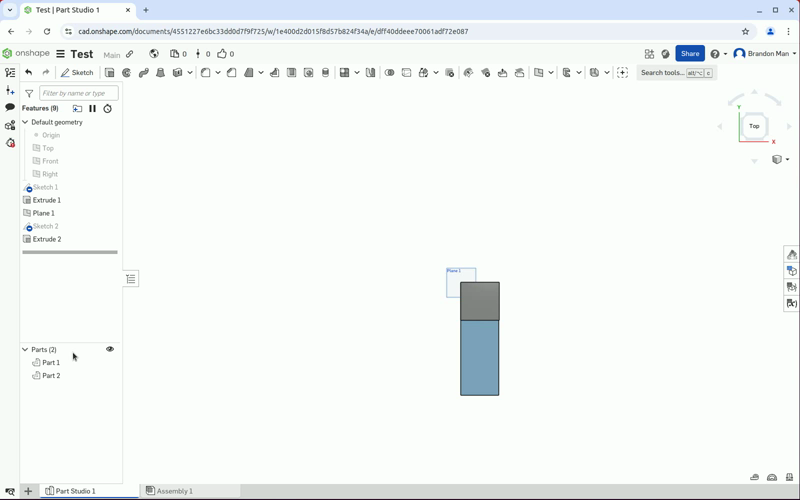
key(space)
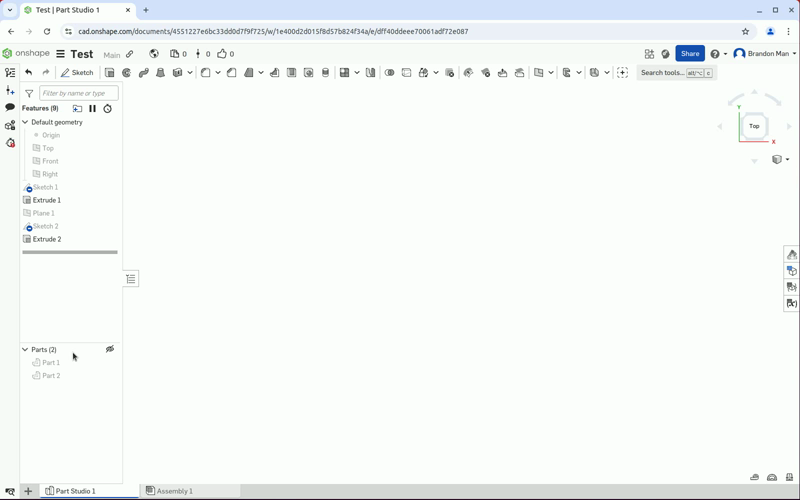
key_down(shift)
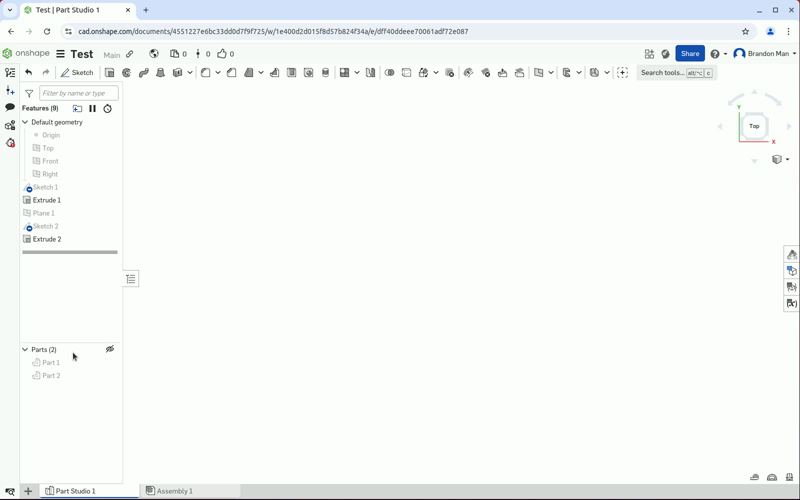
key(up)
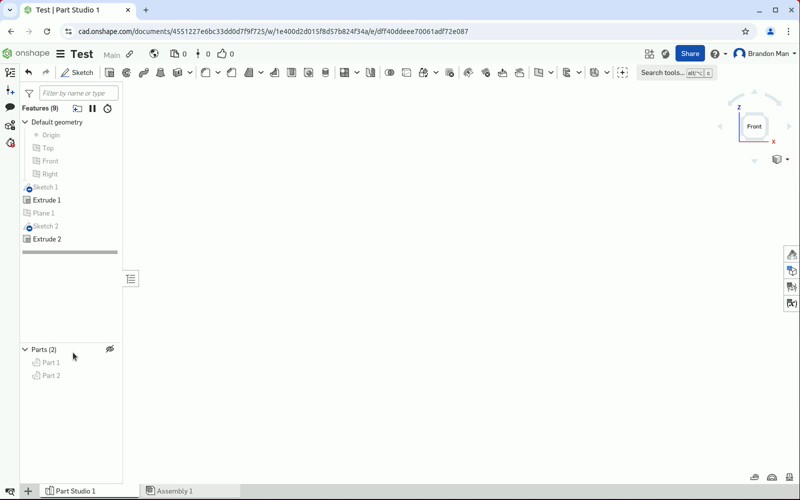
key_up(shift)
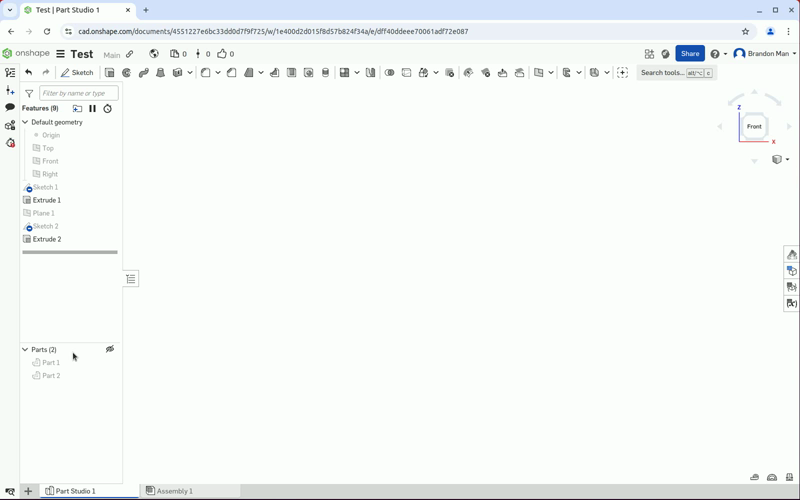
key(space)
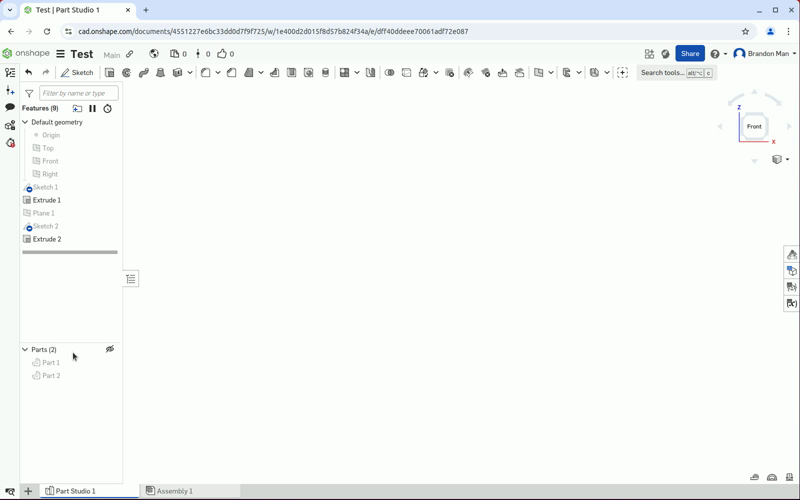
key_down(shift)
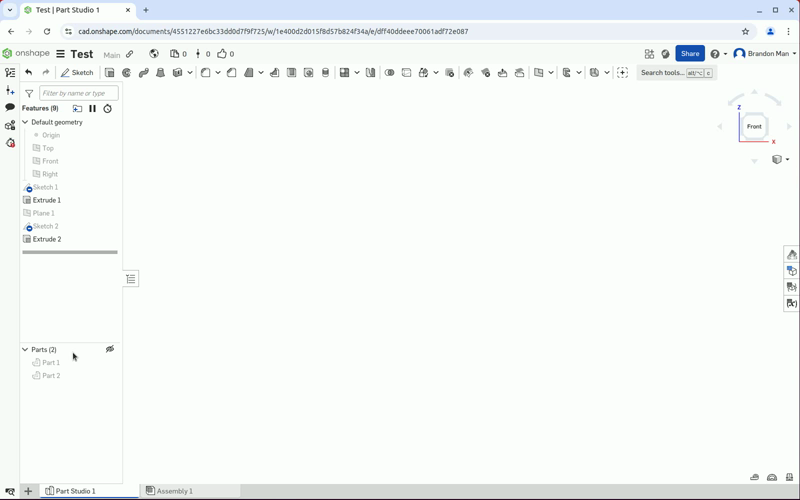
key(left)
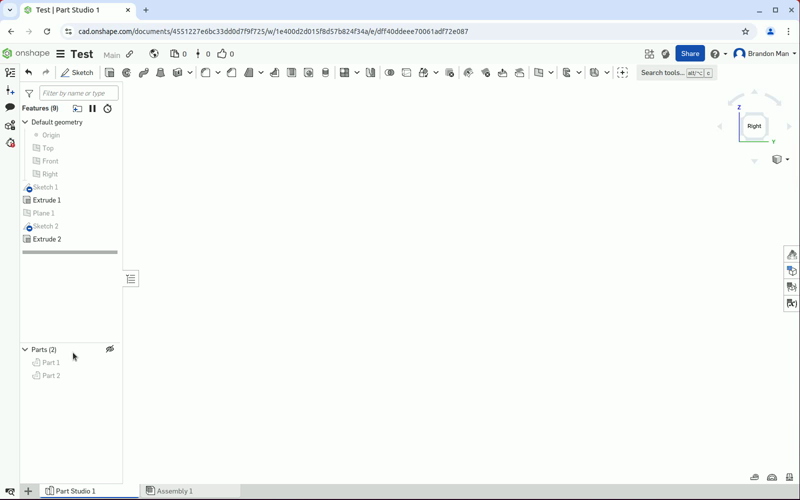
key_up(shift)
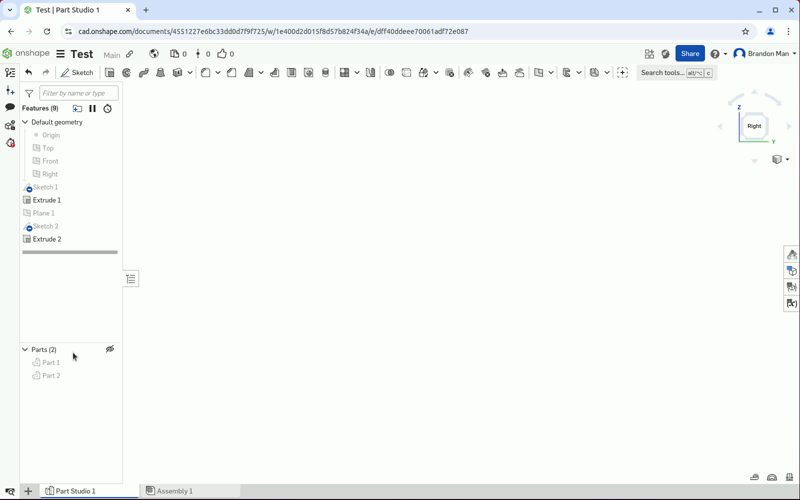
mouse_move(73, 352)
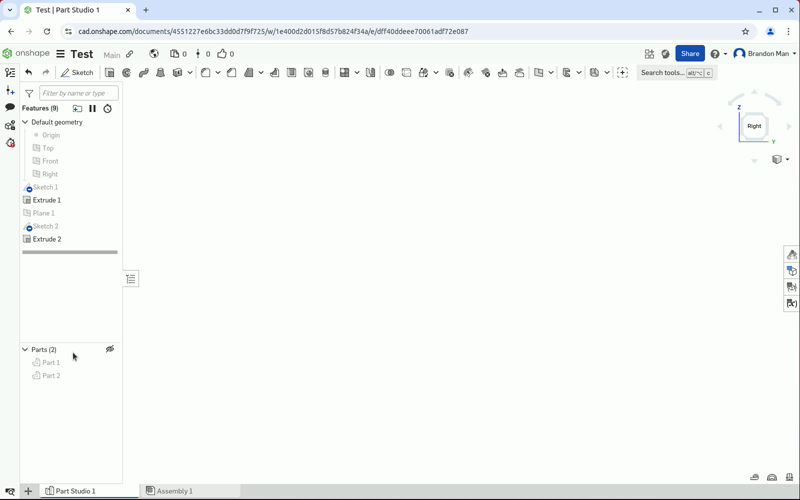
key(shift+y)
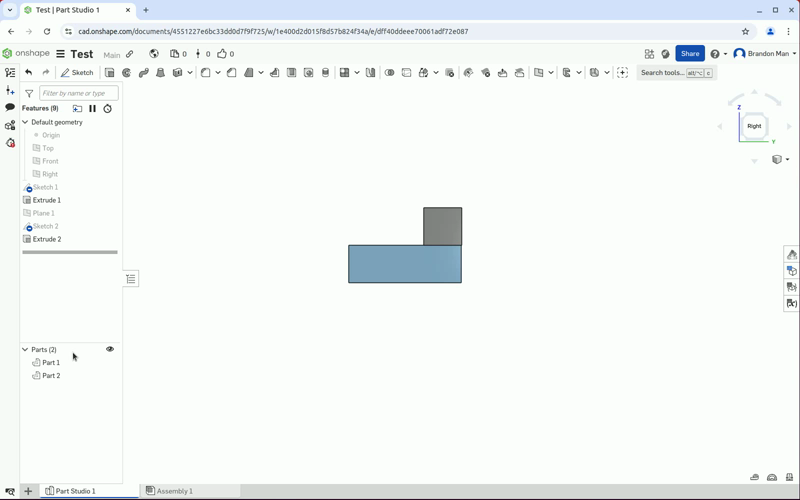
mouse_move(541, 75)
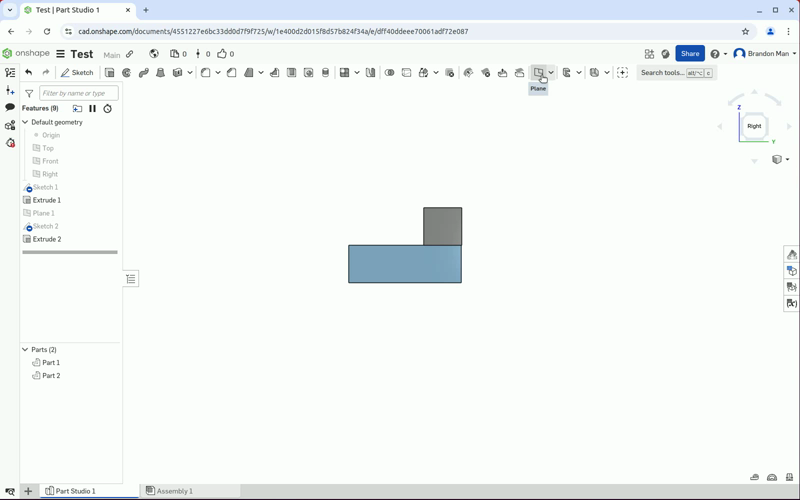
click(541, 75)
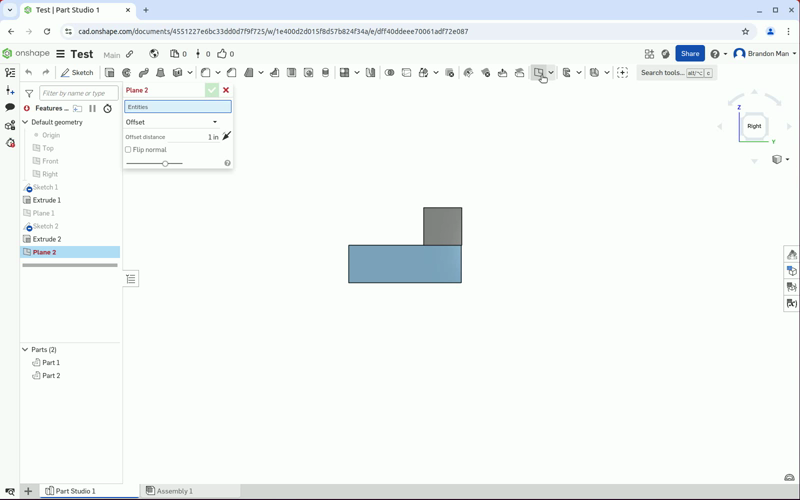
mouse_move(73, 176)
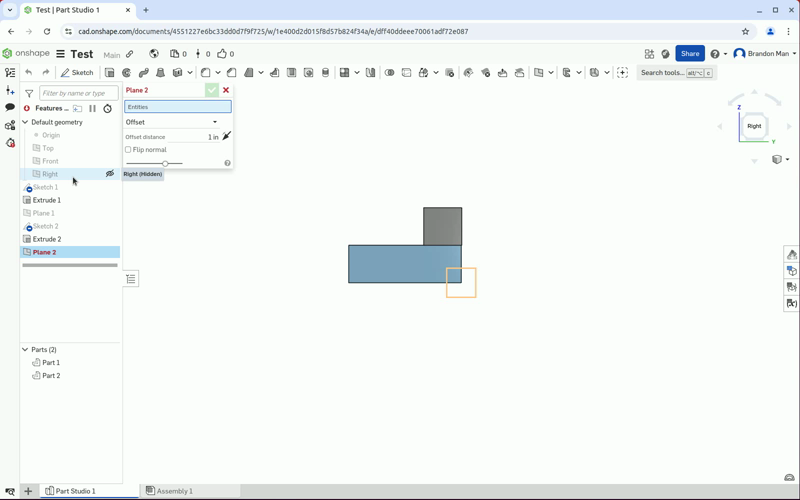
click(73, 176)
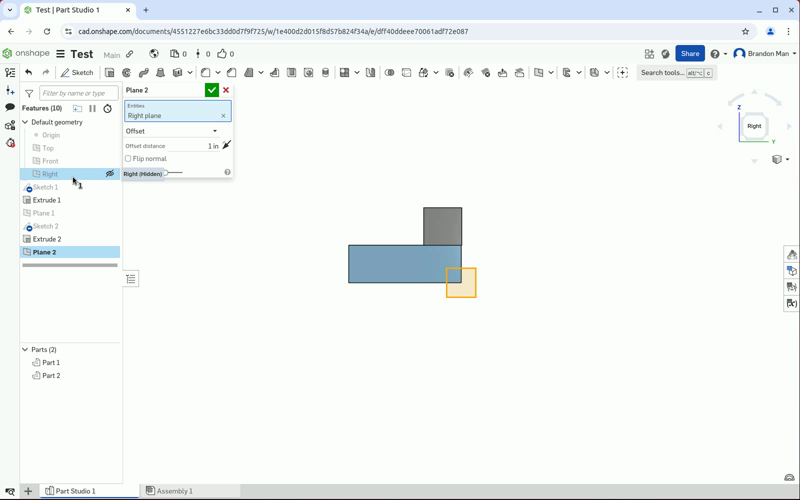
key(tab, 2)
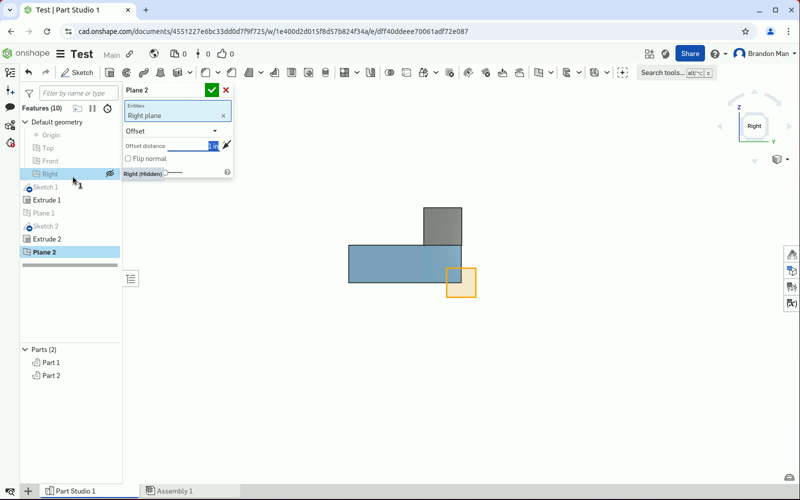
text(7.703)
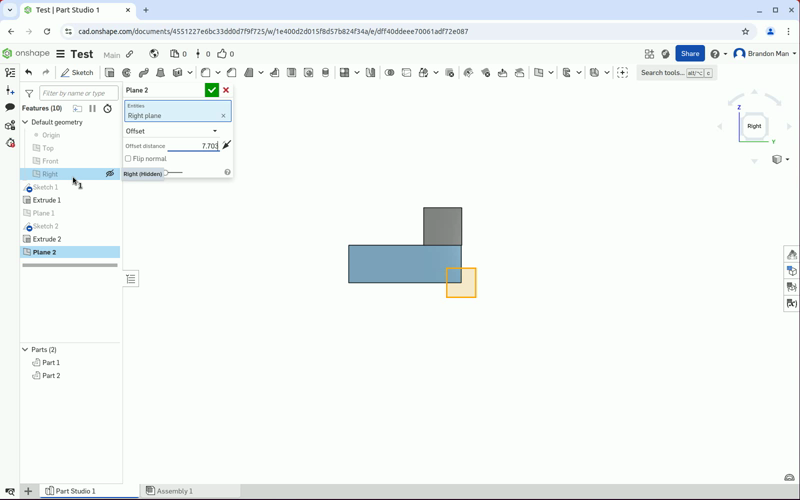
key(enter, 2)
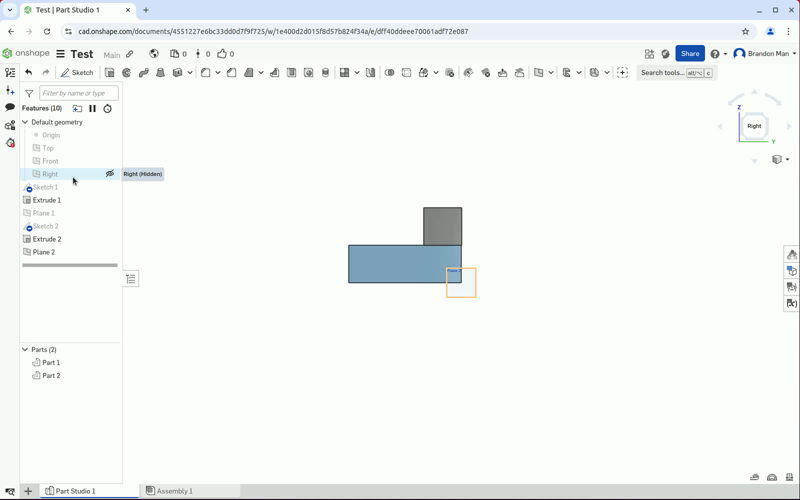
key(shift+s)
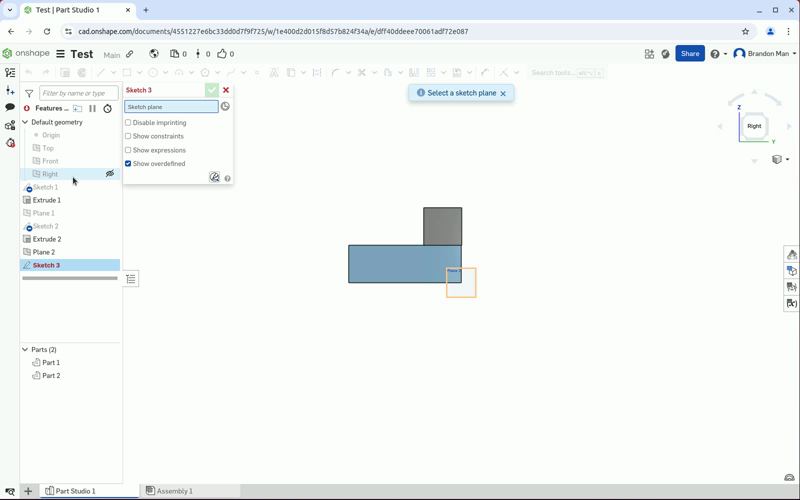
mouse_move(73, 254)
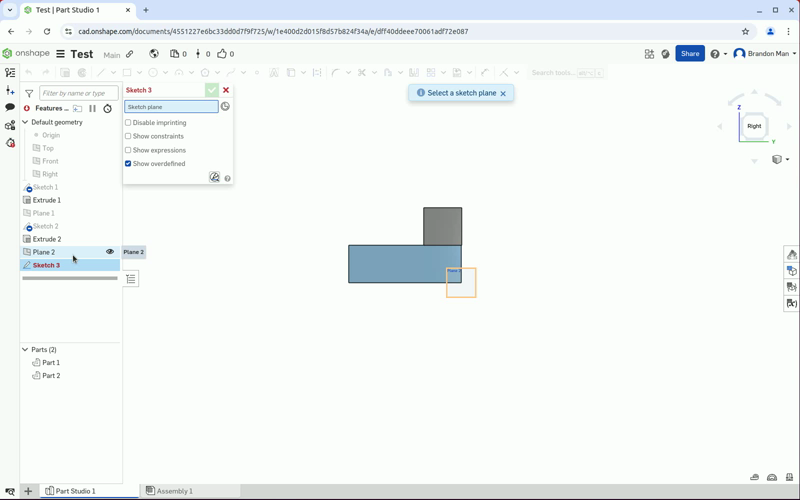
click(73, 254)
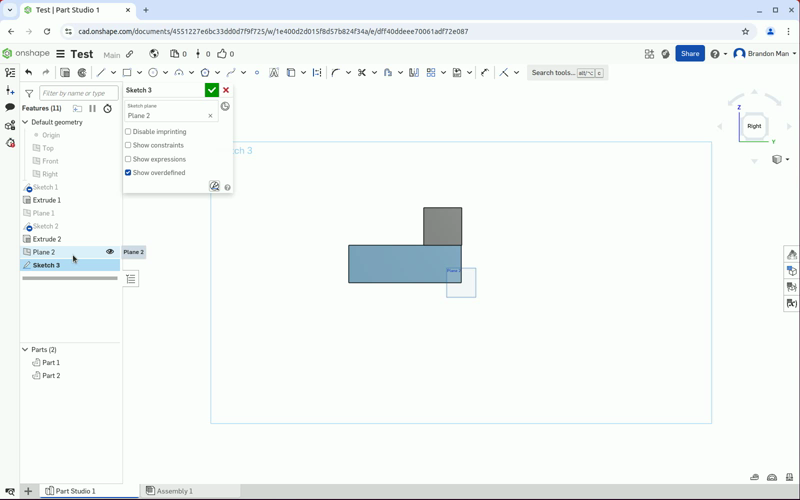
mouse_move(73, 352)
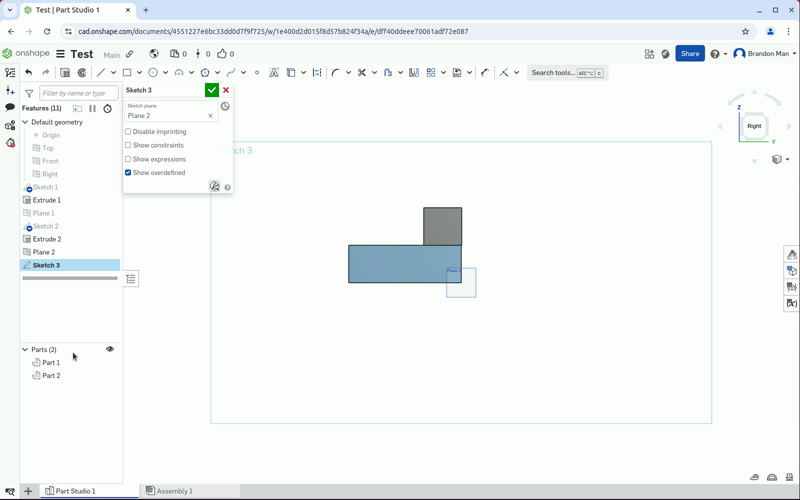
key(y)
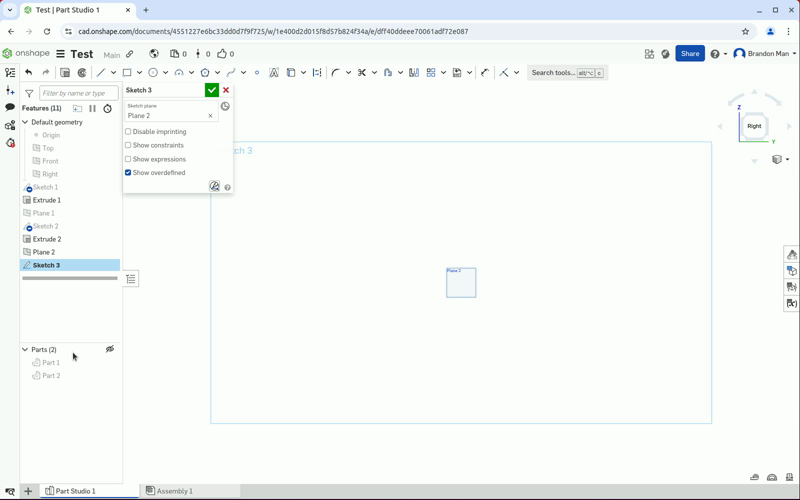
key(l)
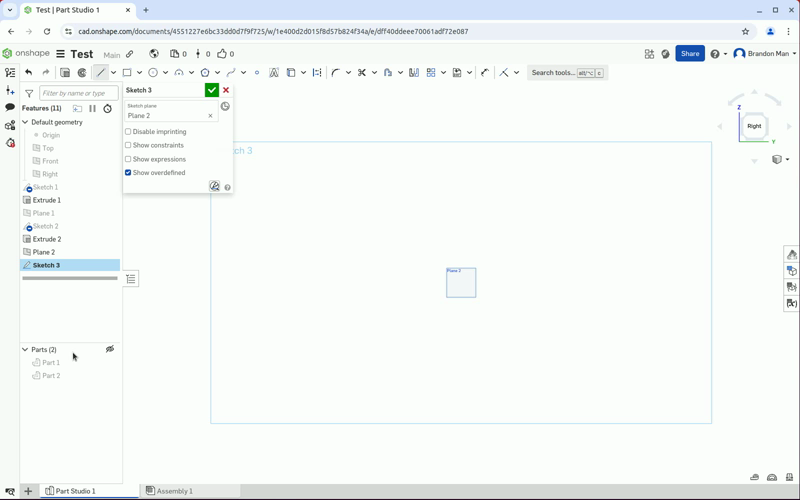
key_down(shift)
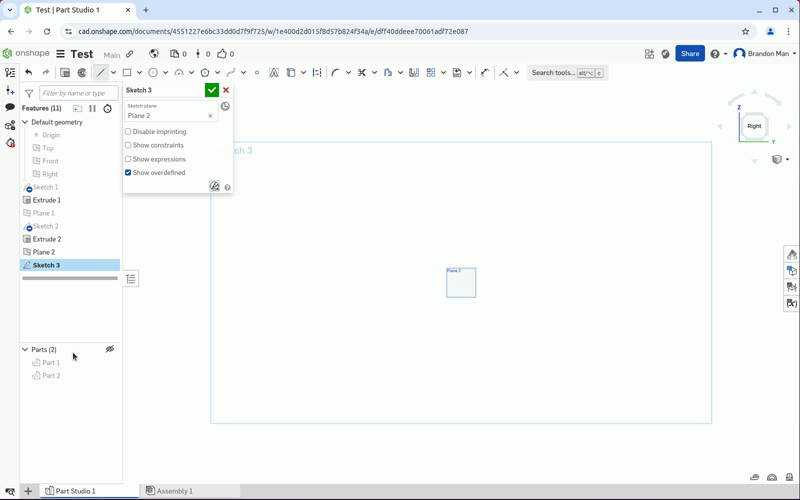
mouse_move(423, 245)
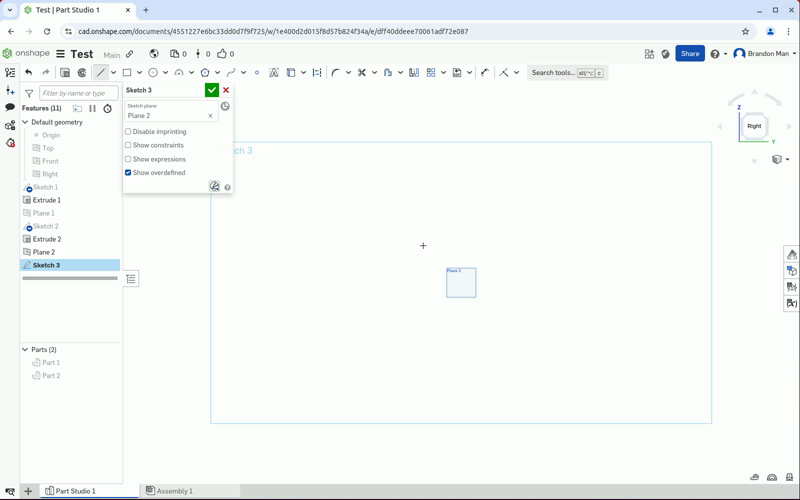
click(423, 245)
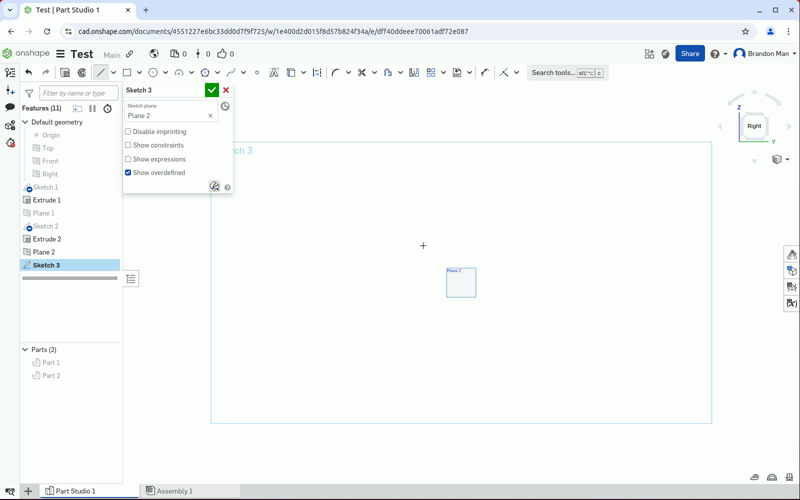
key_up(shift)
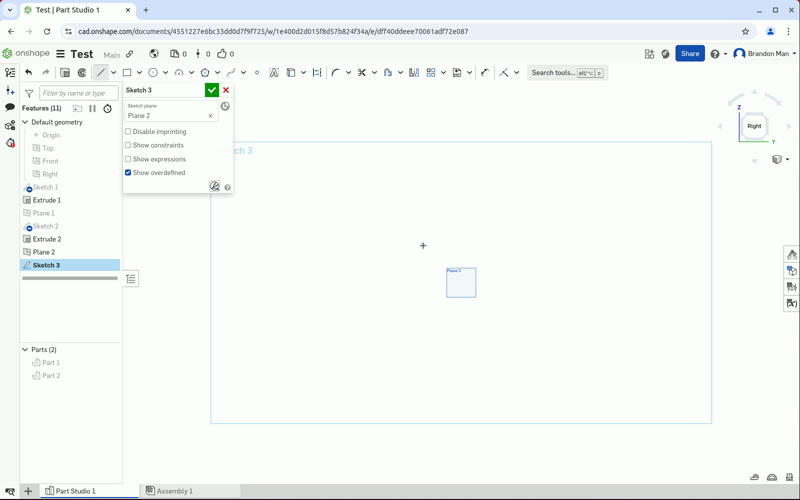
key_down(shift)
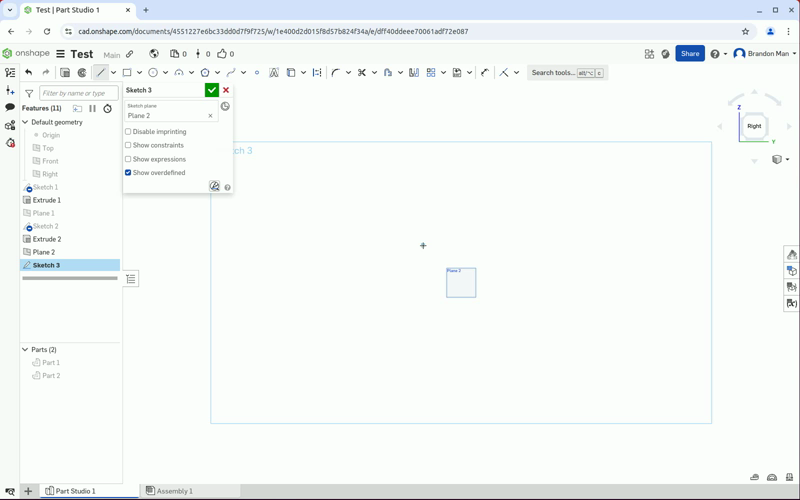
mouse_move(453, 245)
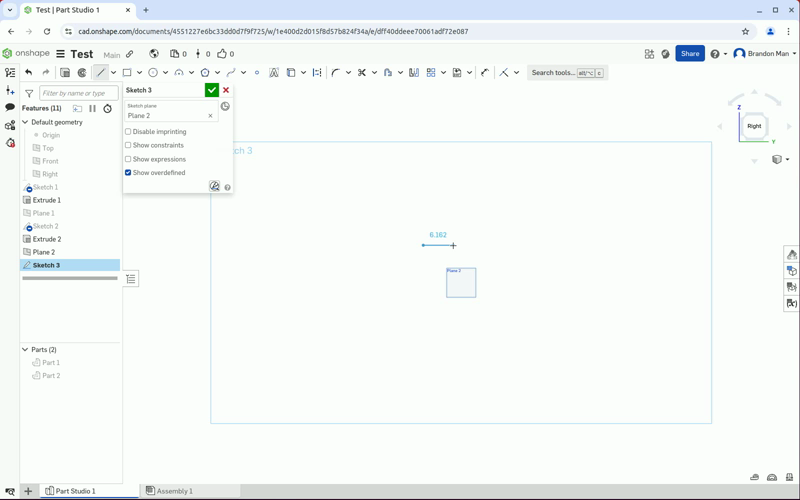
mouse_move(461, 245)
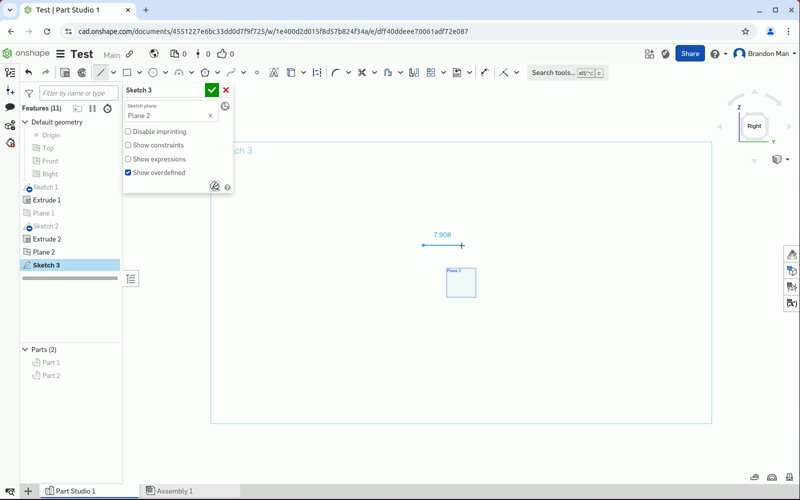
click(461, 245)
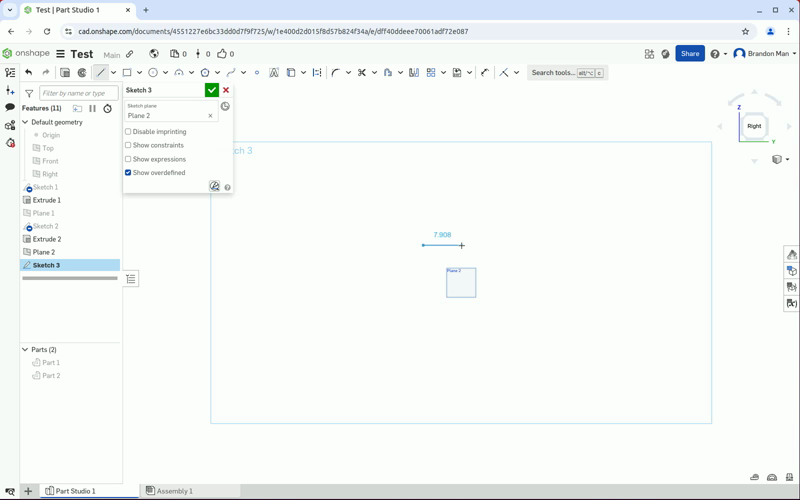
key_up(shift)
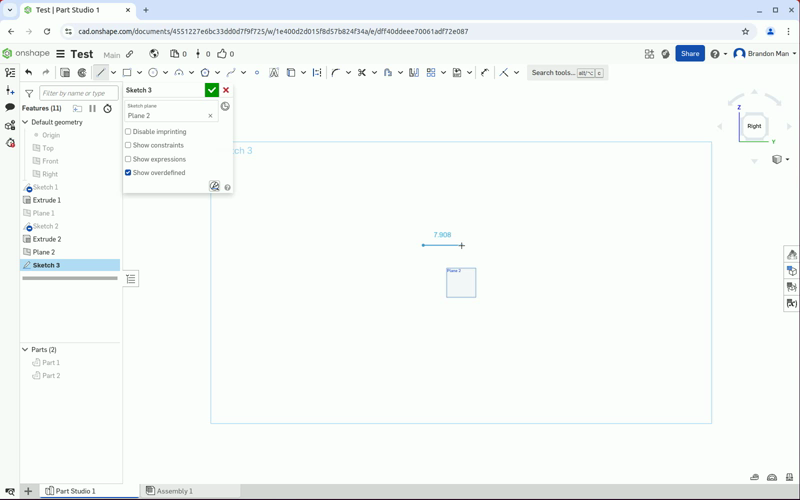
key_down(shift)
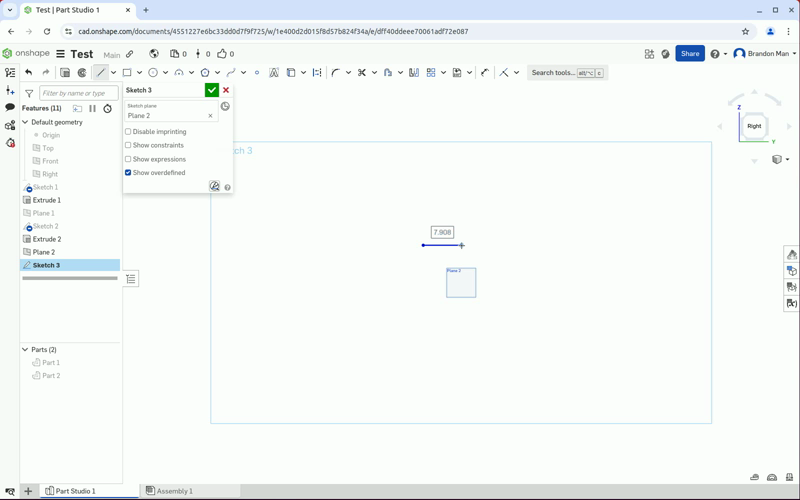
mouse_move(491, 245)
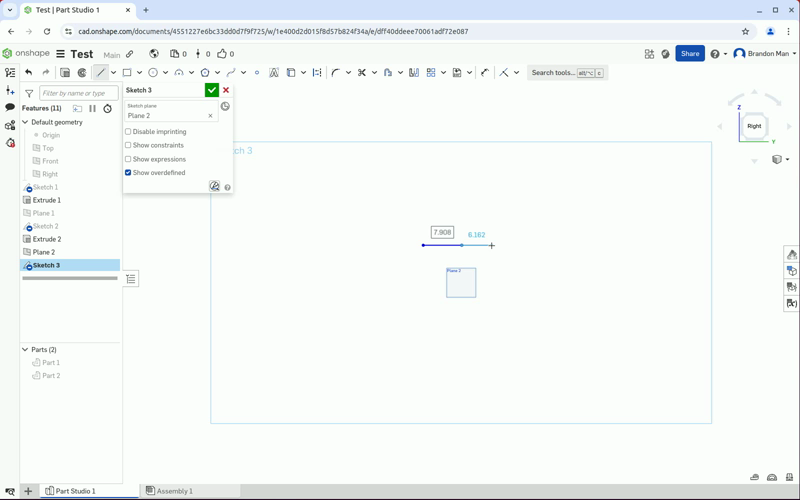
mouse_move(461, 207)
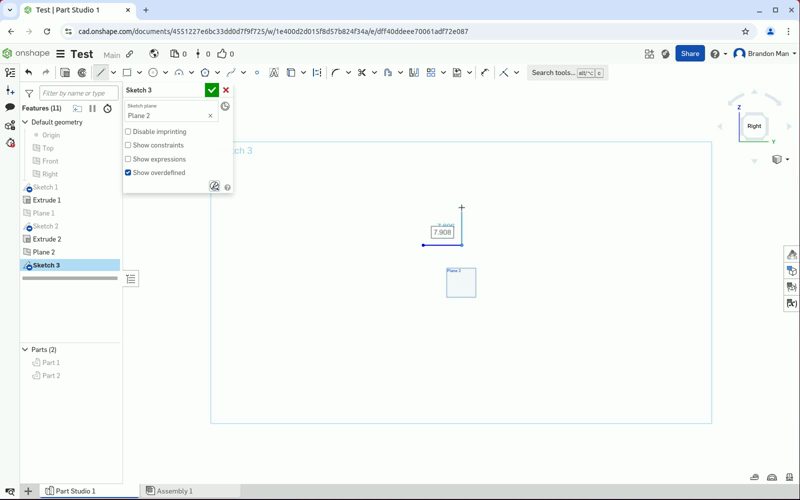
click(461, 207)
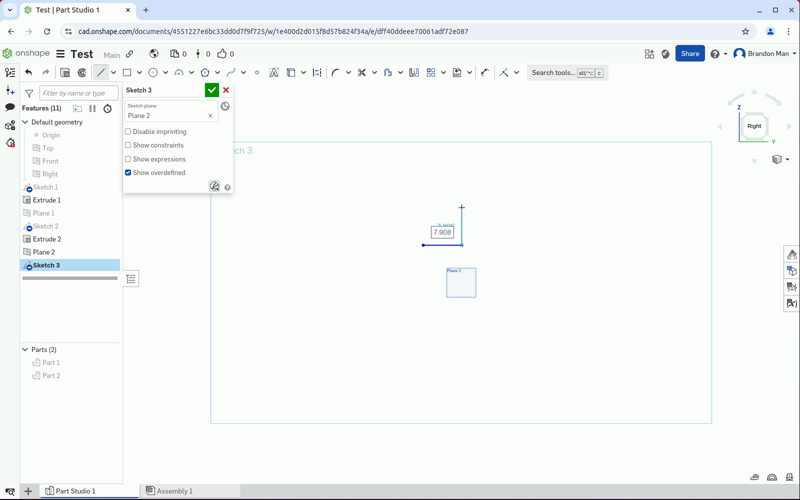
key_up(shift)
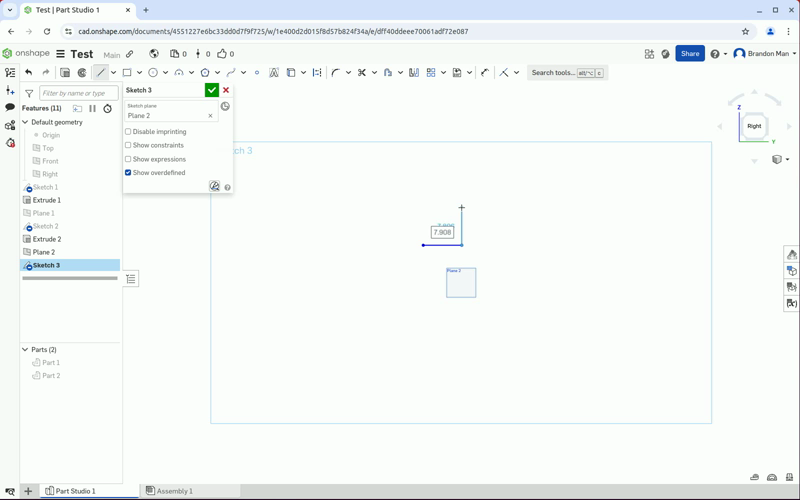
key_down(shift)
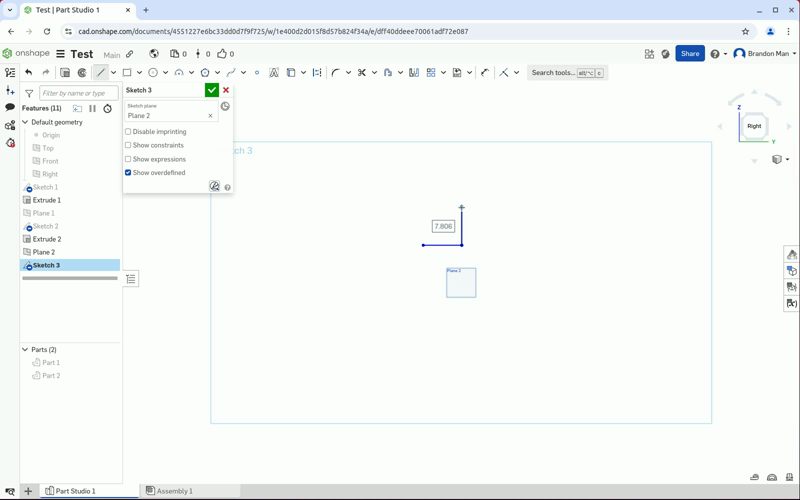
mouse_move(491, 207)
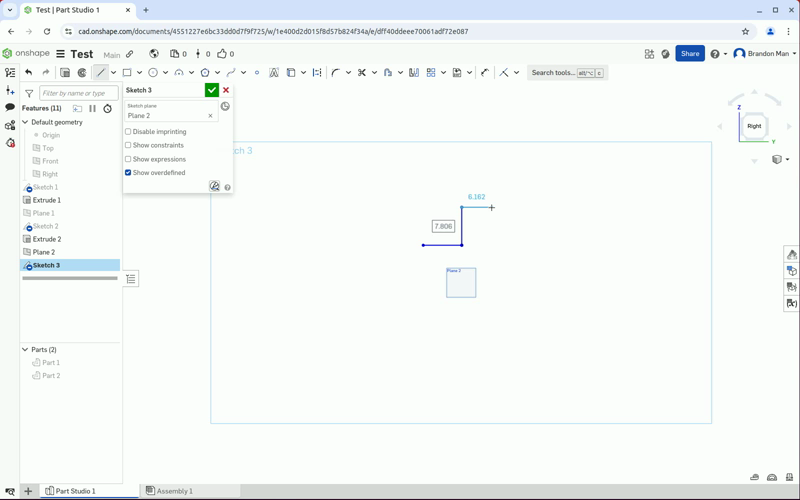
mouse_move(423, 207)
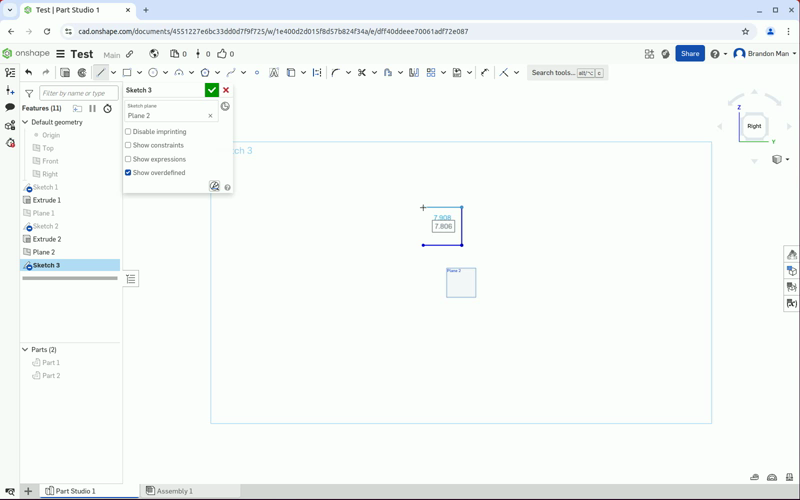
click(423, 207)
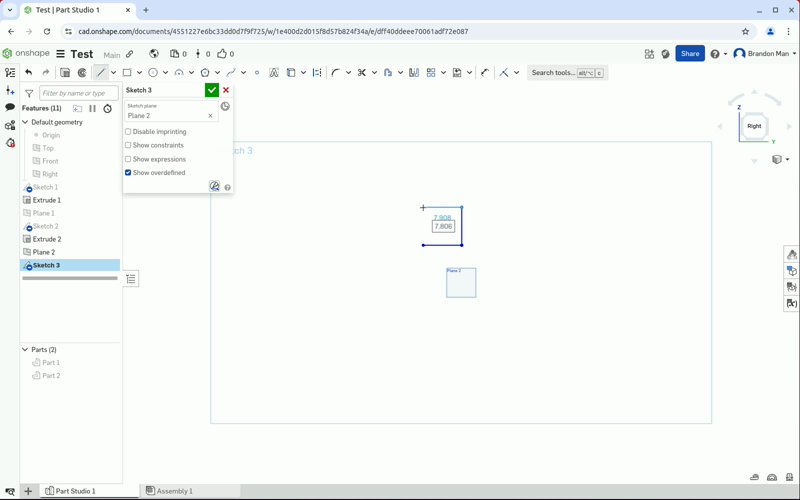
key_up(shift)
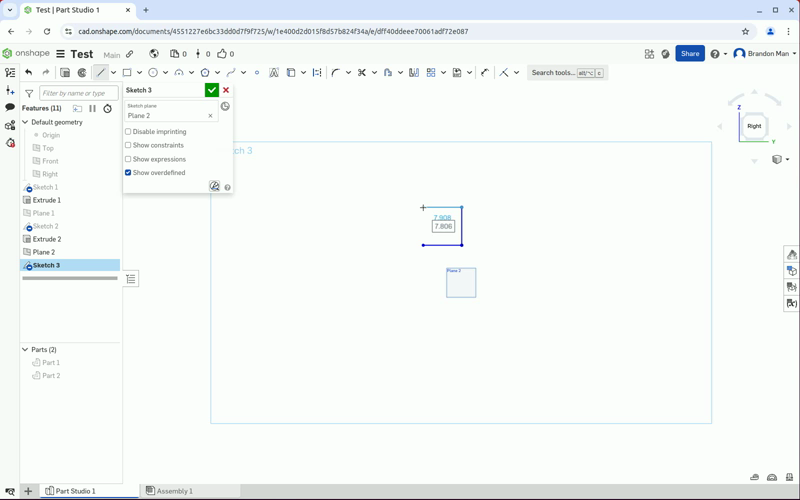
mouse_move(453, 207)
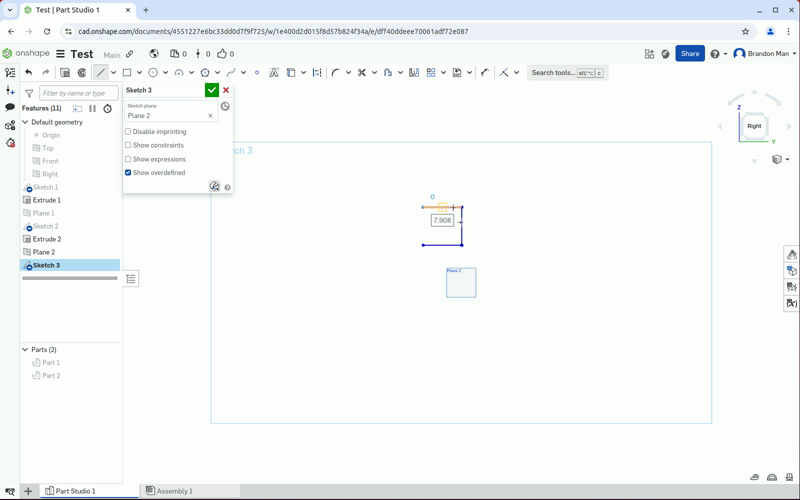
key_down(shift)
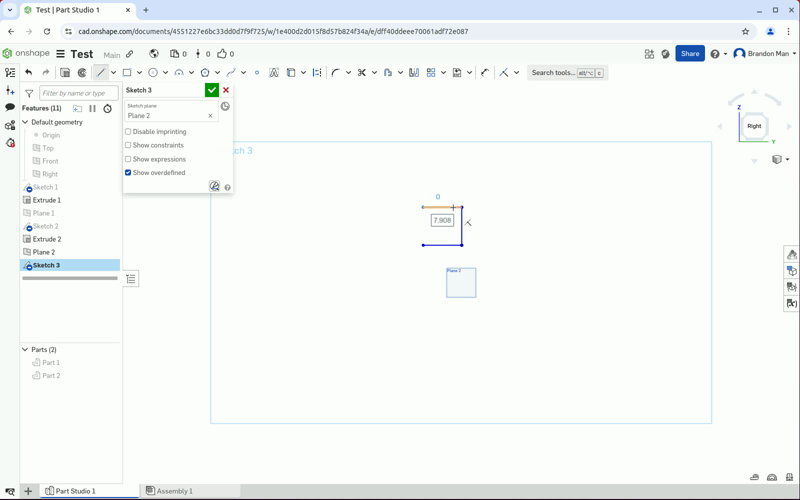
mouse_move(423, 245)
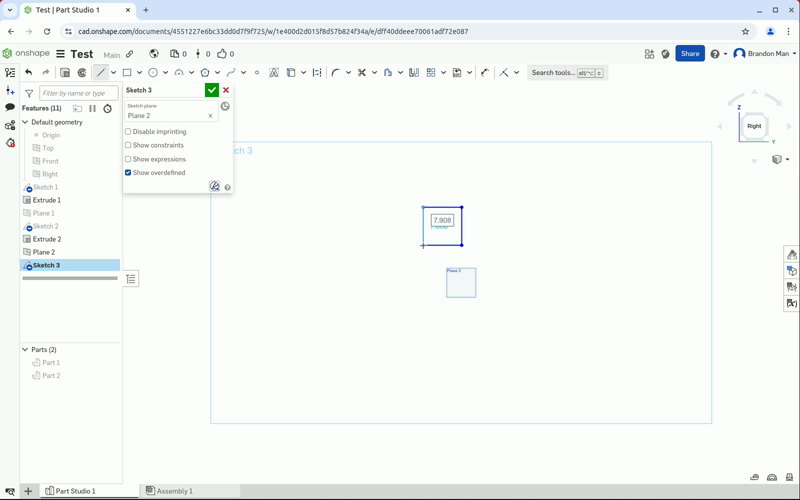
key_up(shift)
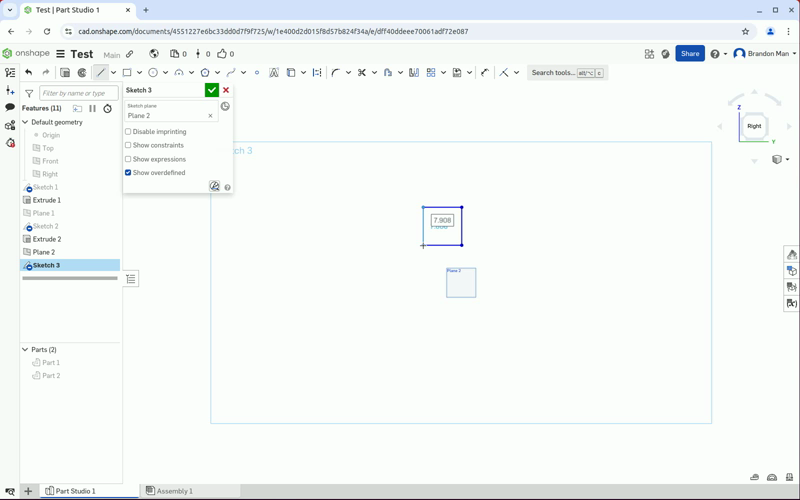
click(423, 245)
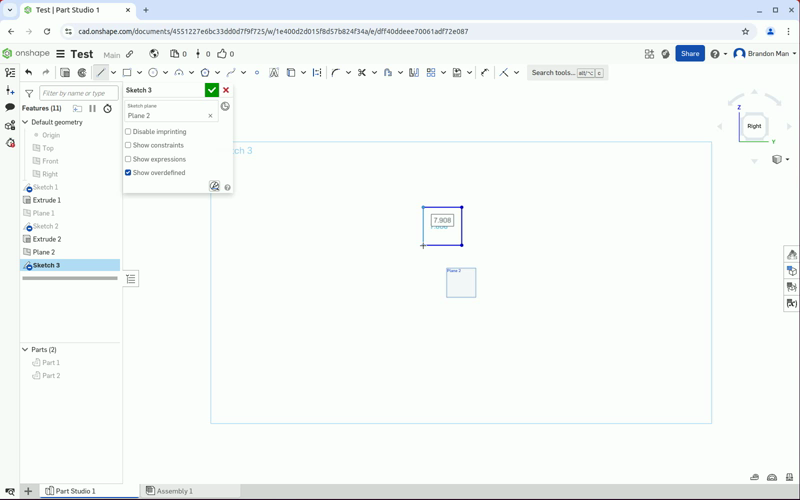
key(esc)
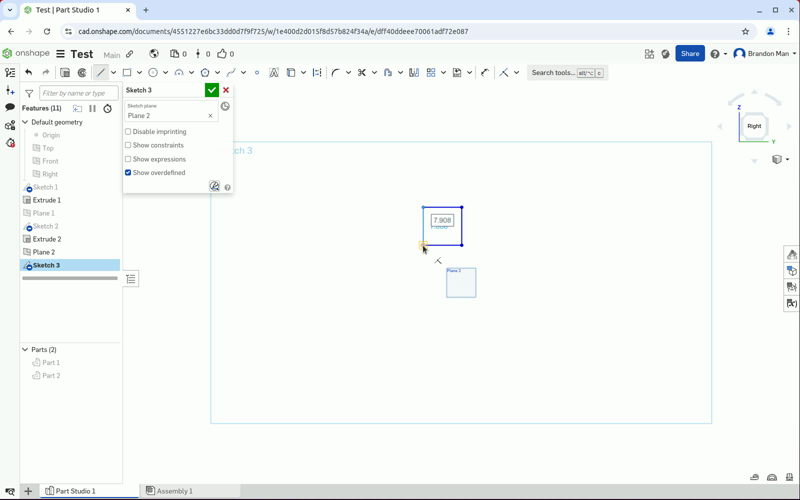
mouse_move(426, 240)
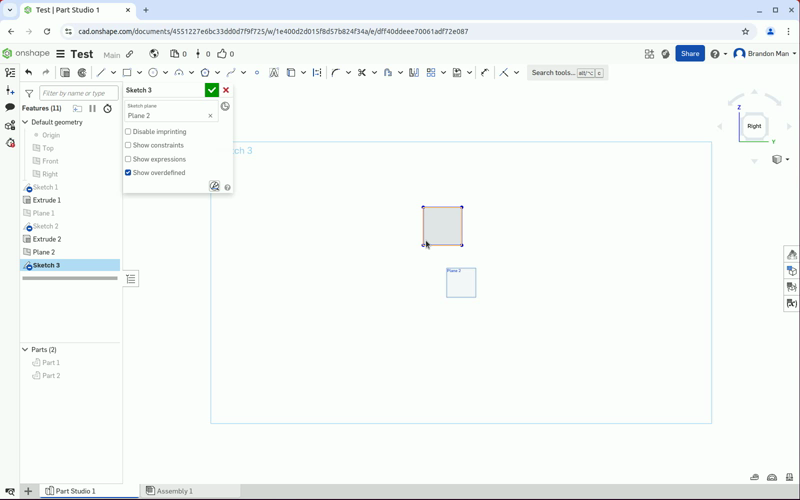
scroll(6)
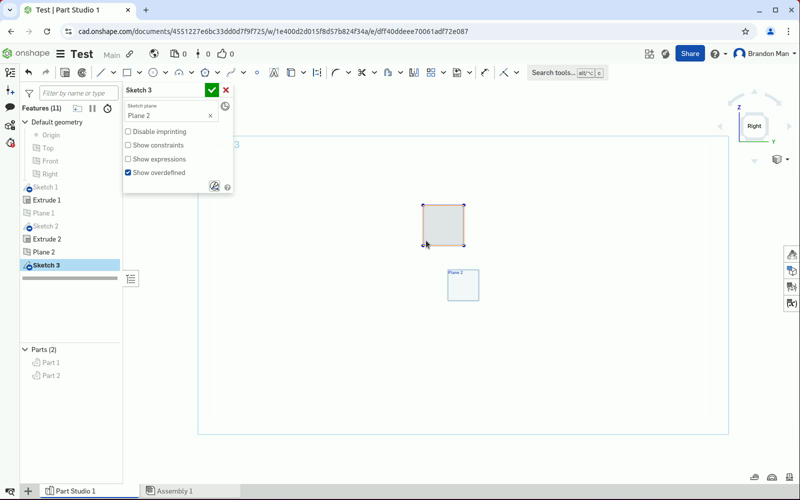
scroll(6)
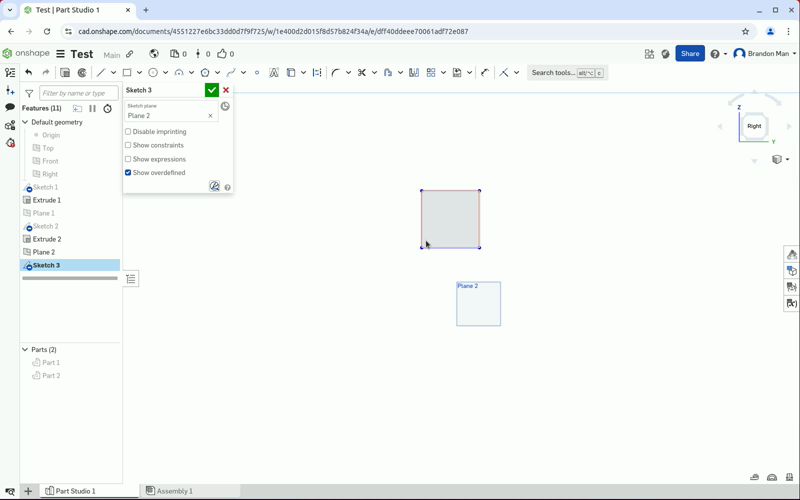
scroll(6)
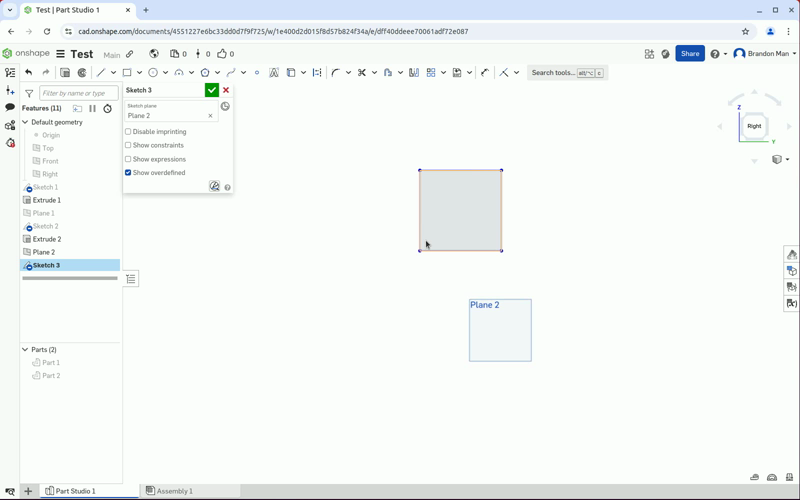
scroll(6)
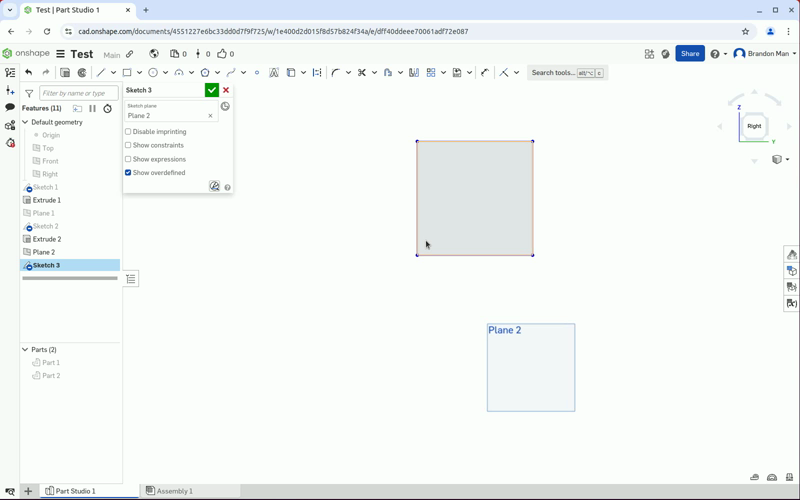
scroll(6)
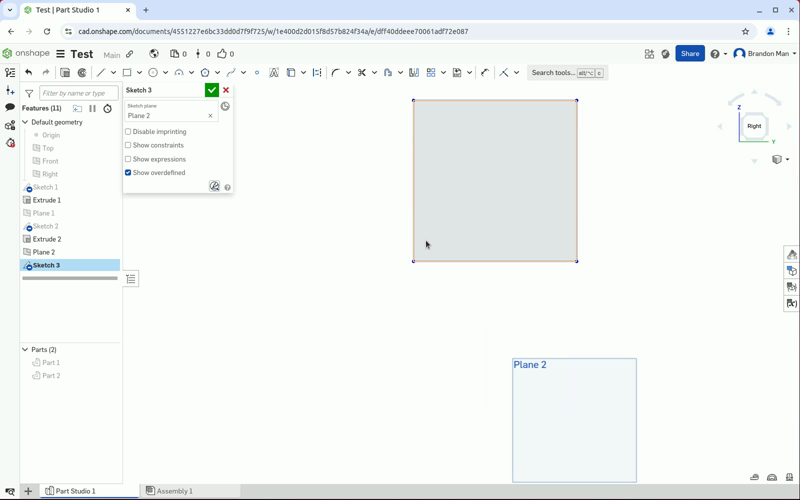
scroll(6)
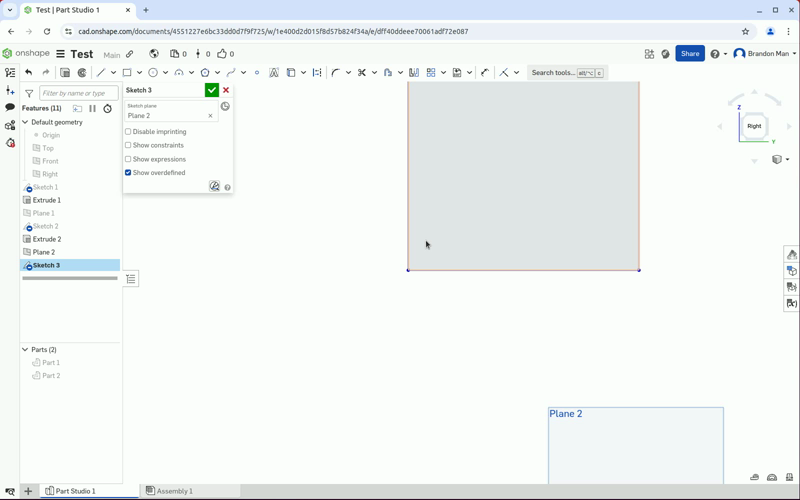
scroll(6)
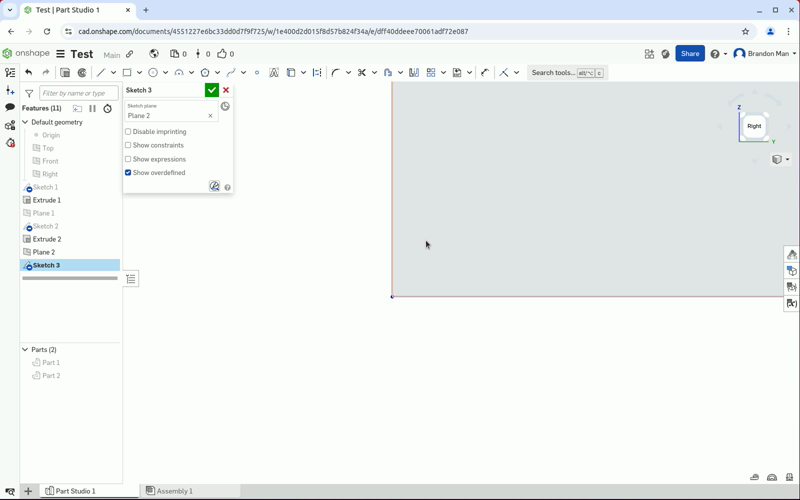
click(426, 240)
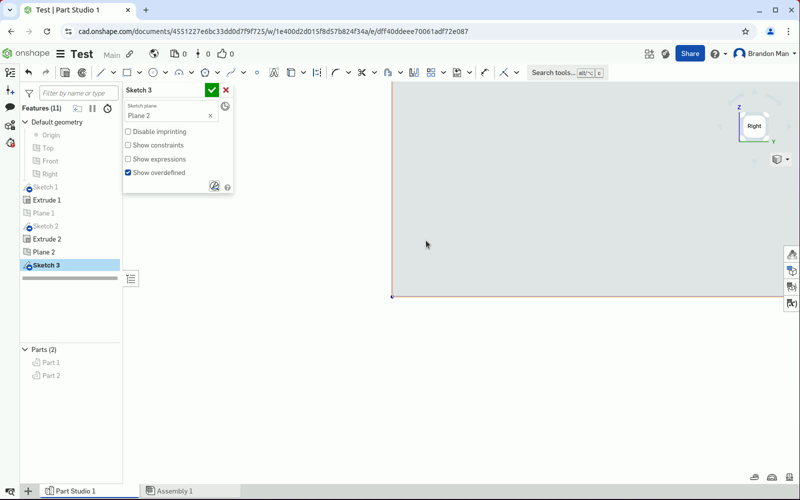
scroll(-6)
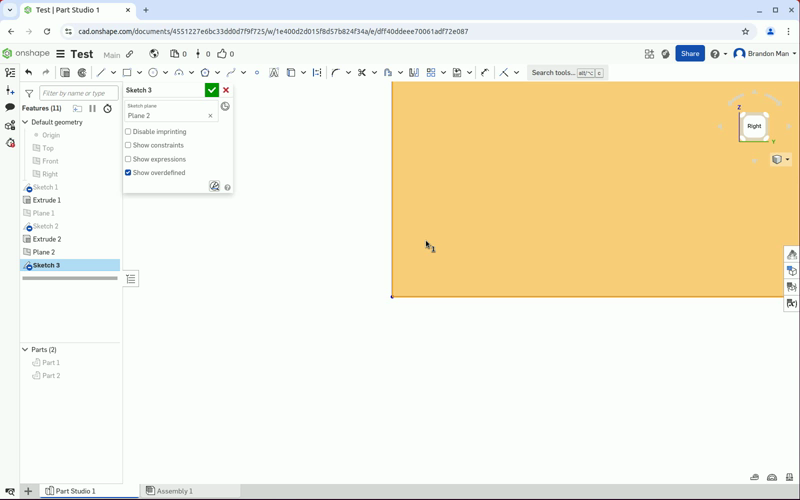
scroll(-6)
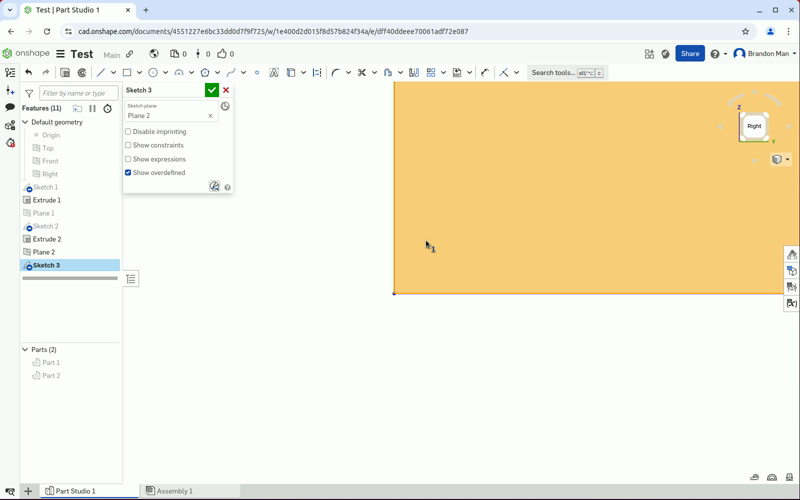
scroll(-6)
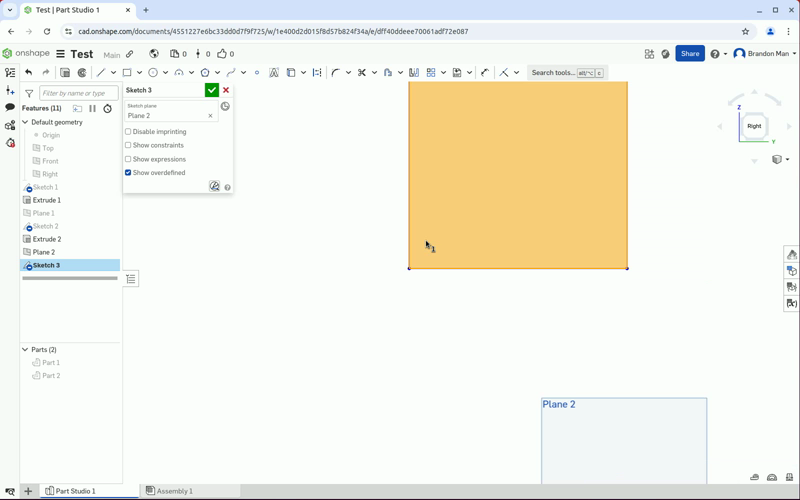
scroll(-6)
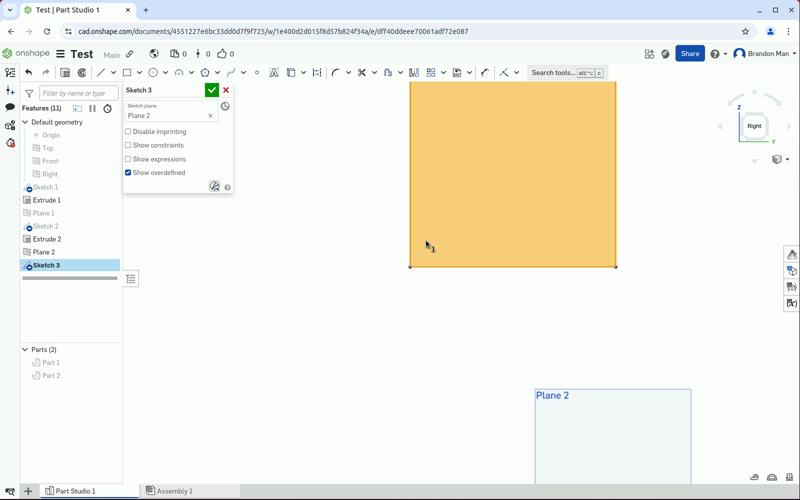
scroll(-6)
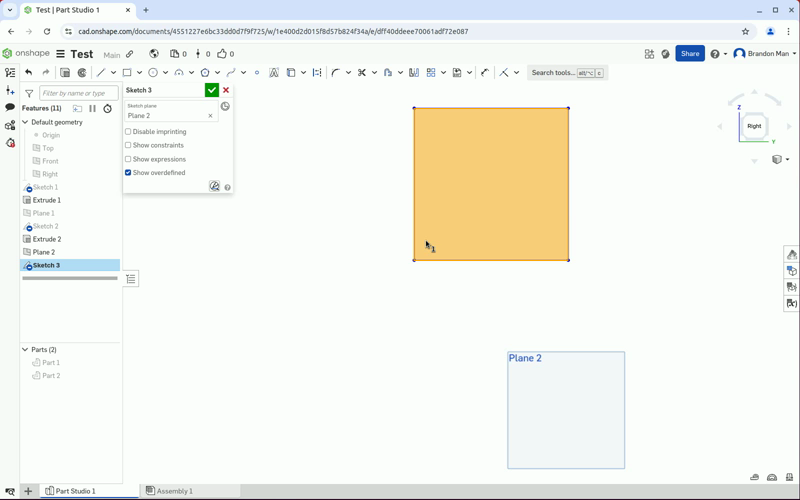
scroll(-6)
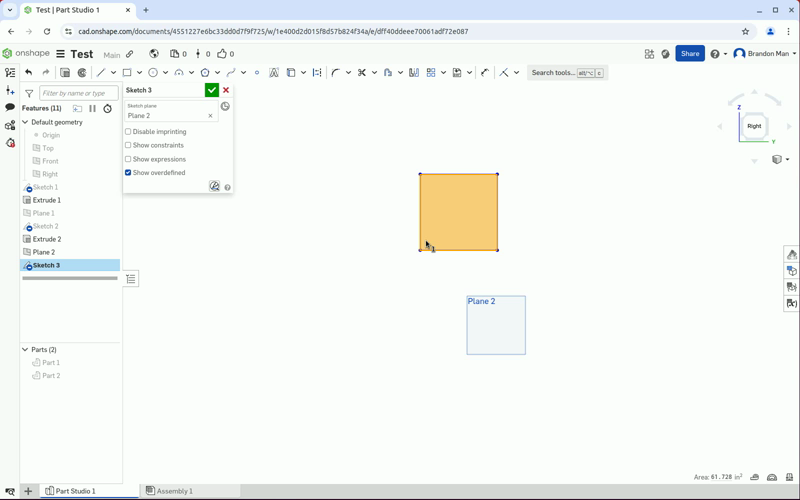
scroll(-6)
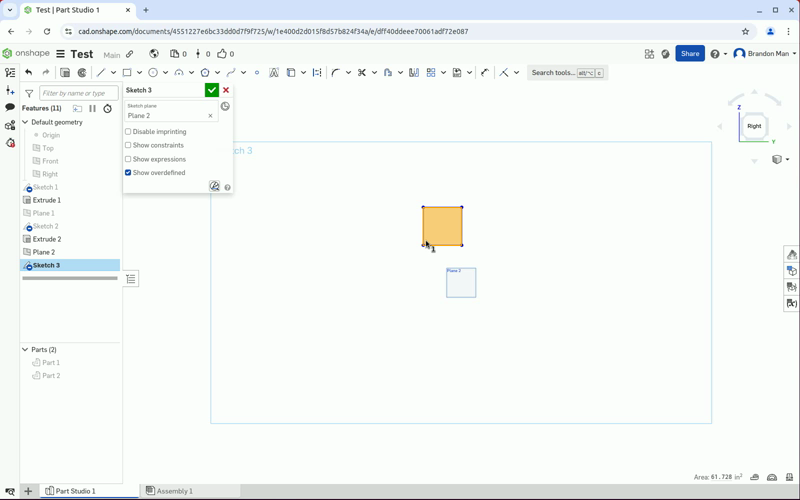
mouse_move(73, 352)
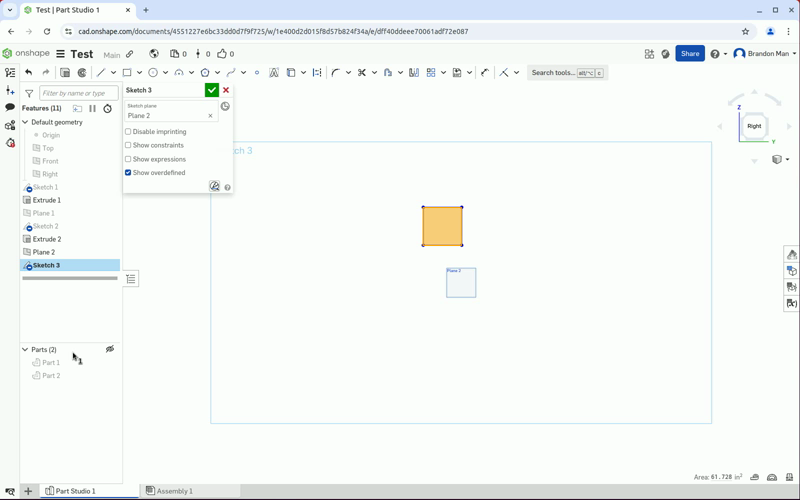
key(shift+y)
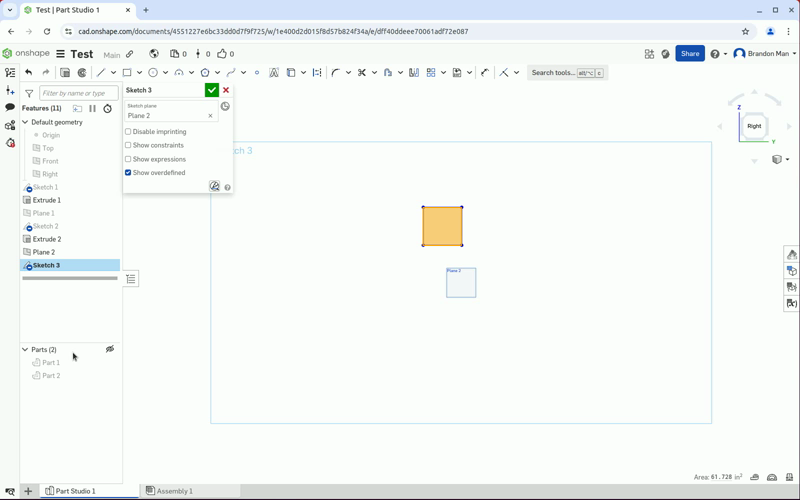
key(shift+e)
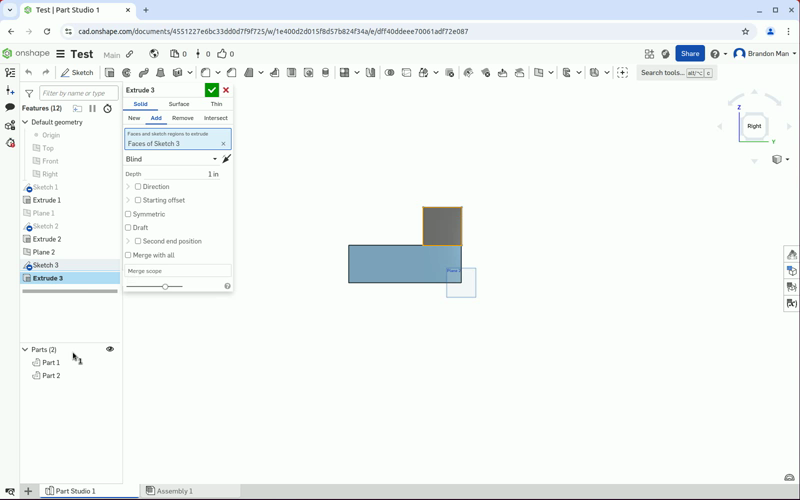
mouse_move(143, 106)
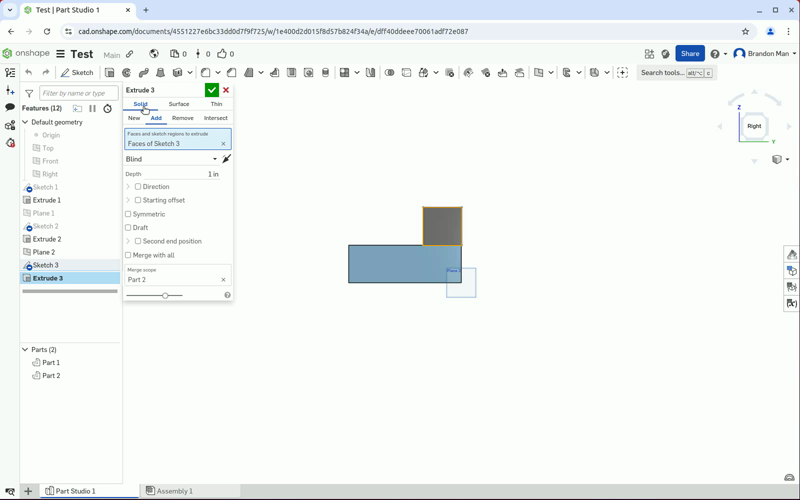
click(143, 106)
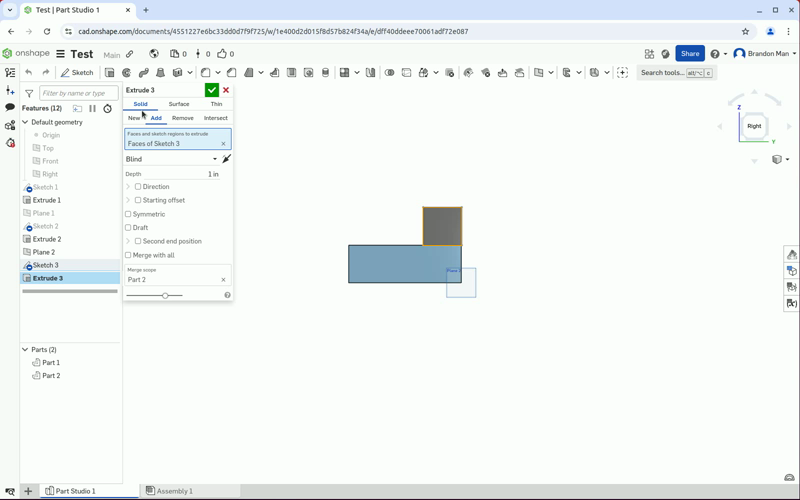
mouse_move(137, 120)
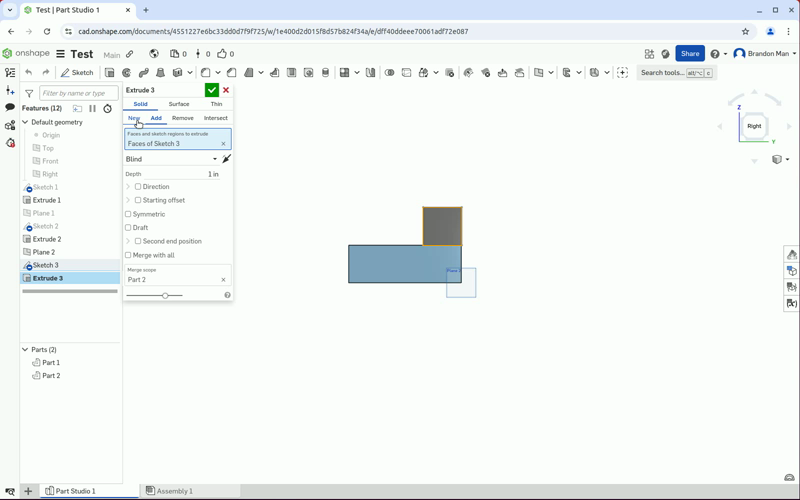
click(137, 120)
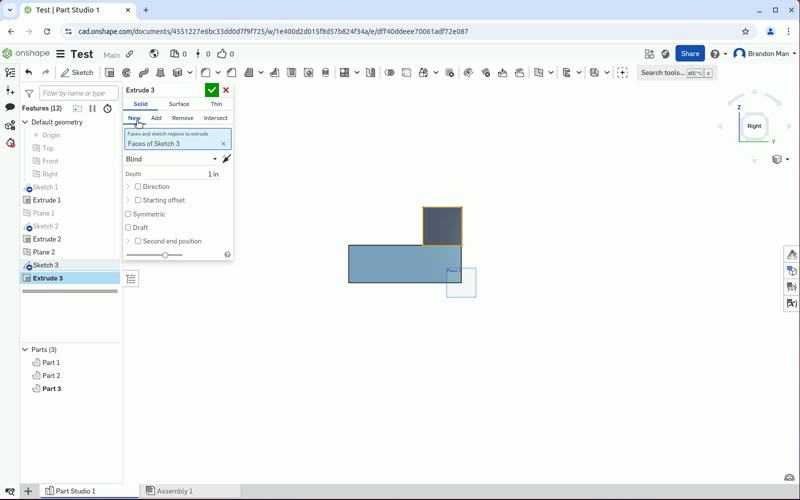
key(tab, 4)
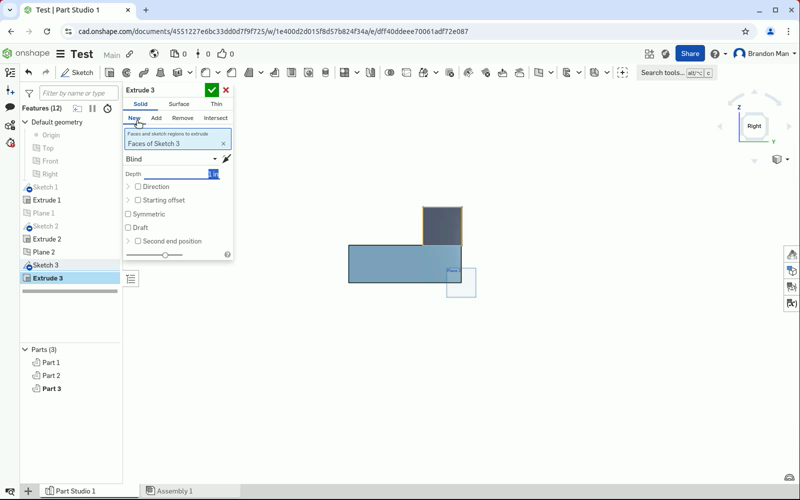
text(7.703)
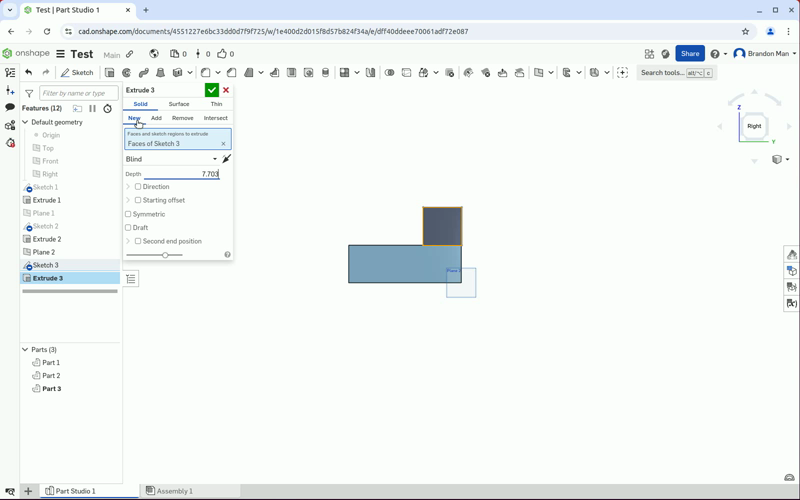
key(enter)
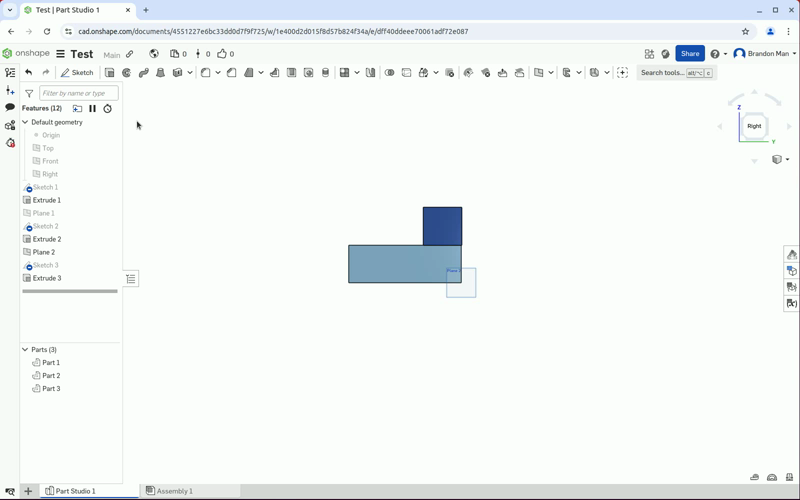
key(shift+h)
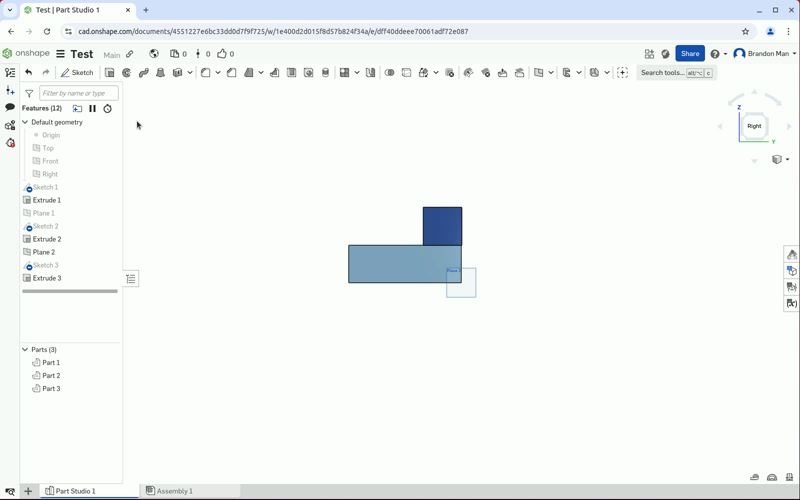
key(shift+h)
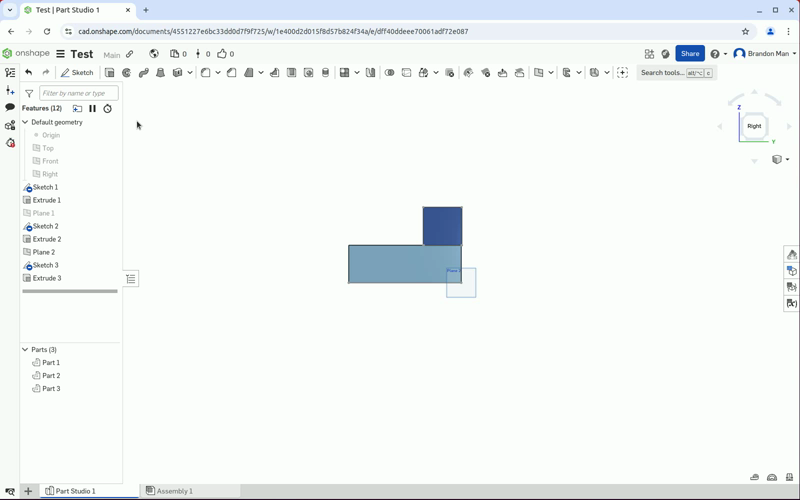
key(shift+7)
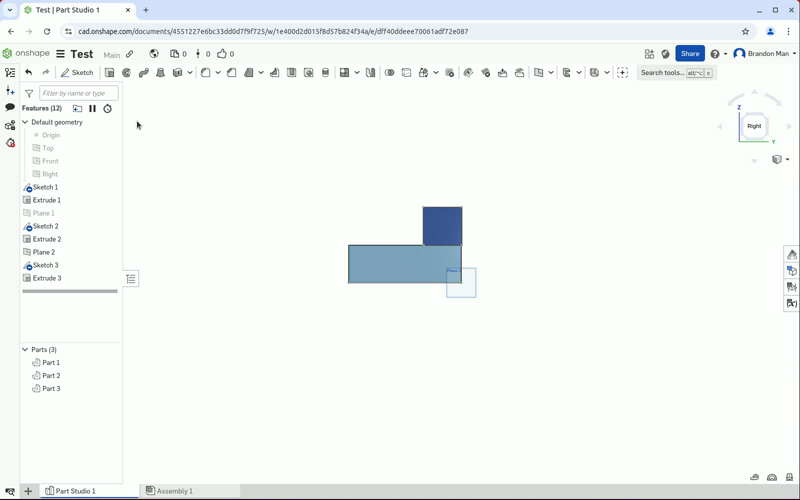
key(right, 2)
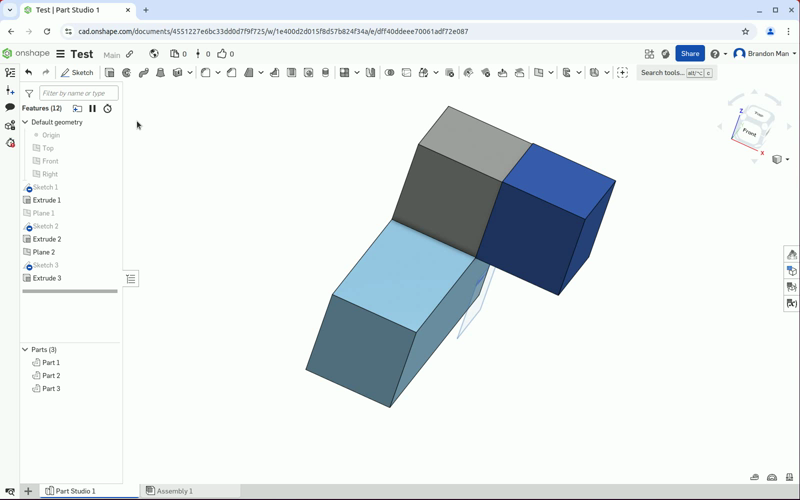
key(down, 2)
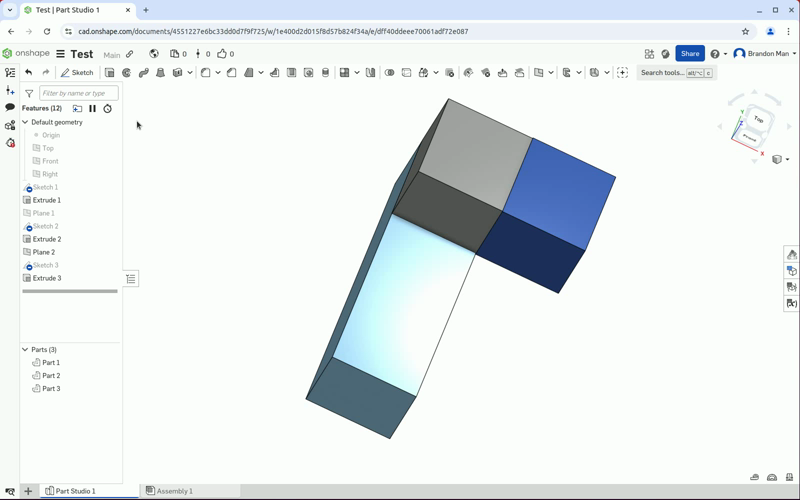
key(up, 2)
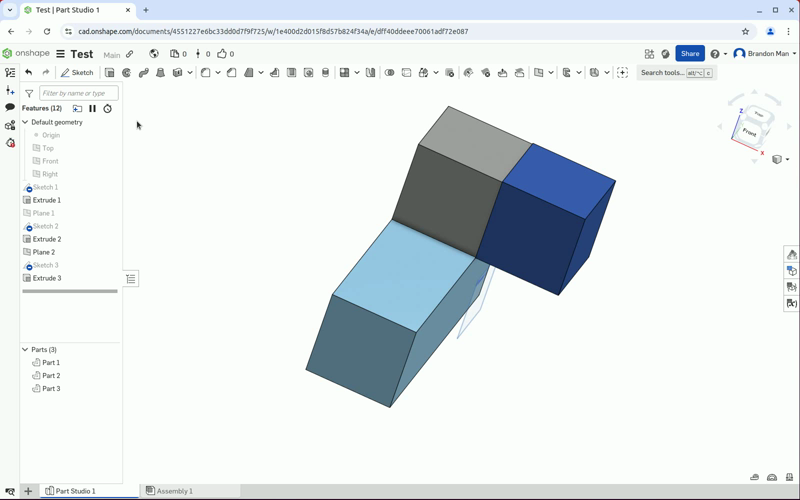
key(left, 2)
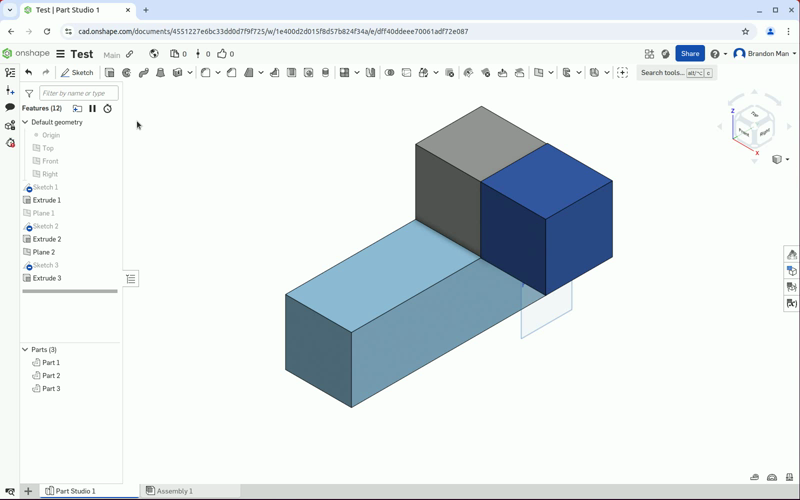
mouse_move(73, 189)
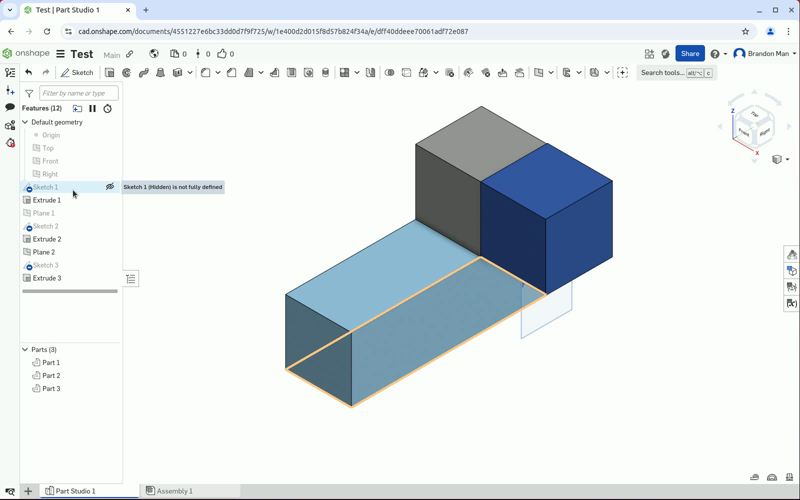
click(73, 189)